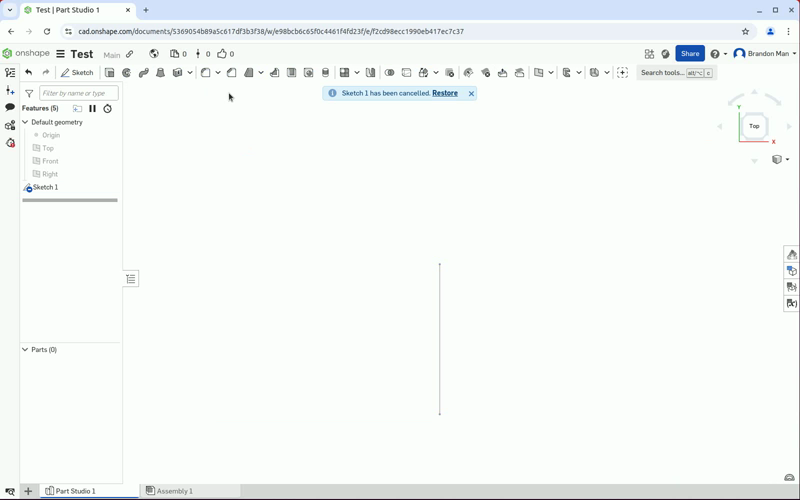
key(shift+h)
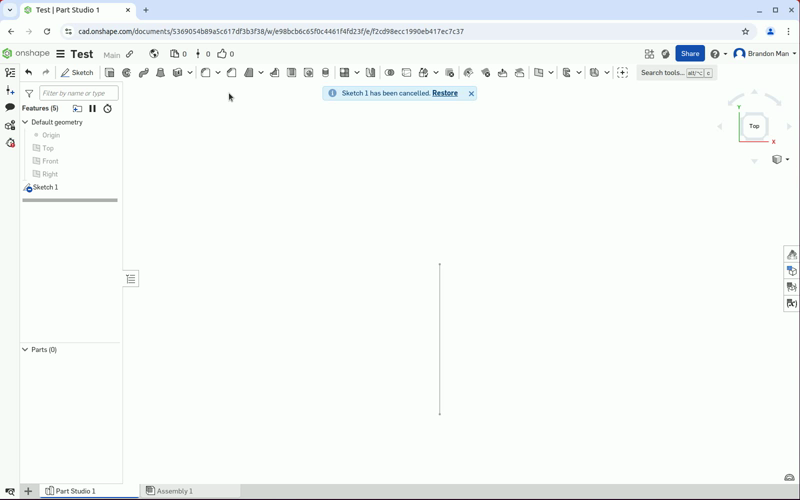
key(shift+s)
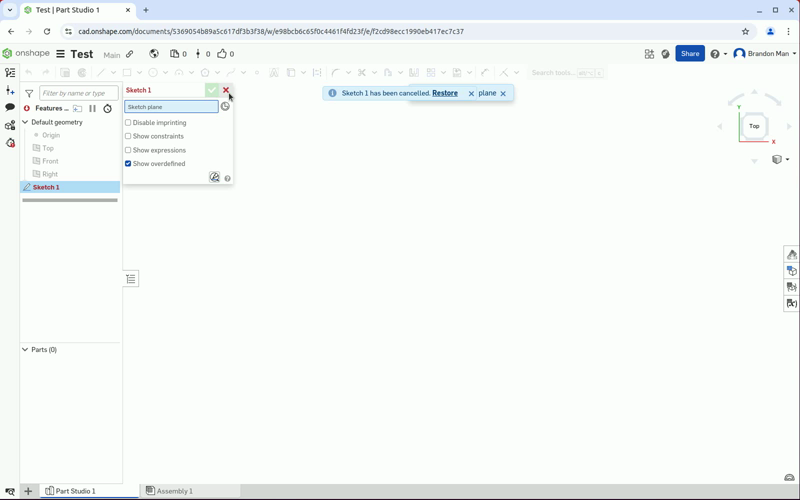
mouse_move(73, 150)
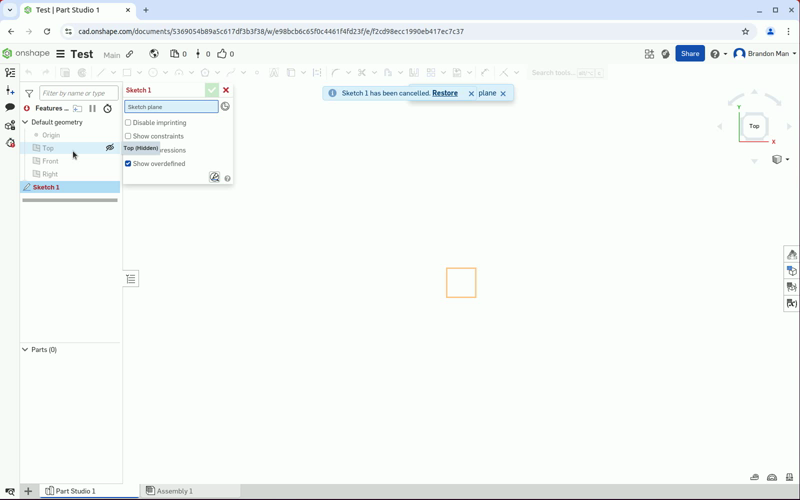
click(73, 150)
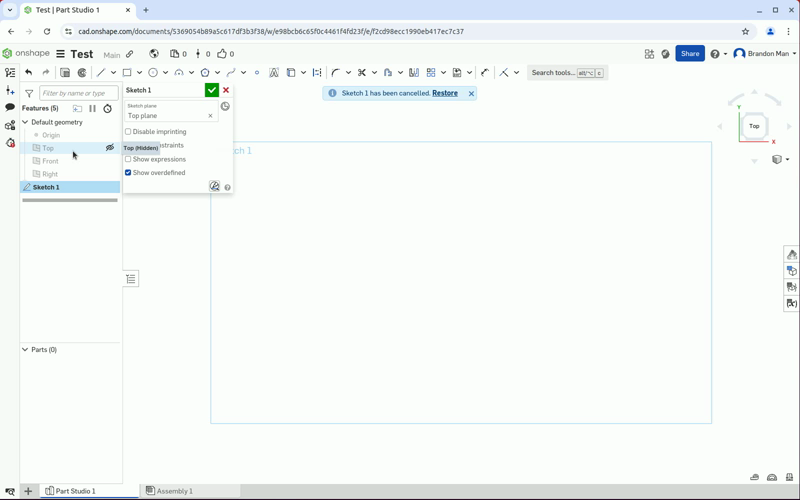
mouse_move(73, 352)
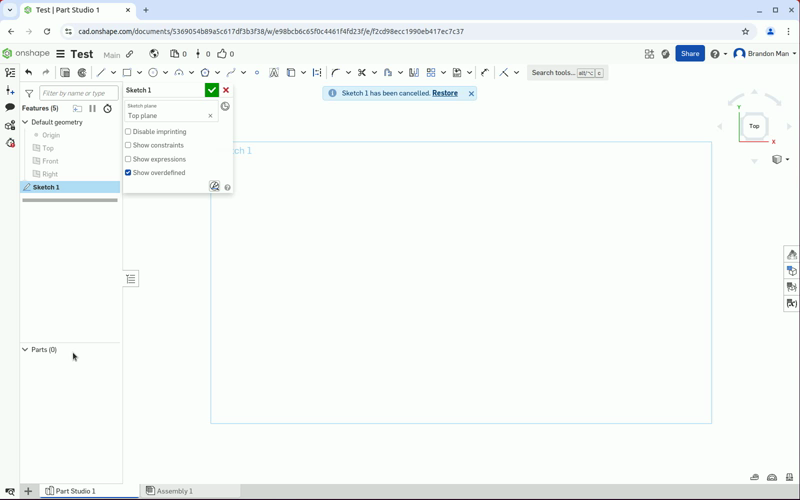
key(y)
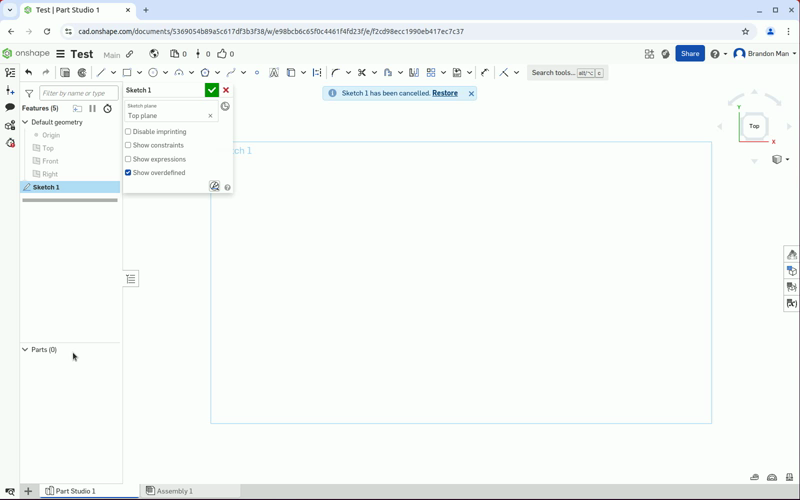
key(l)
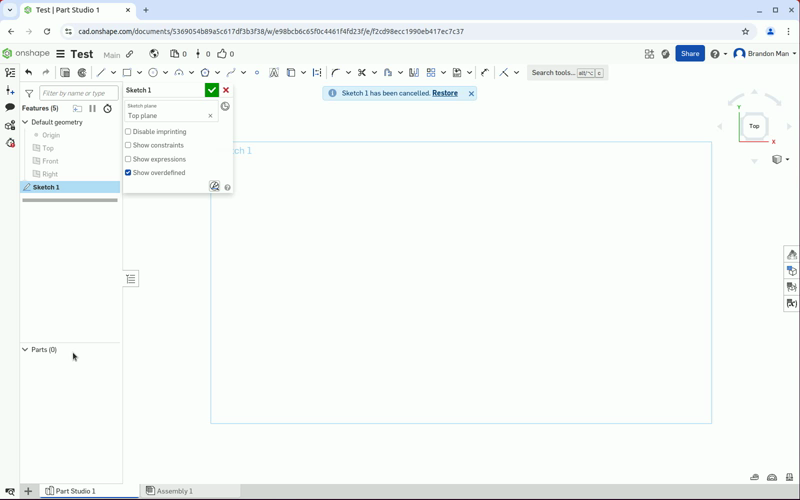
key_down(shift)
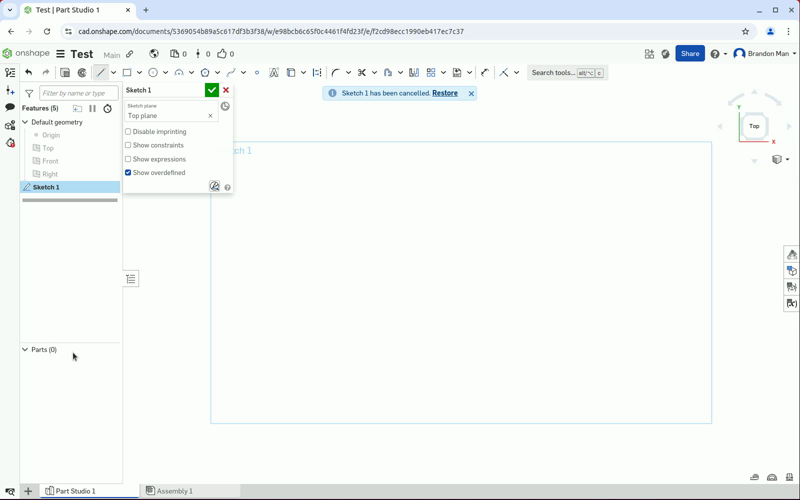
mouse_move(460, 282)
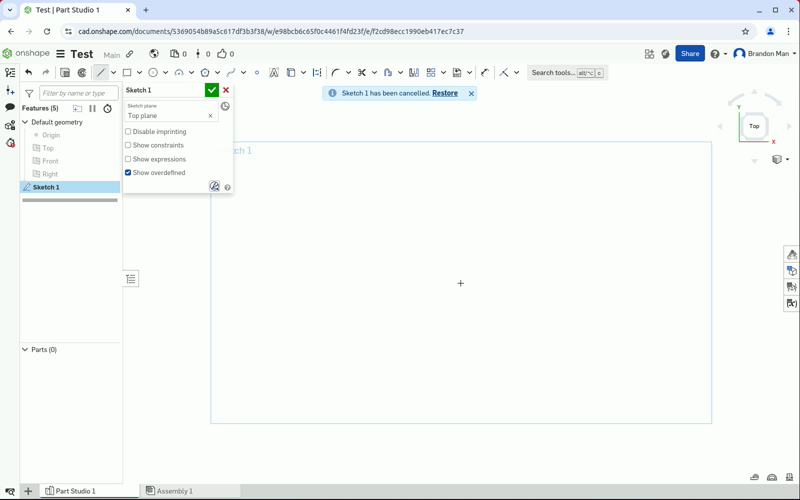
click(460, 282)
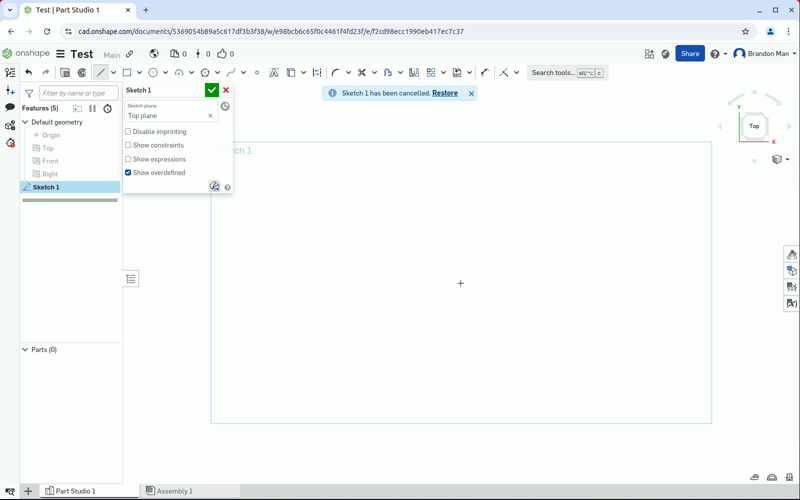
key_up(shift)
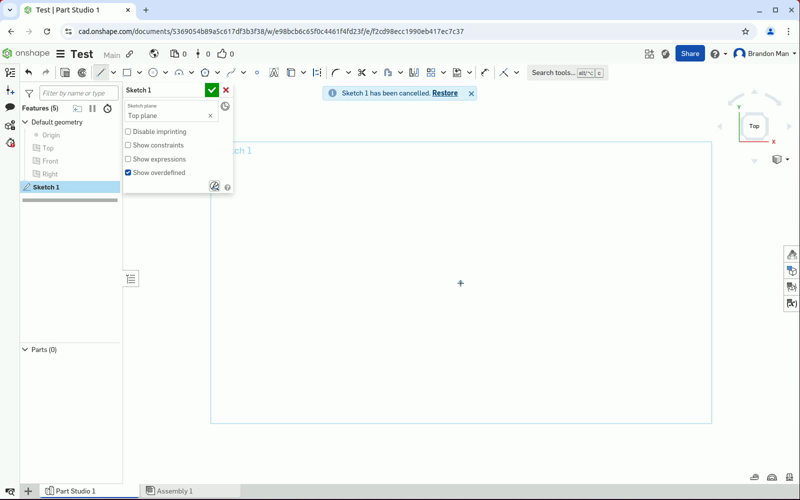
key_down(shift)
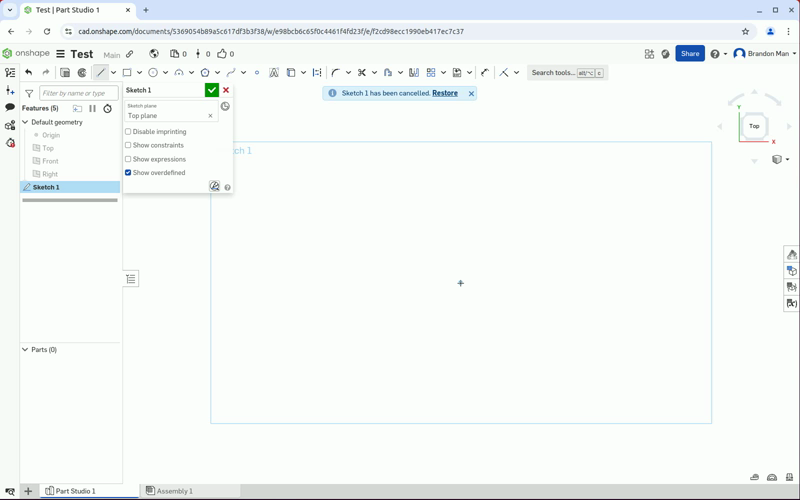
mouse_move(490, 282)
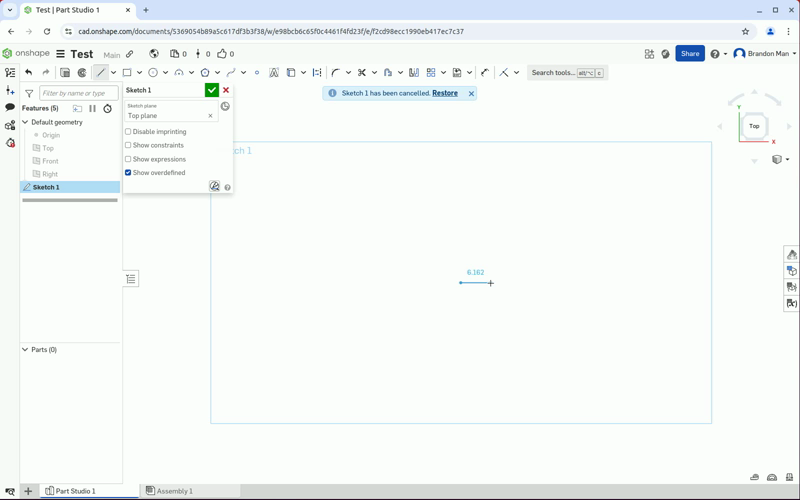
mouse_move(470, 282)
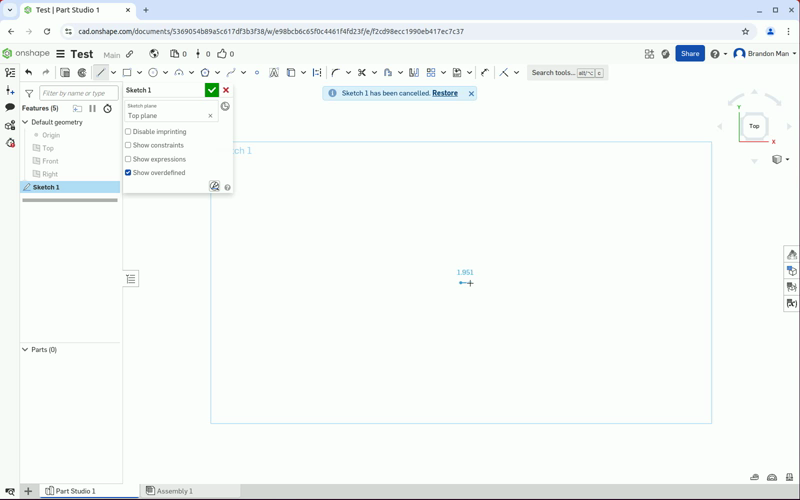
click(470, 282)
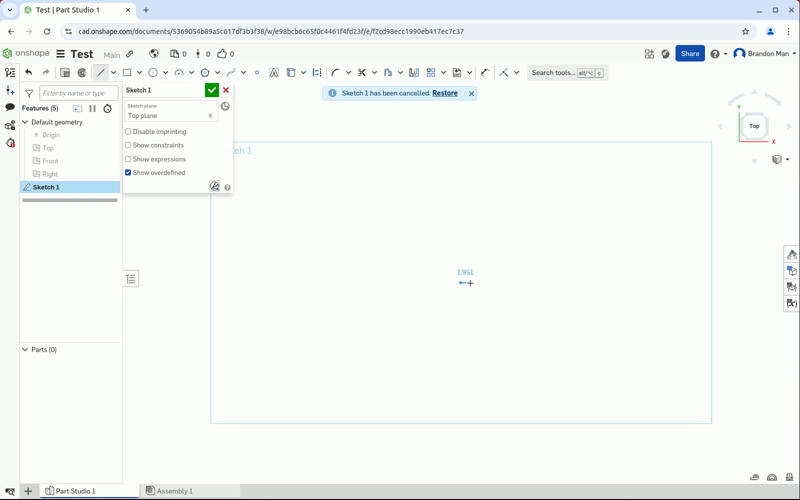
key_up(shift)
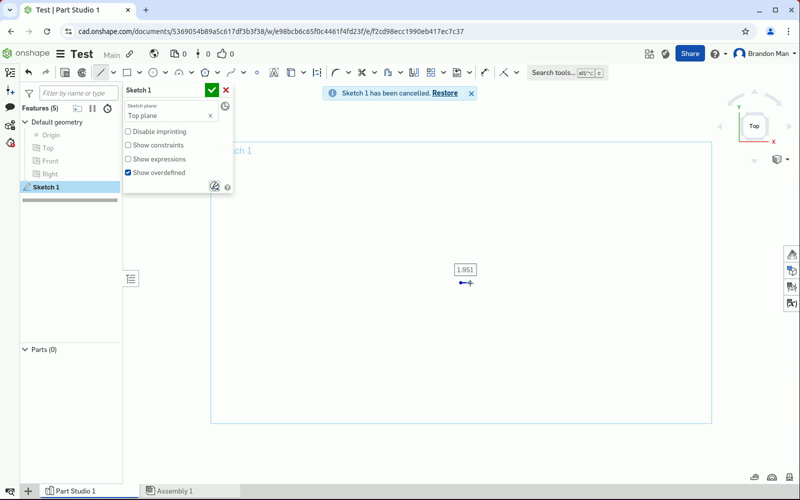
key_down(shift)
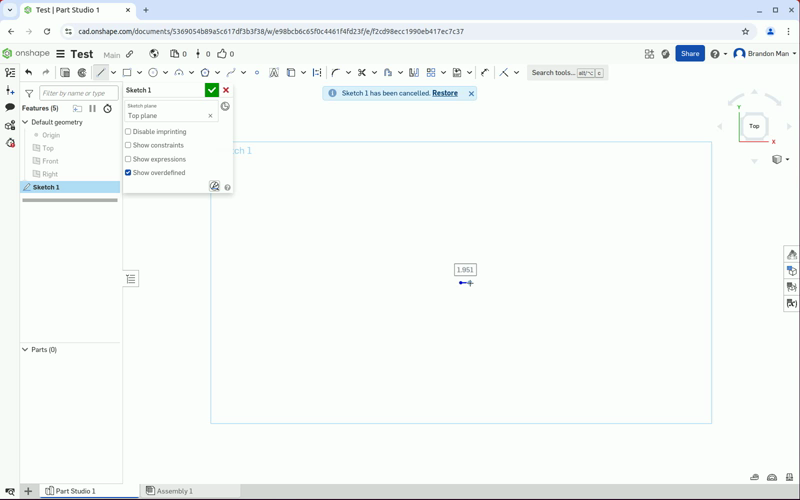
mouse_move(500, 282)
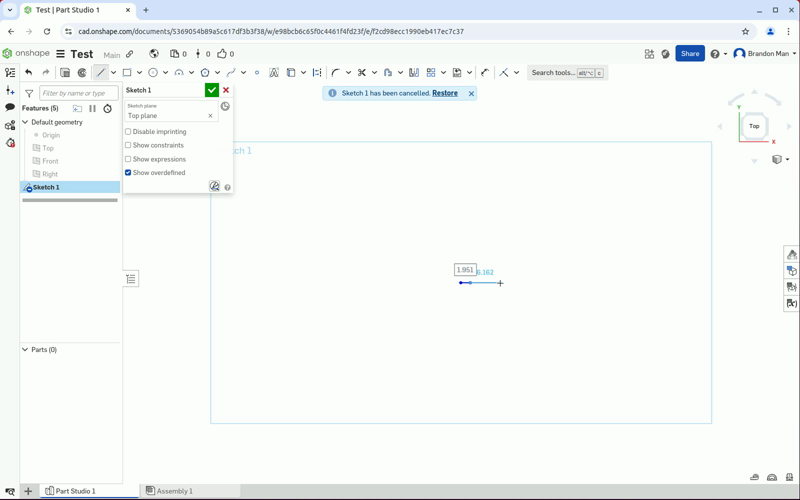
mouse_move(470, 273)
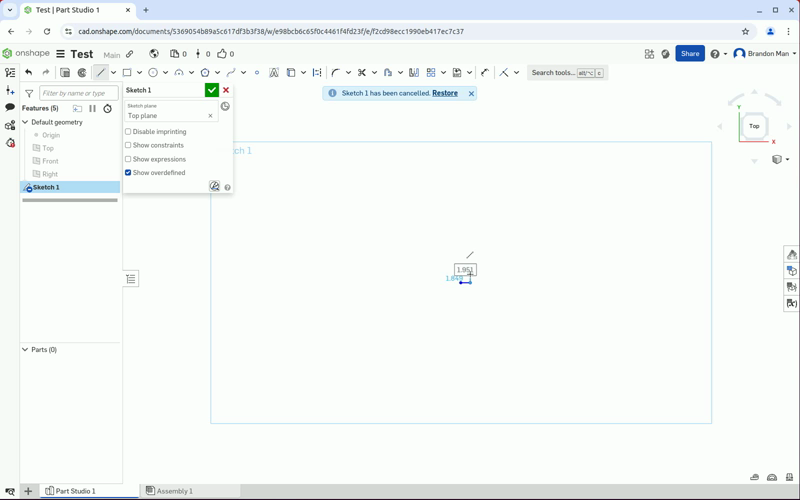
click(470, 273)
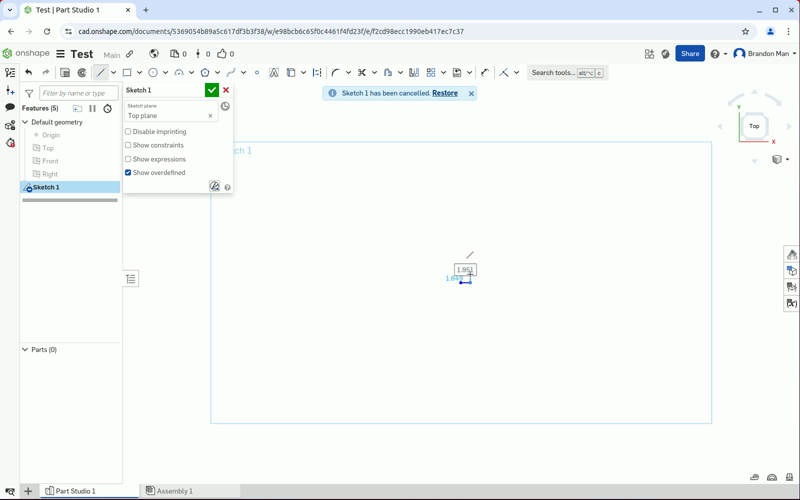
key_up(shift)
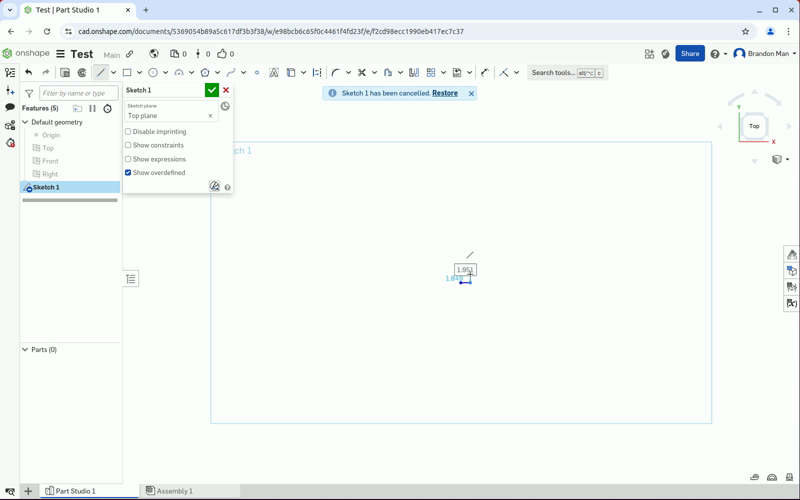
key_down(shift)
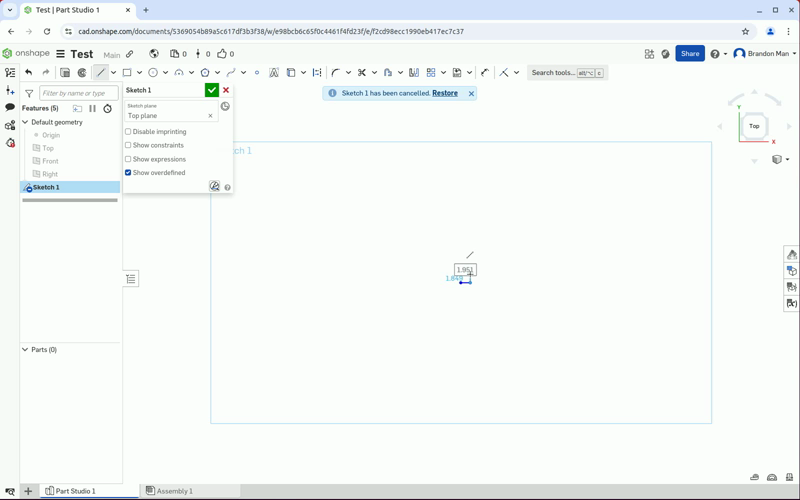
mouse_move(500, 273)
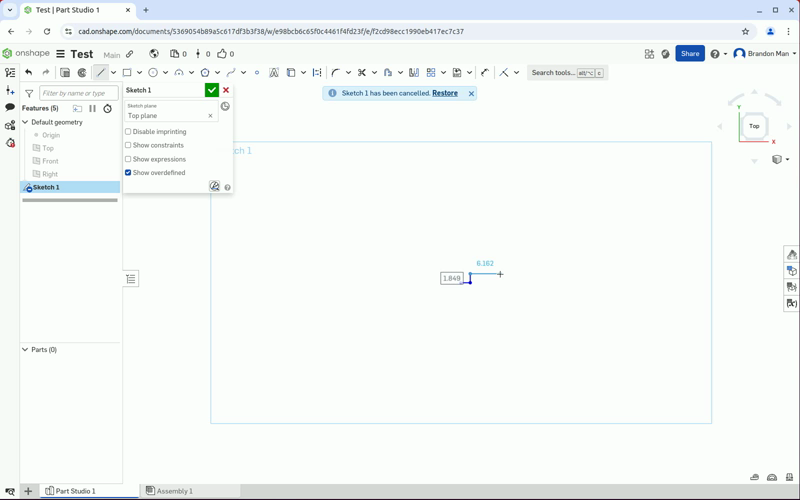
mouse_move(460, 273)
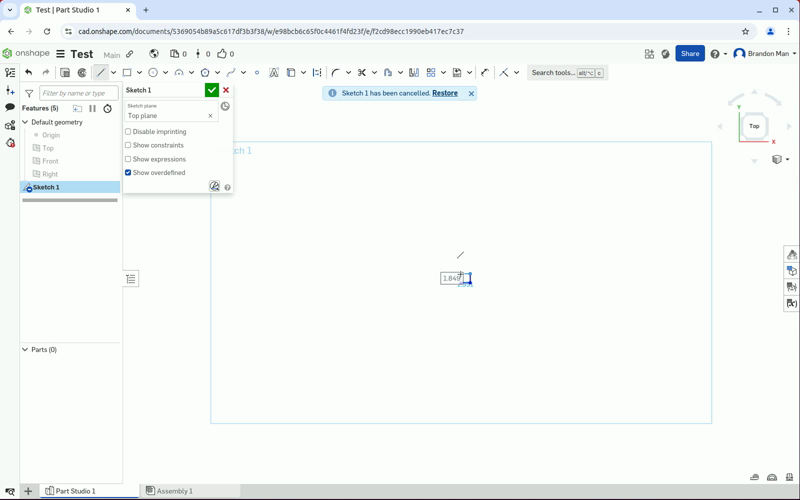
click(460, 273)
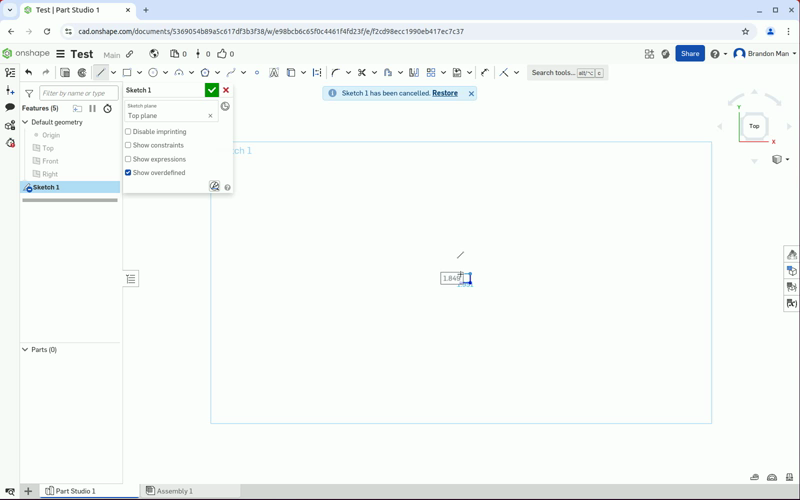
key_up(shift)
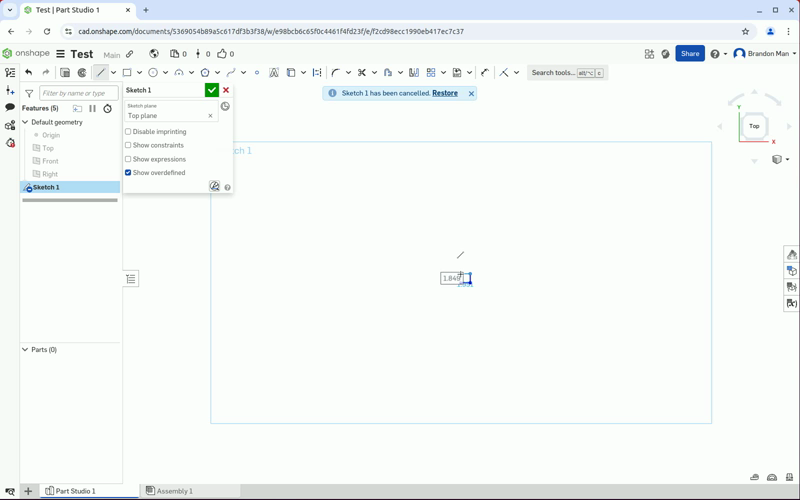
mouse_move(490, 273)
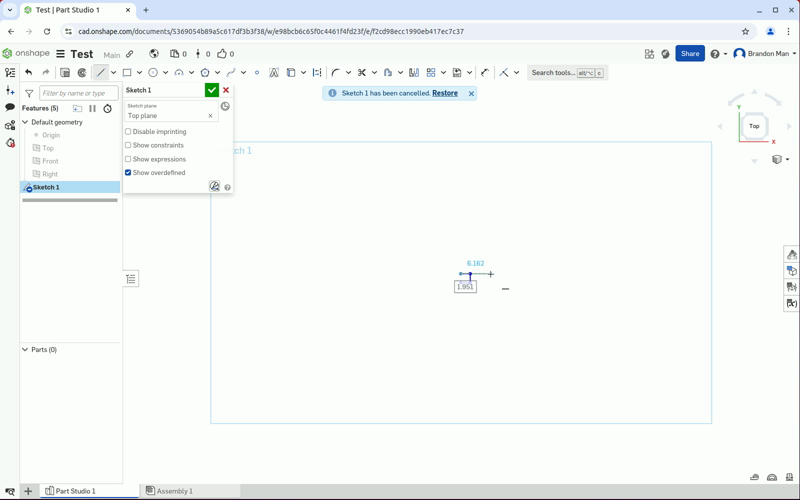
key_down(shift)
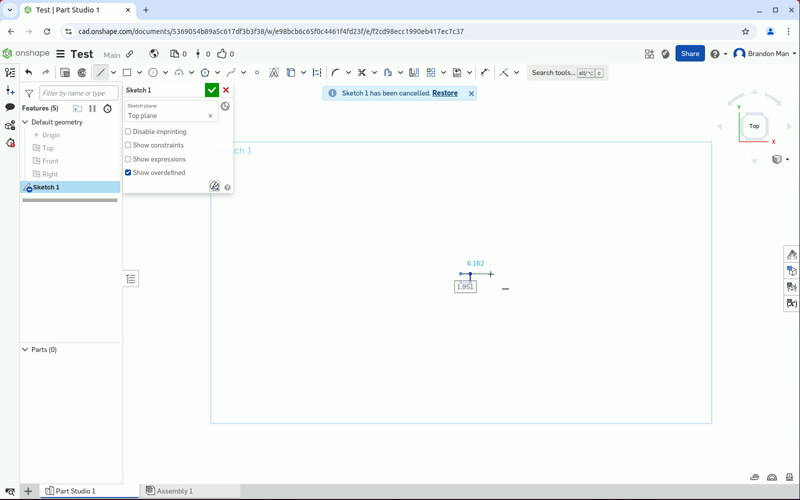
mouse_move(460, 282)
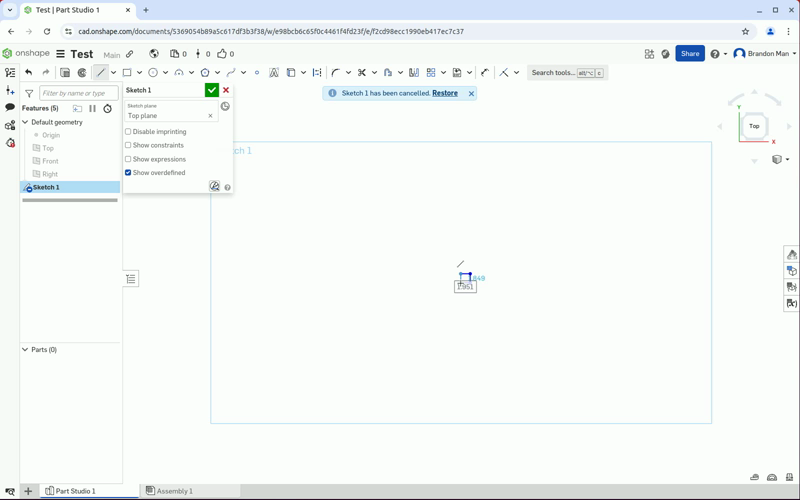
key_up(shift)
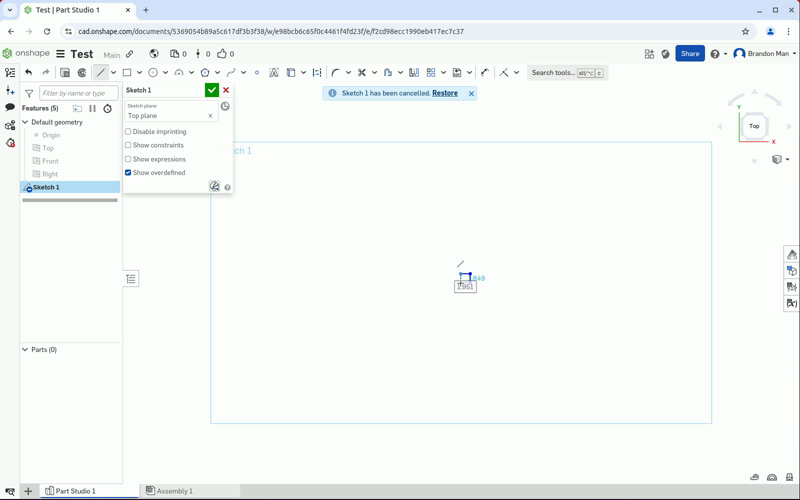
click(460, 282)
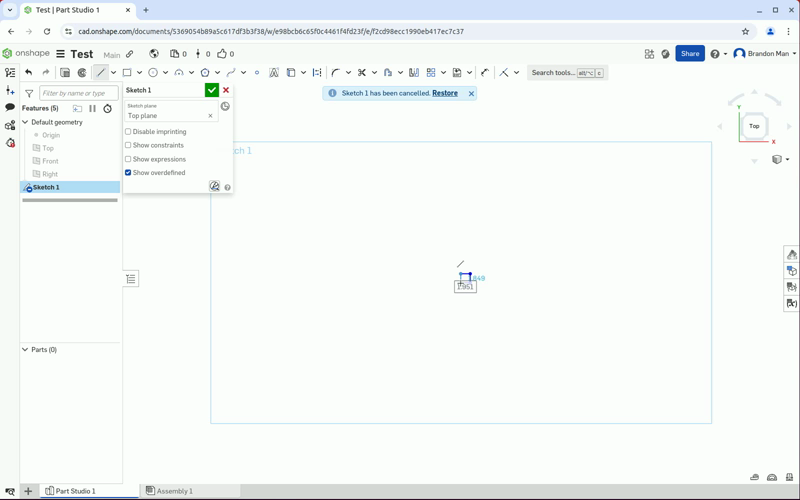
key(esc)
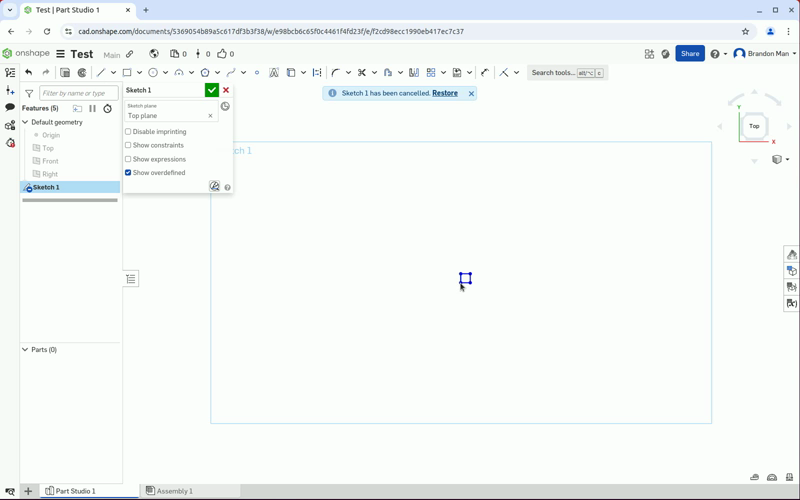
mouse_move(464, 280)
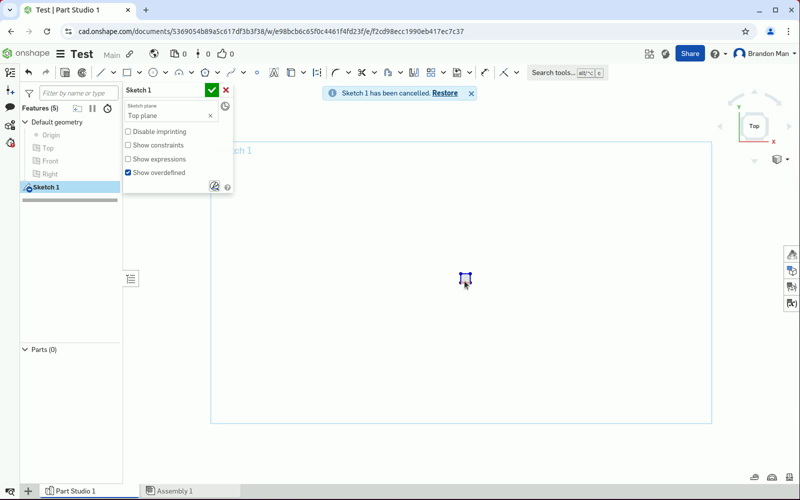
scroll(6)
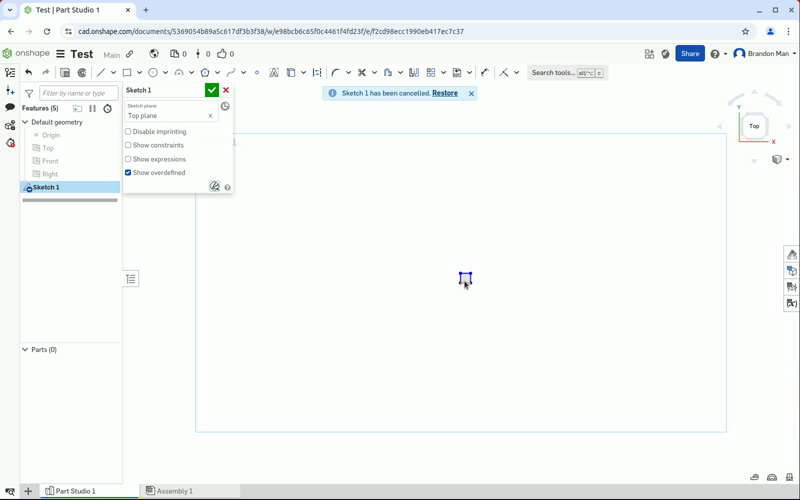
scroll(6)
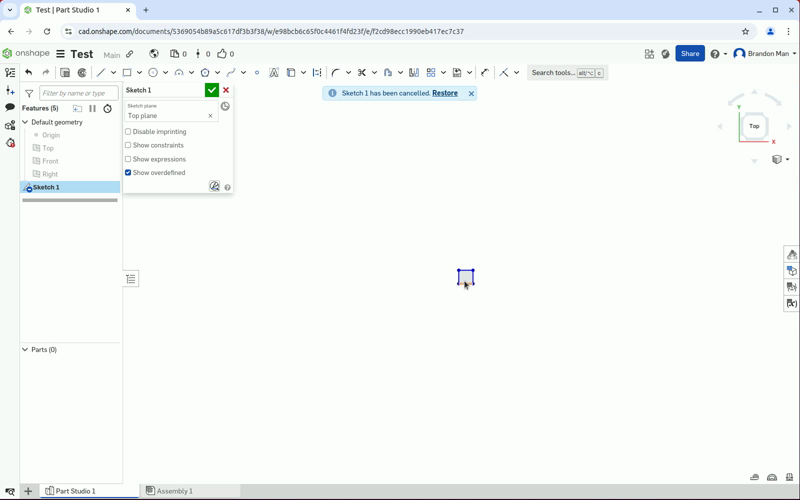
scroll(6)
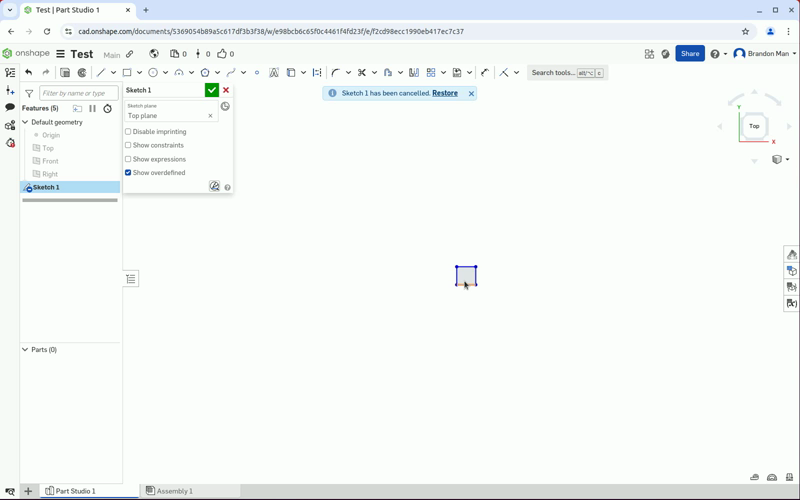
scroll(6)
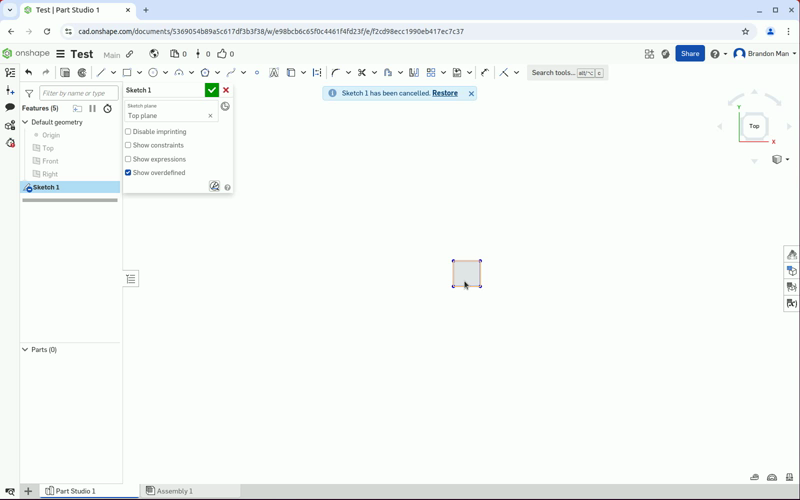
scroll(6)
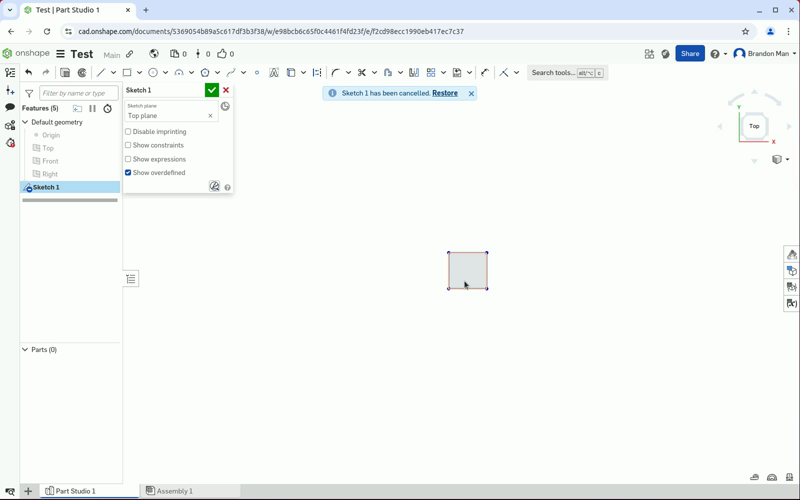
scroll(6)
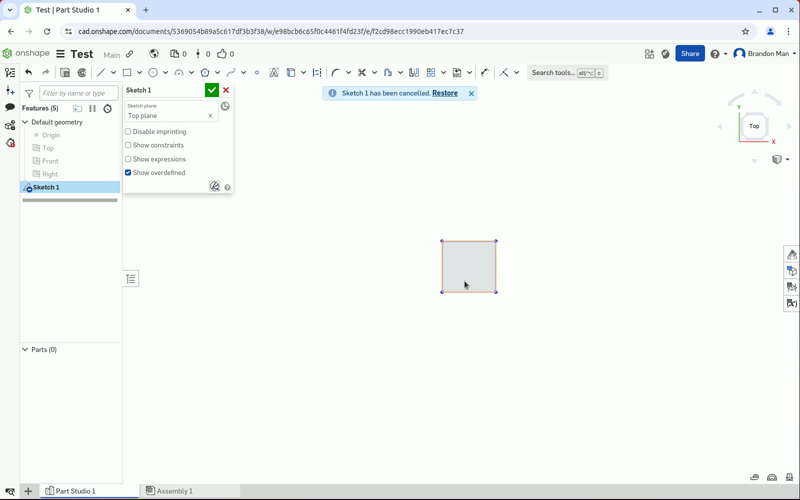
scroll(6)
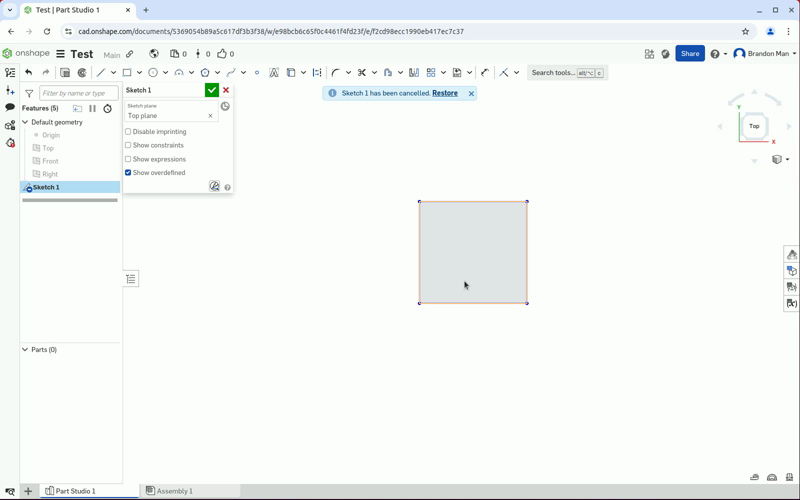
click(464, 280)
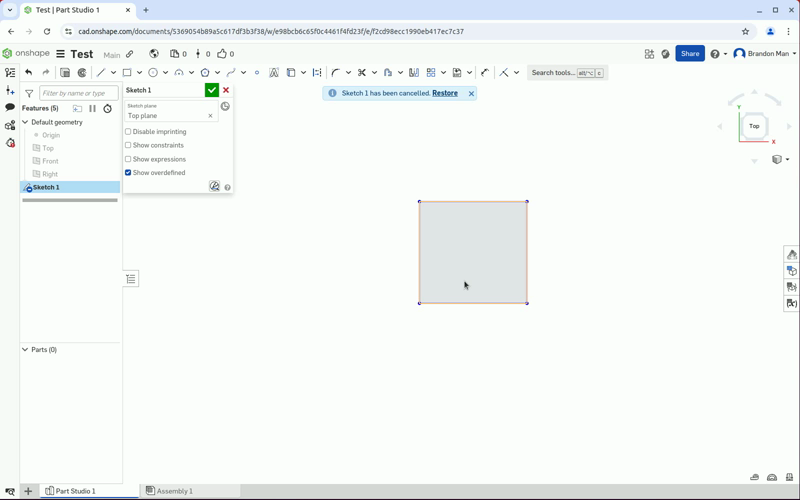
scroll(-6)
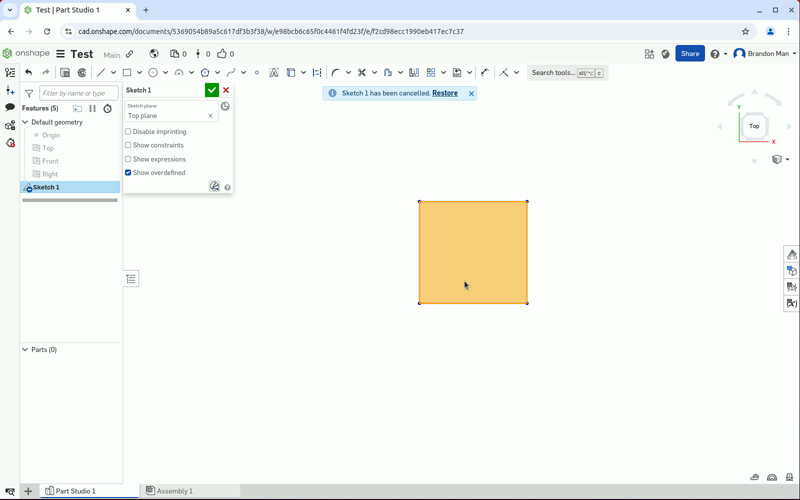
scroll(-6)
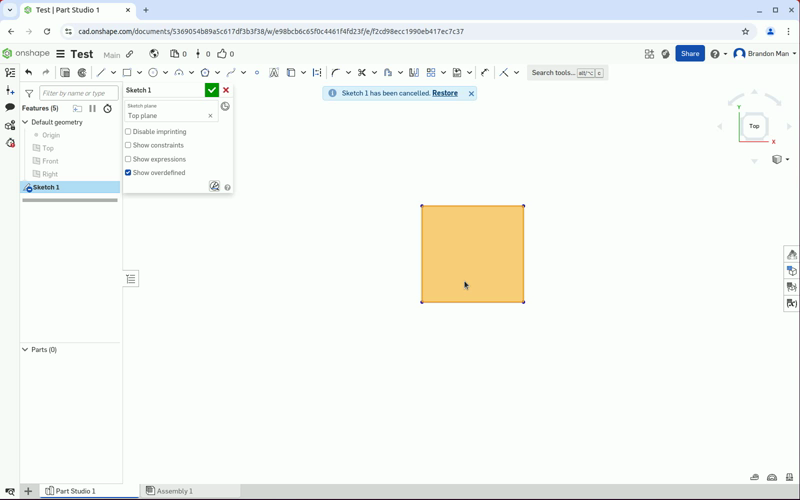
scroll(-6)
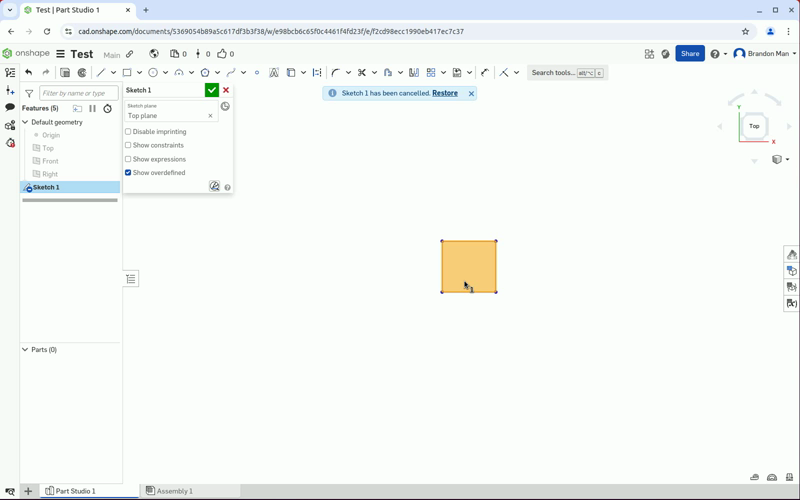
scroll(-6)
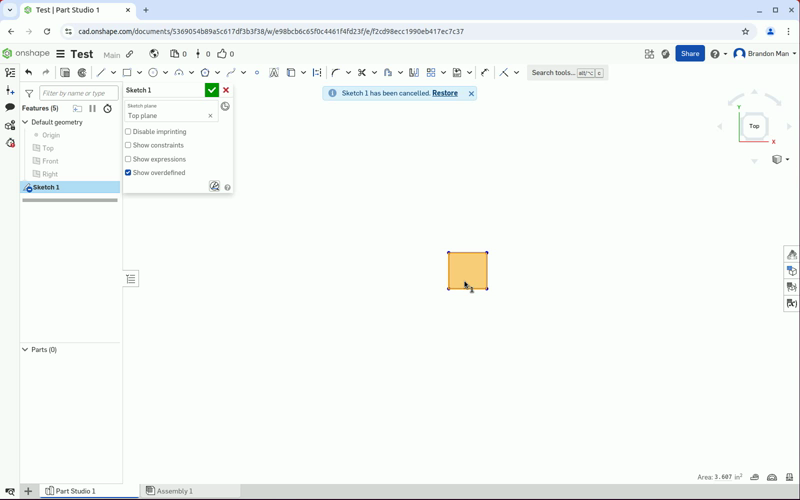
scroll(-6)
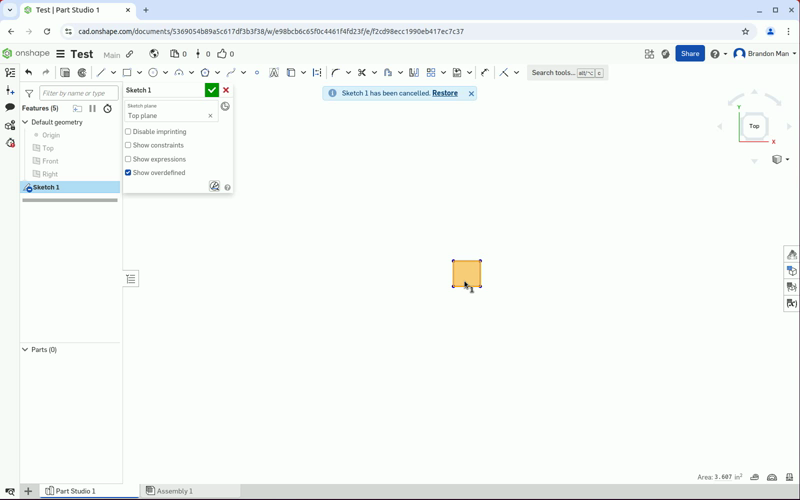
scroll(-6)
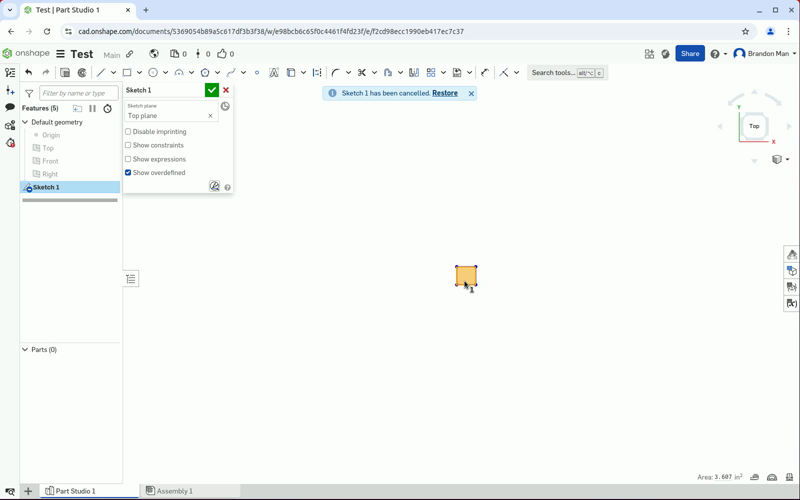
scroll(-6)
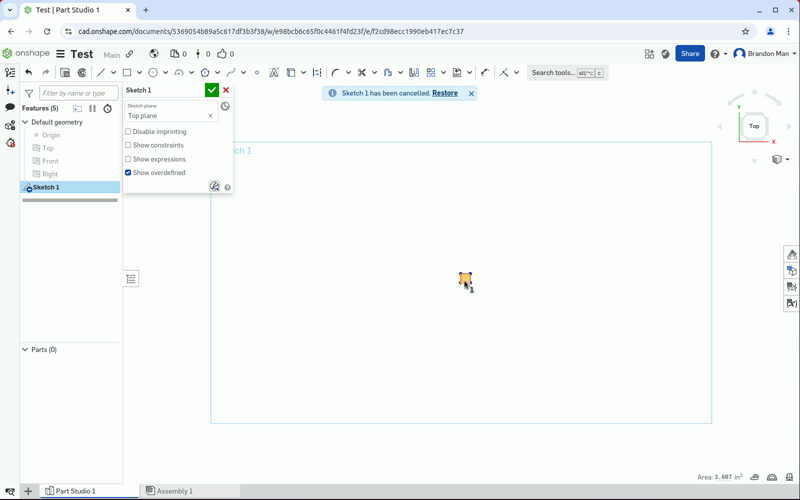
mouse_move(73, 352)
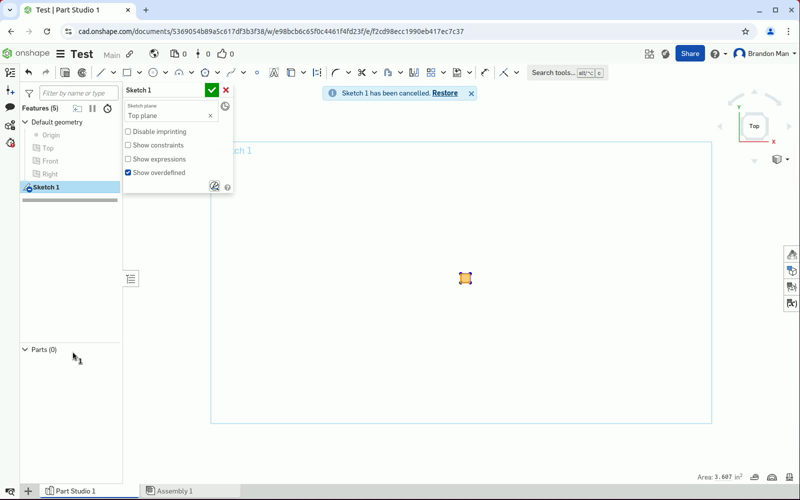
key(shift+y)
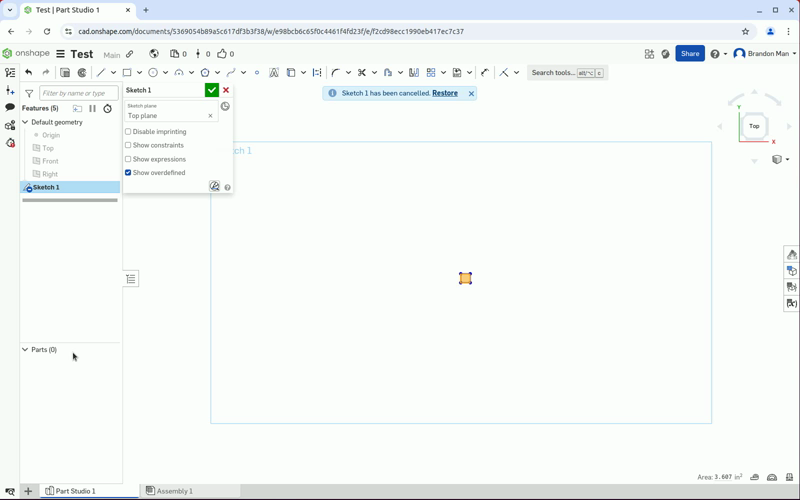
key(shift+e)
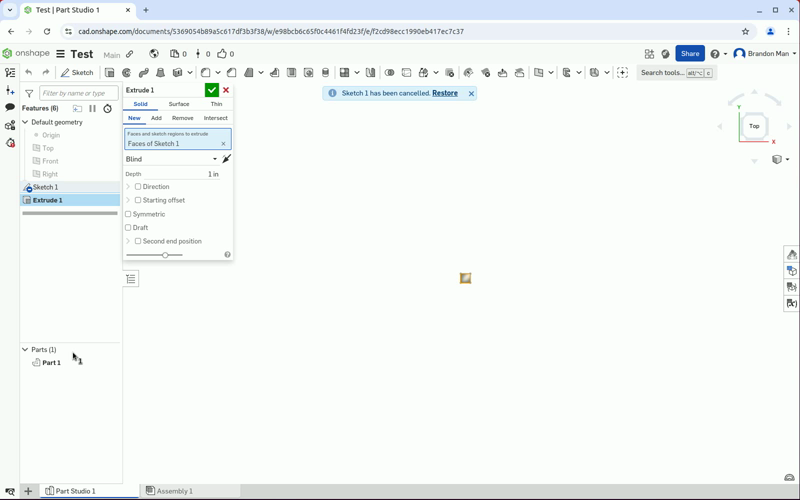
mouse_move(143, 106)
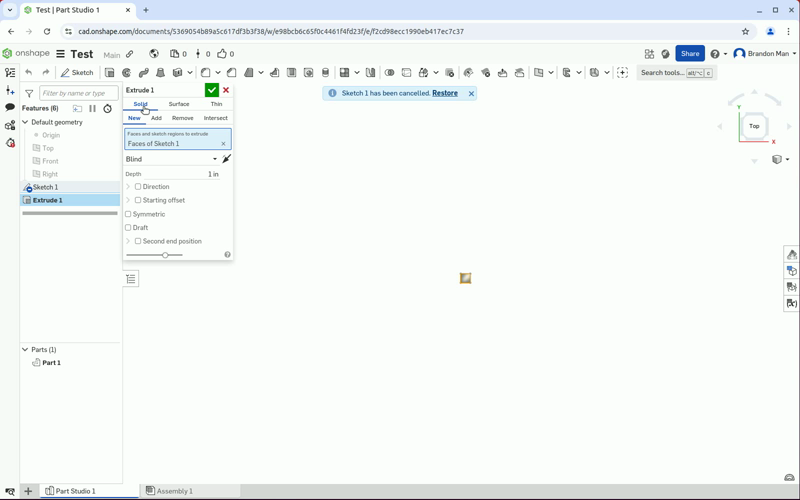
click(143, 106)
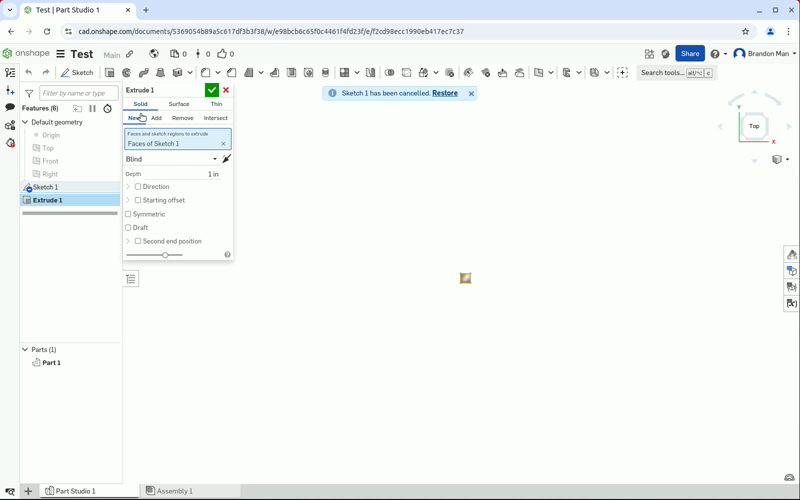
mouse_move(137, 120)
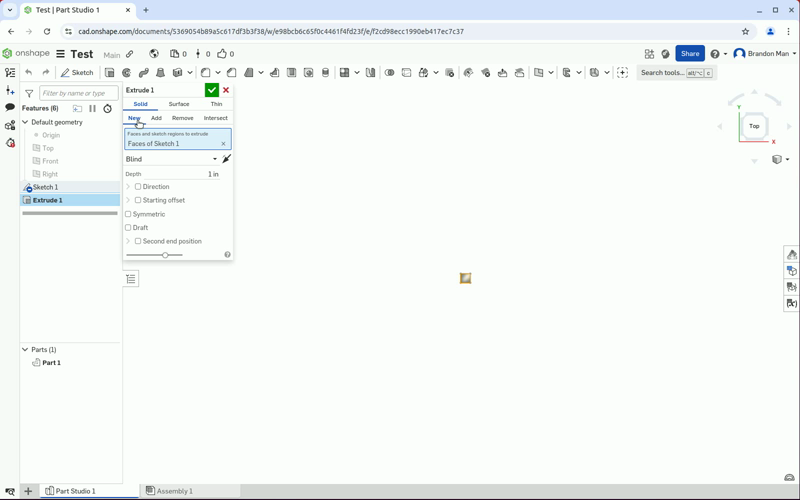
click(137, 120)
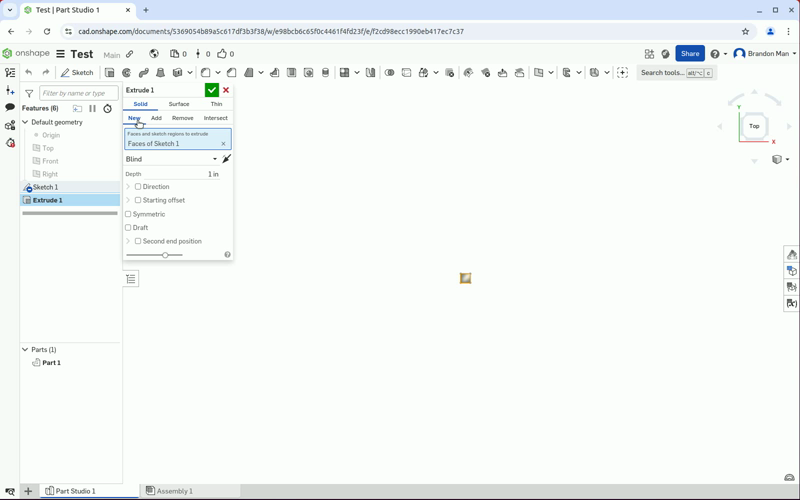
key(tab, 4)
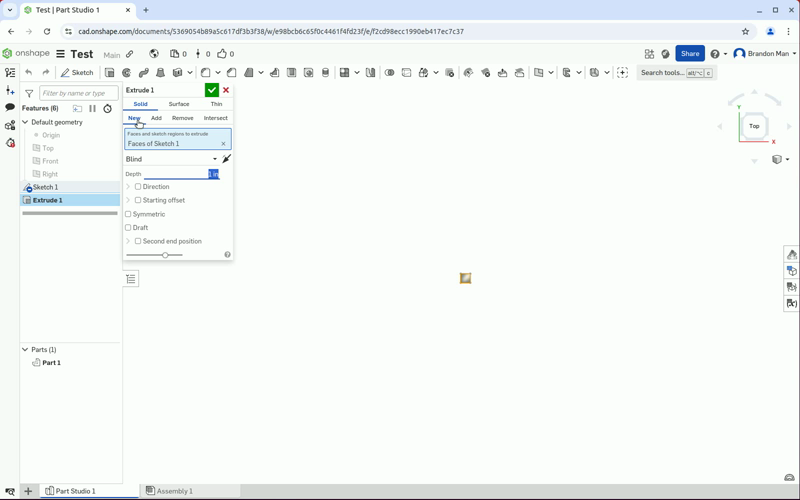
text(23.108)
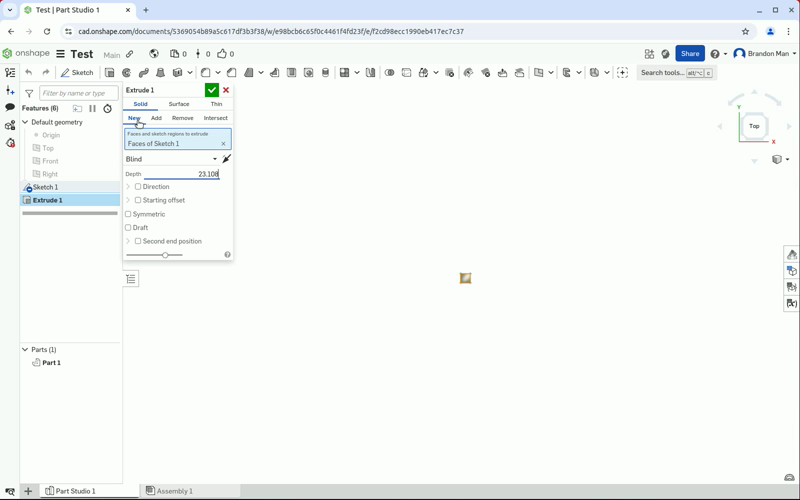
key(enter)
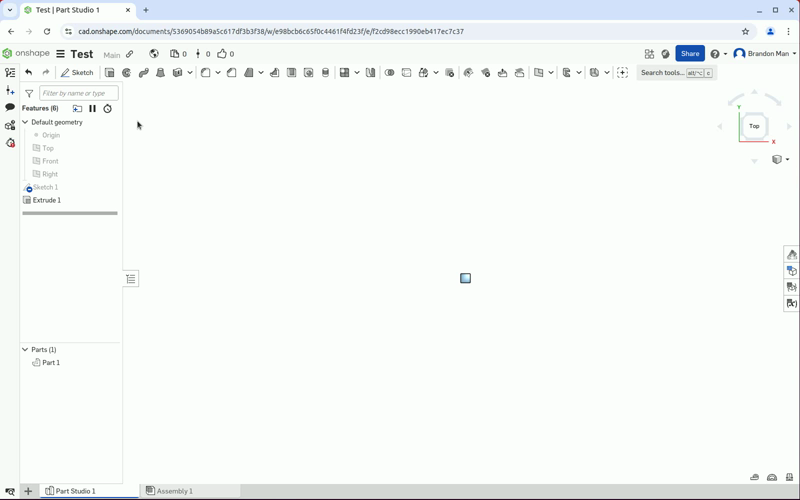
key(shift+h)
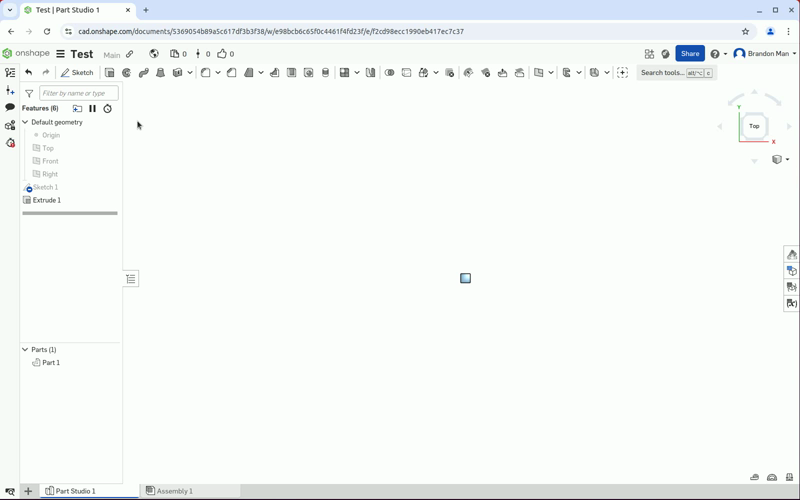
key(shift+h)
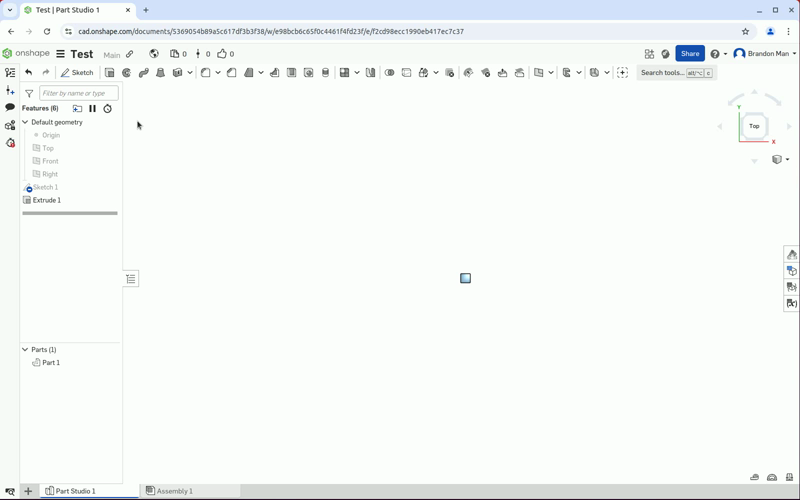
mouse_move(73, 189)
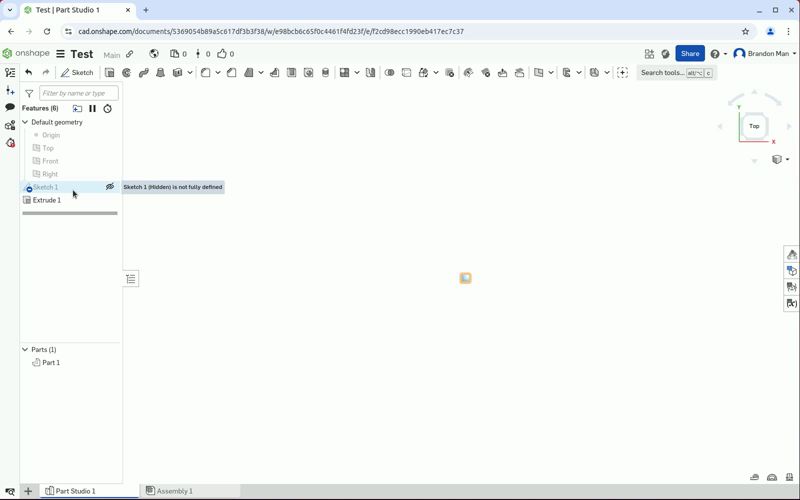
click(73, 189)
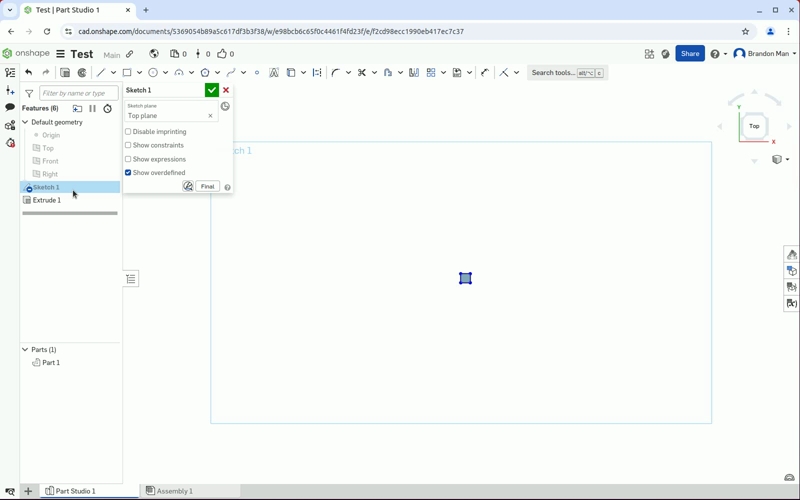
mouse_move(229, 92)
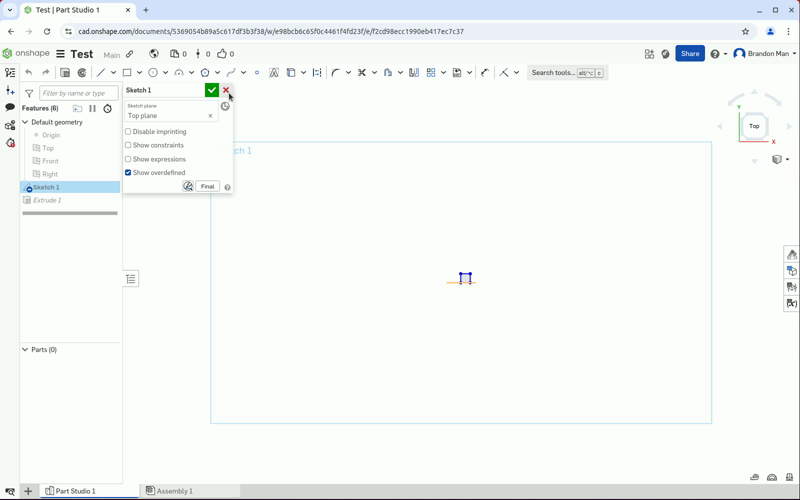
click(229, 92)
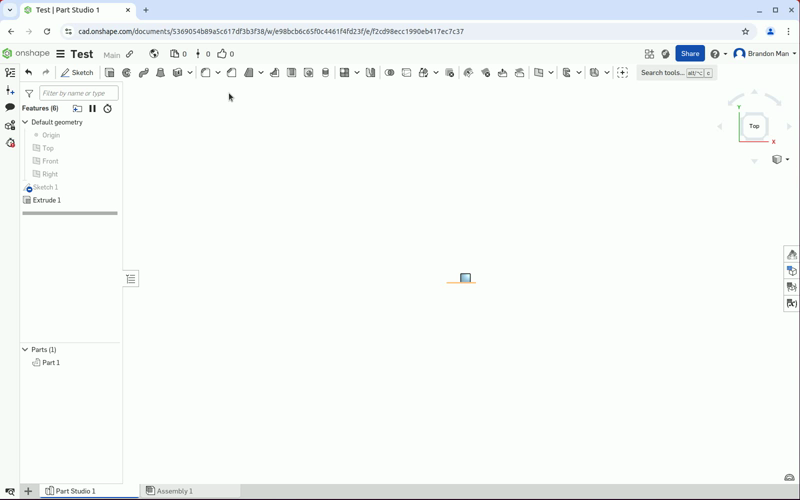
mouse_move(541, 75)
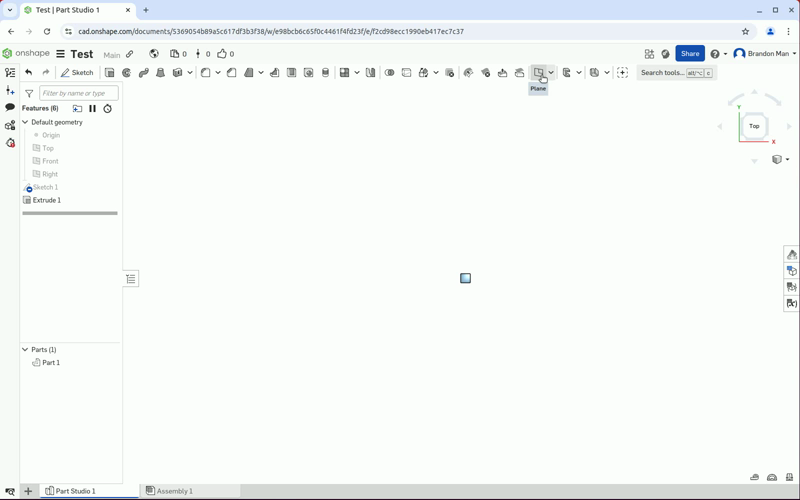
click(541, 75)
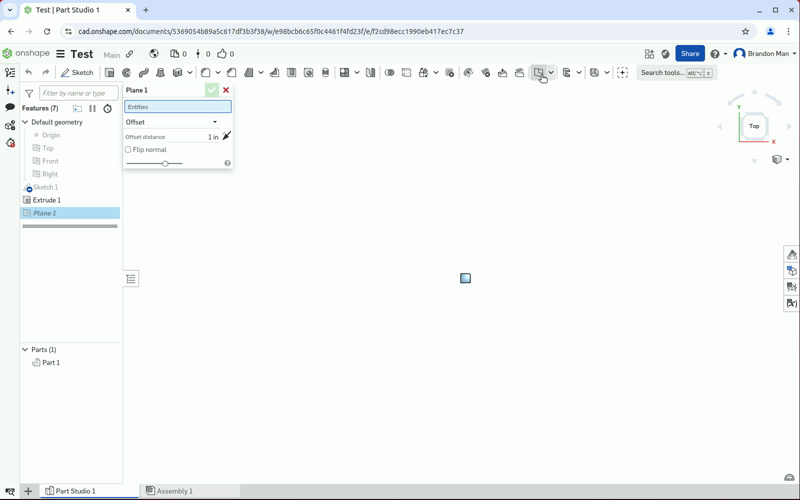
mouse_move(73, 150)
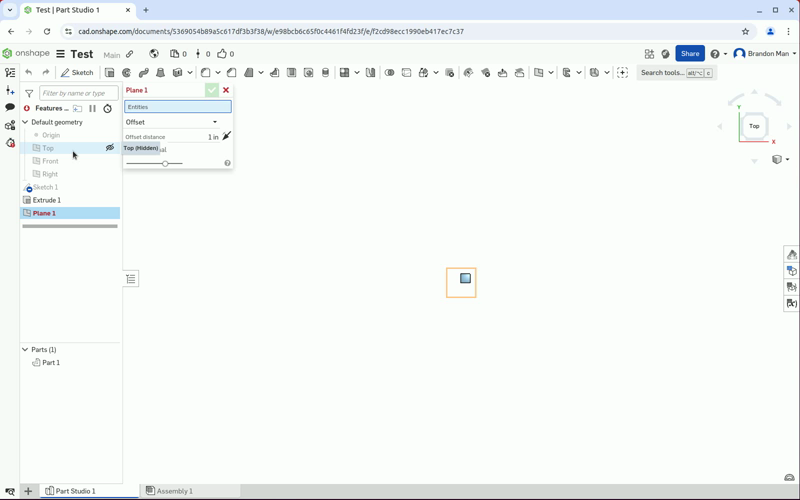
click(73, 150)
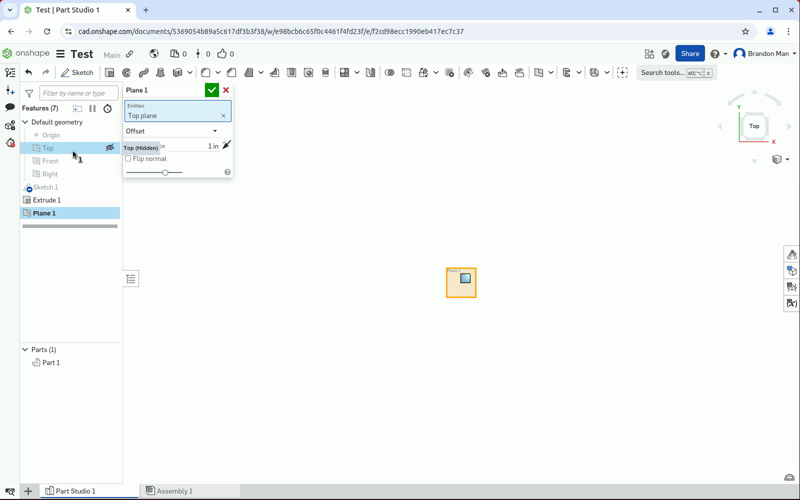
key(tab, 2)
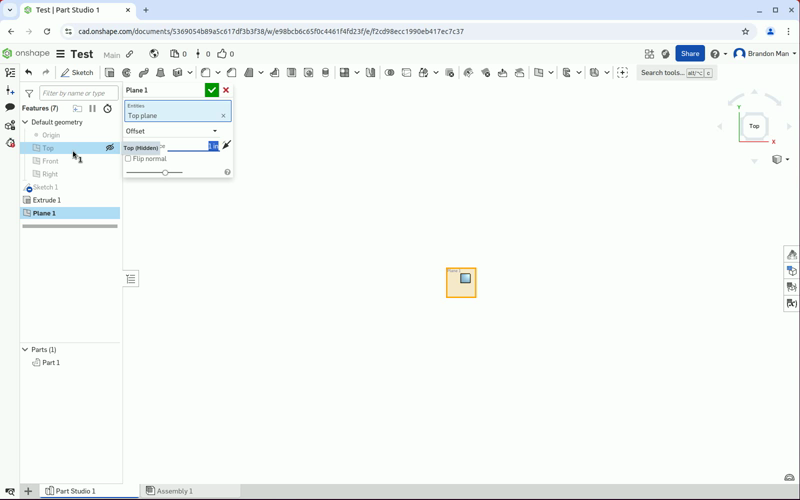
text(23.108)
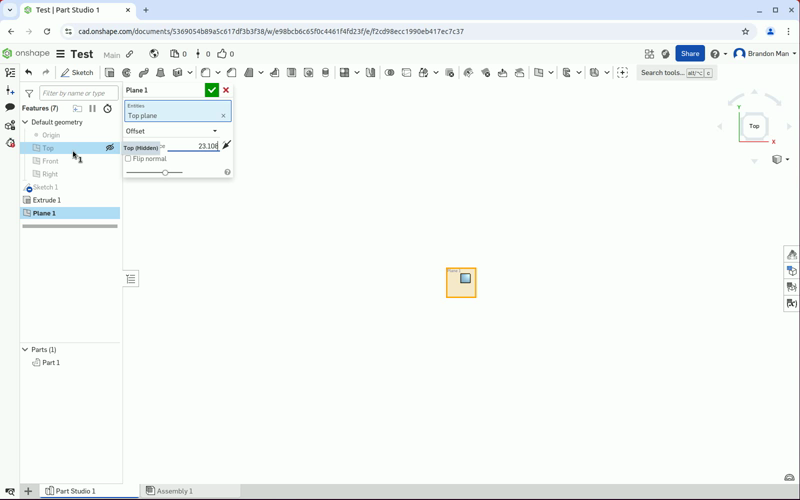
key(enter, 2)
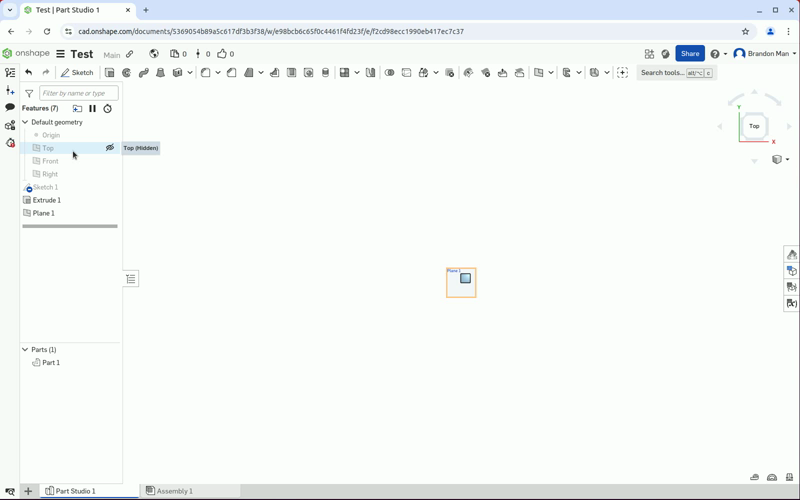
key(shift+s)
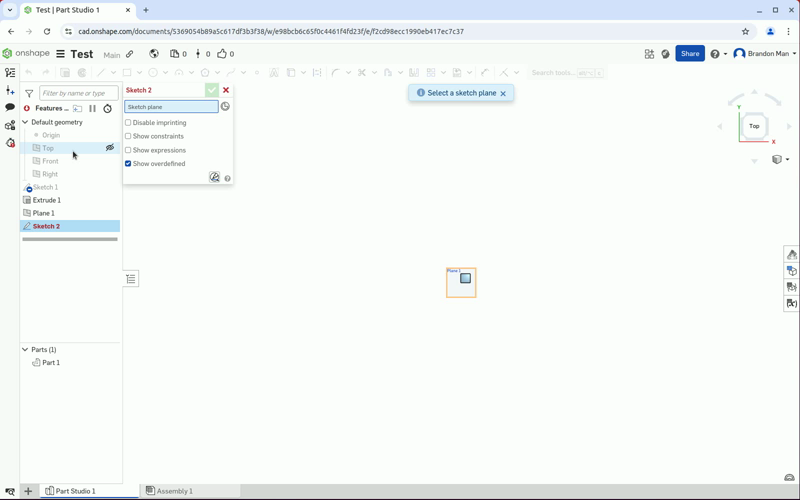
mouse_move(73, 215)
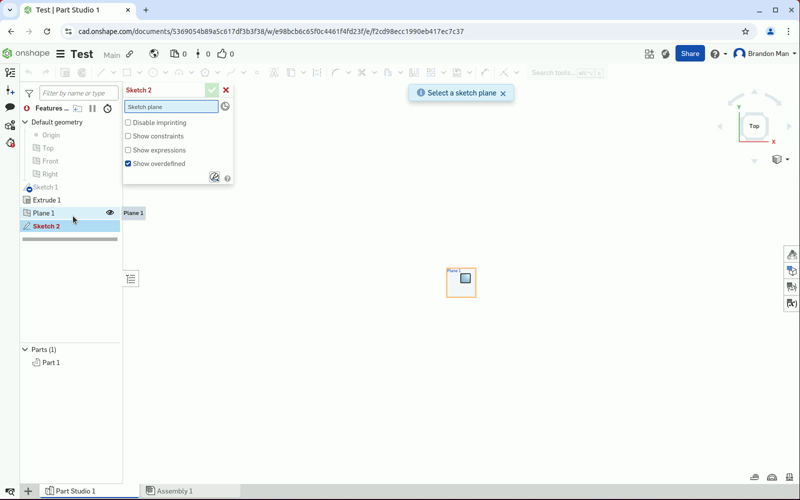
click(73, 215)
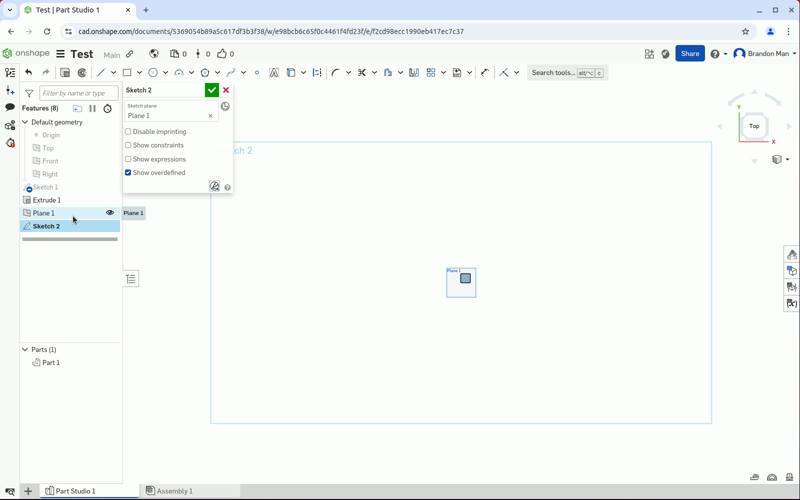
mouse_move(73, 352)
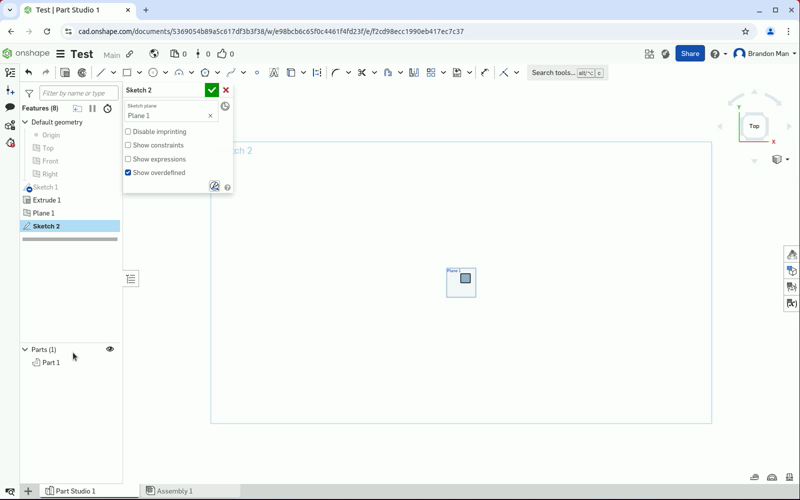
key(y)
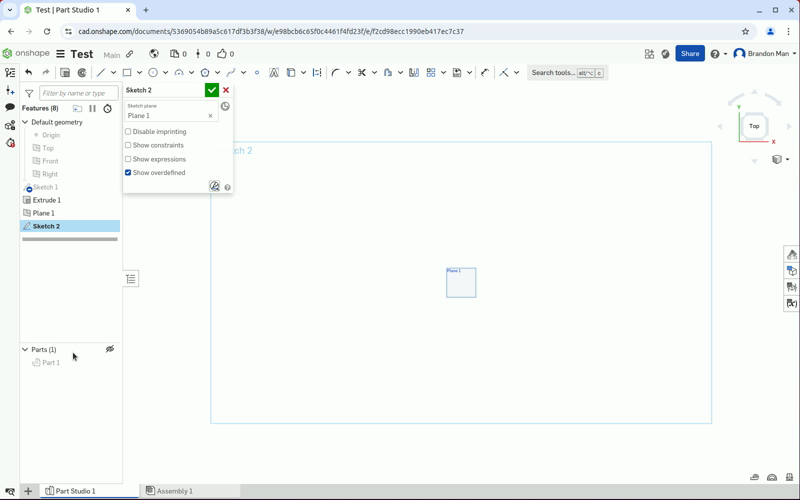
key(l)
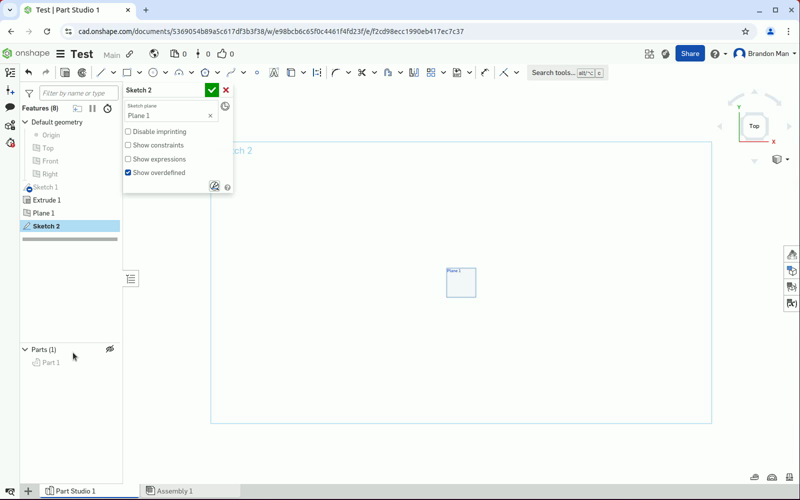
key_down(shift)
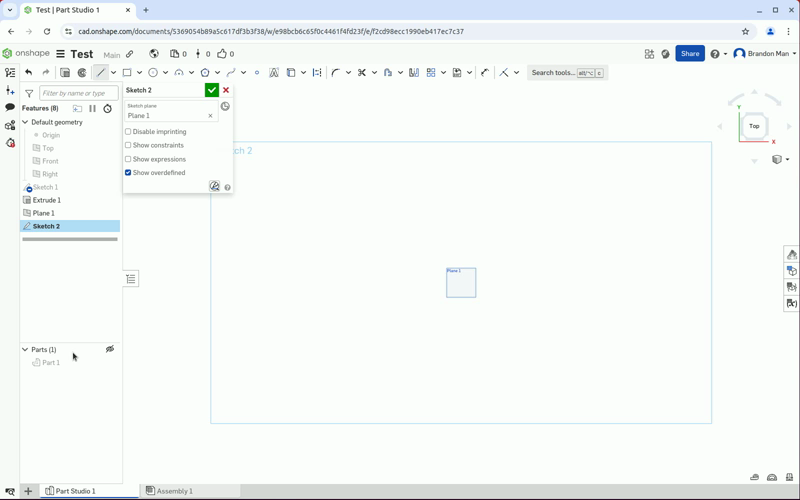
mouse_move(460, 282)
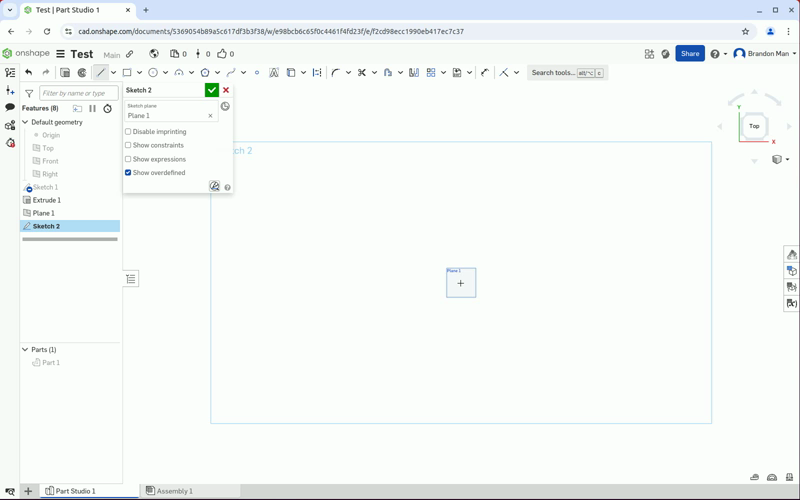
click(460, 282)
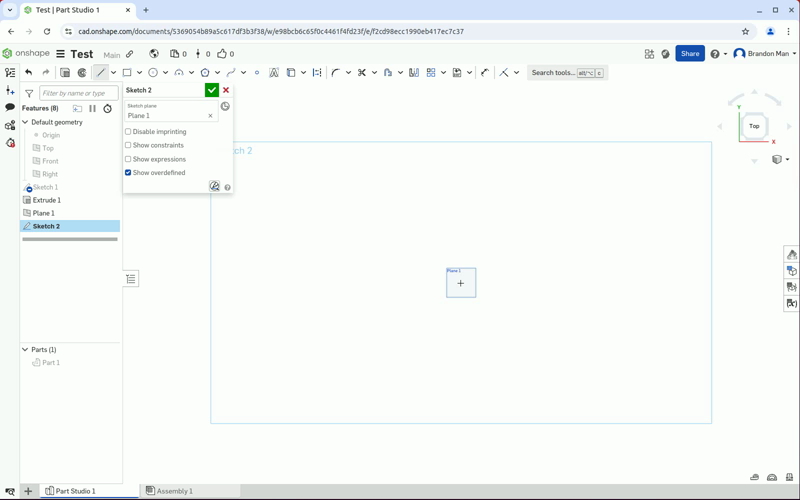
key_up(shift)
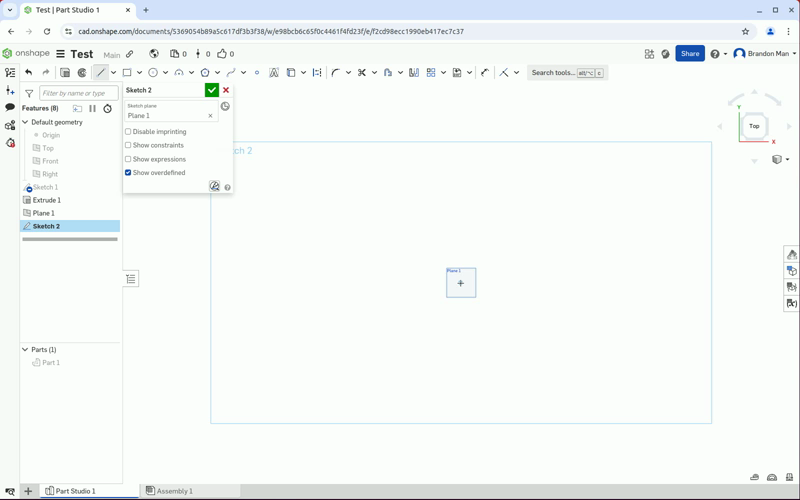
key_down(shift)
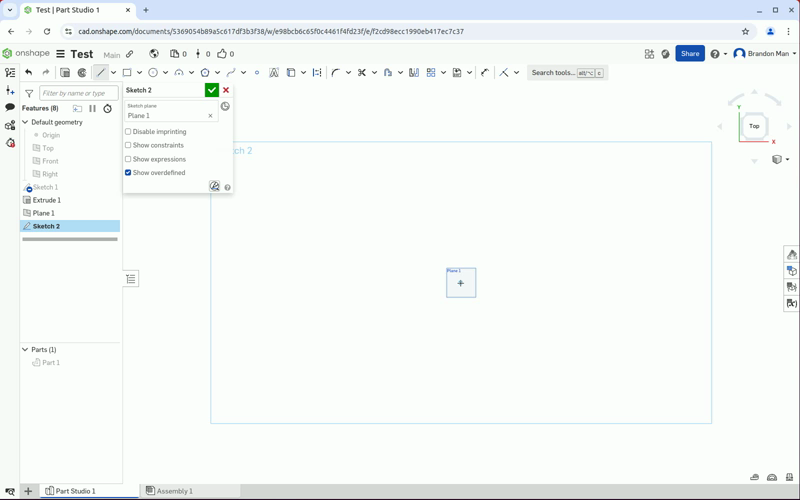
mouse_move(490, 282)
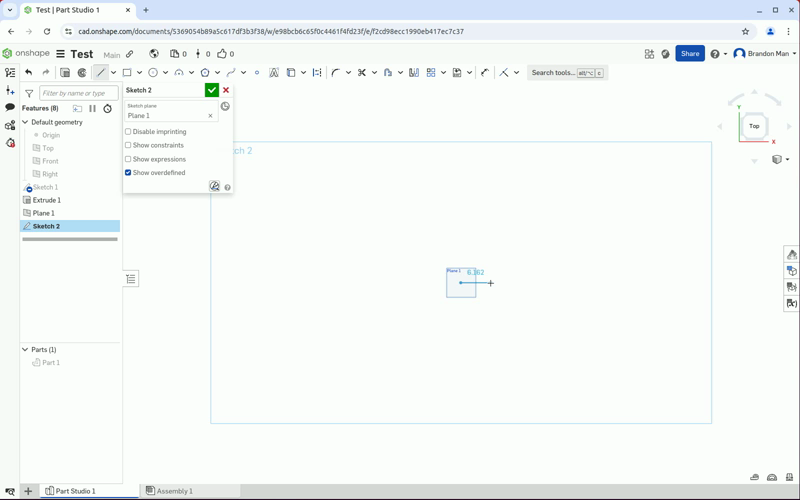
mouse_move(470, 282)
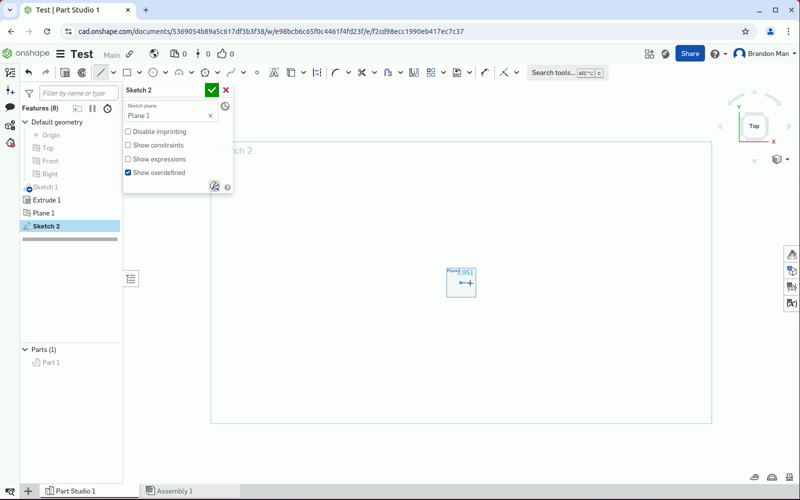
click(470, 282)
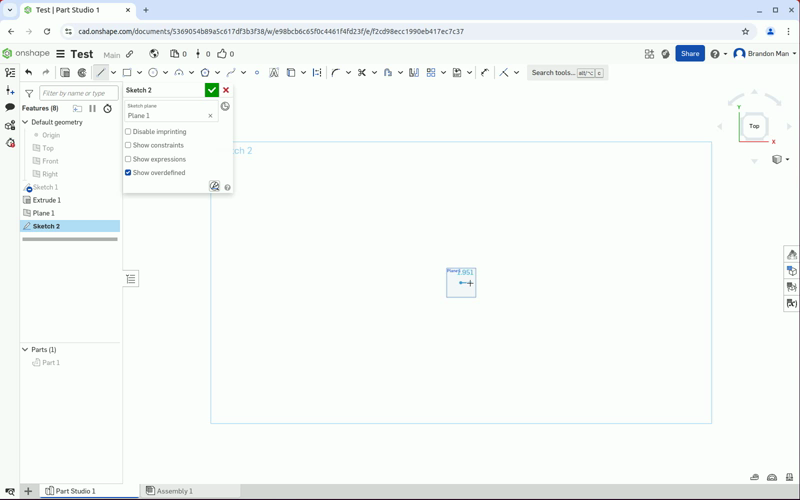
key_up(shift)
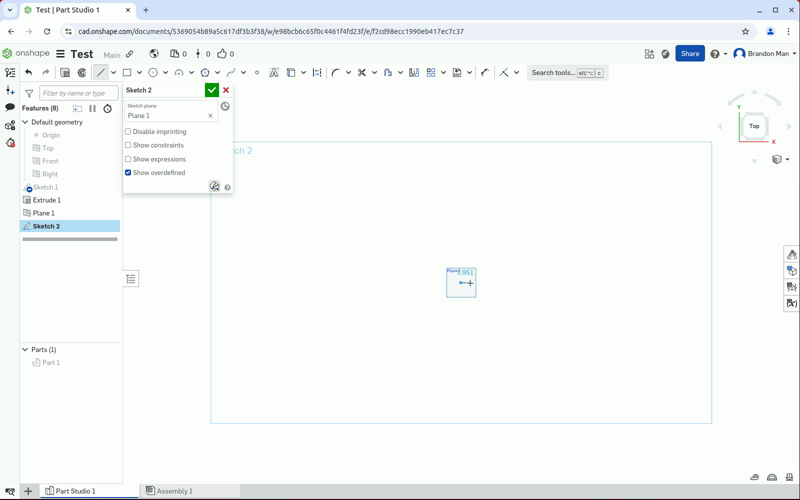
key_down(shift)
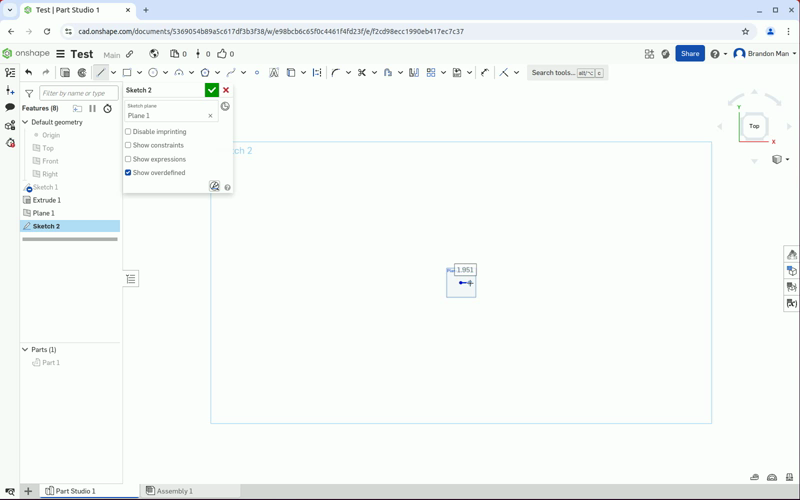
mouse_move(500, 282)
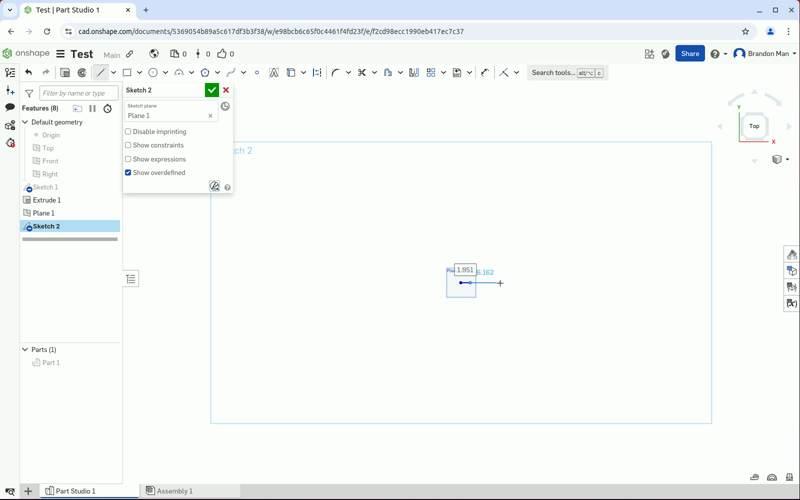
mouse_move(470, 273)
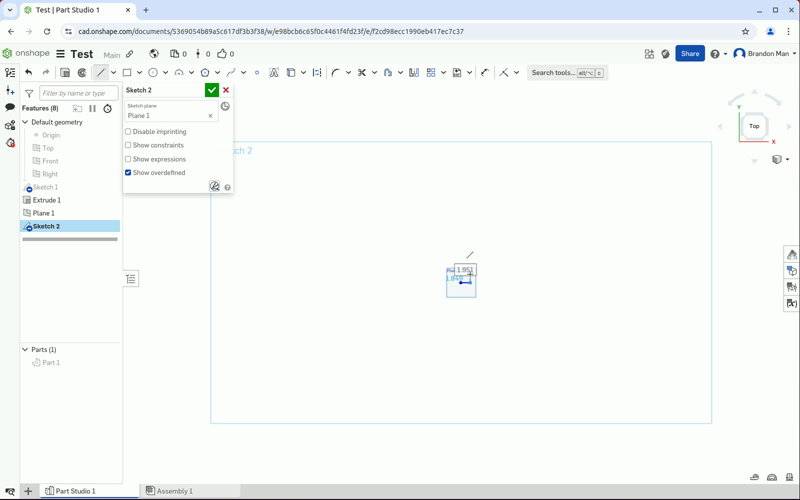
click(470, 273)
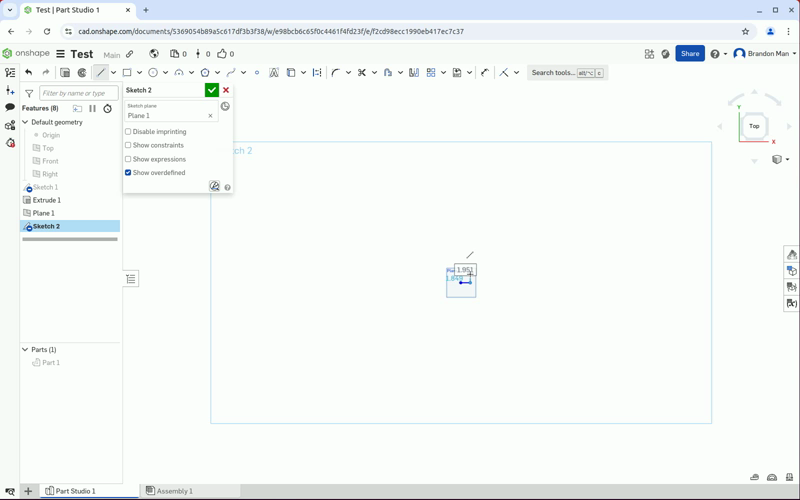
key_up(shift)
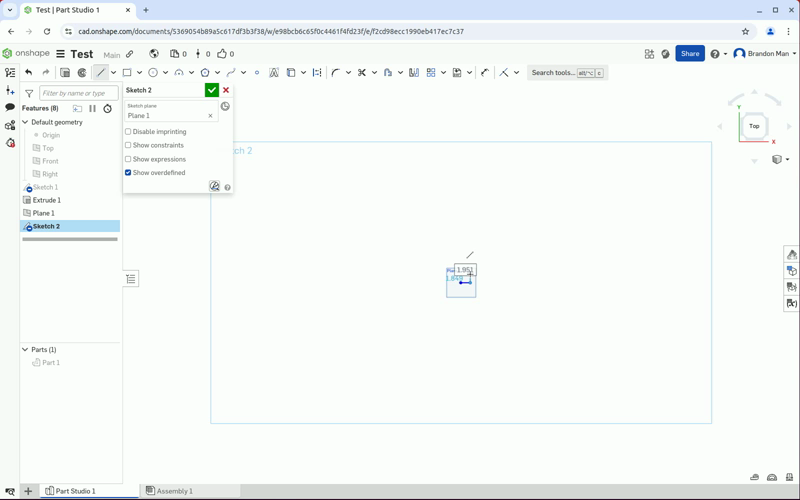
key_down(shift)
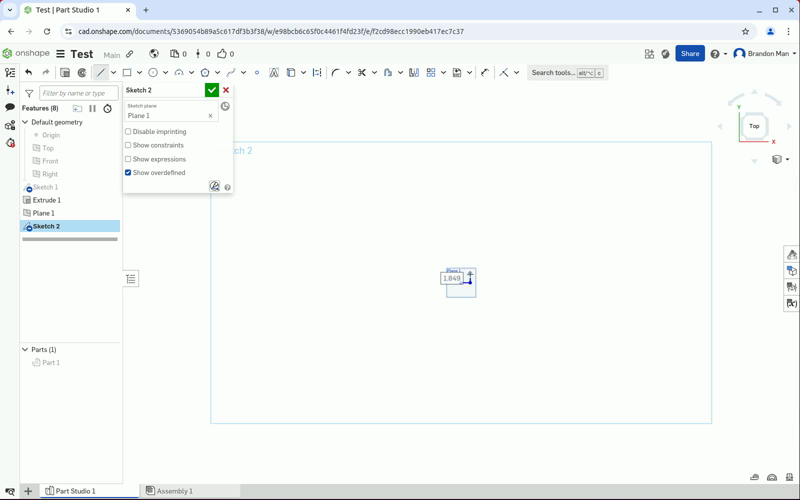
mouse_move(500, 273)
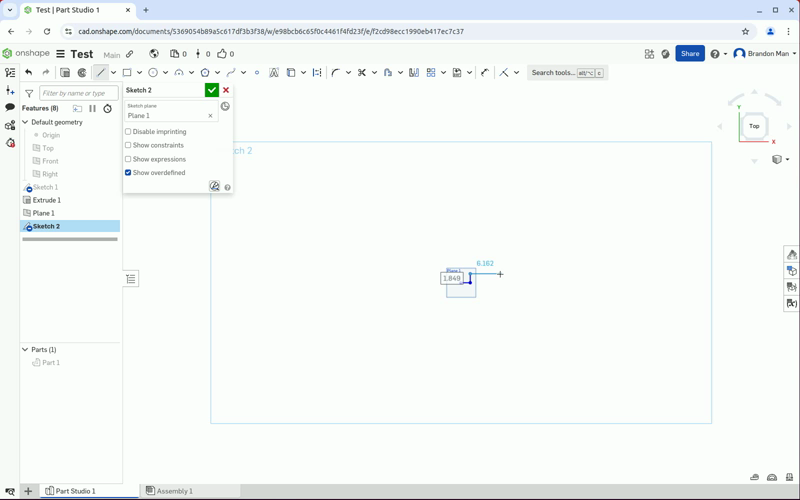
mouse_move(460, 273)
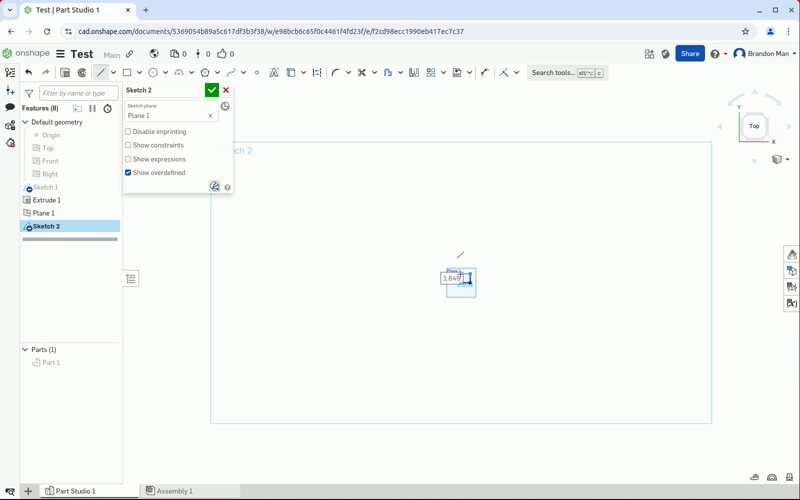
click(460, 273)
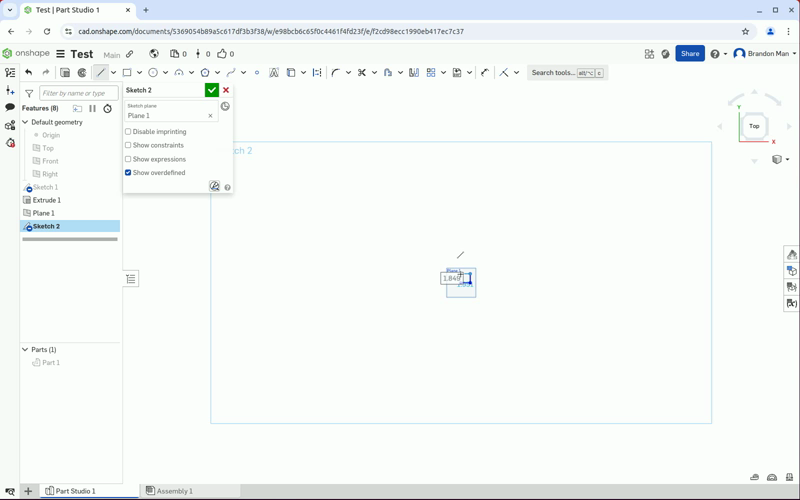
key_up(shift)
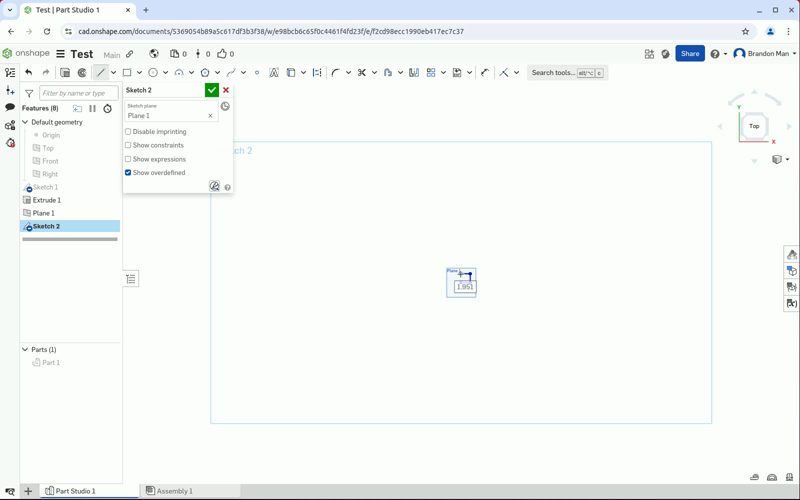
mouse_move(490, 273)
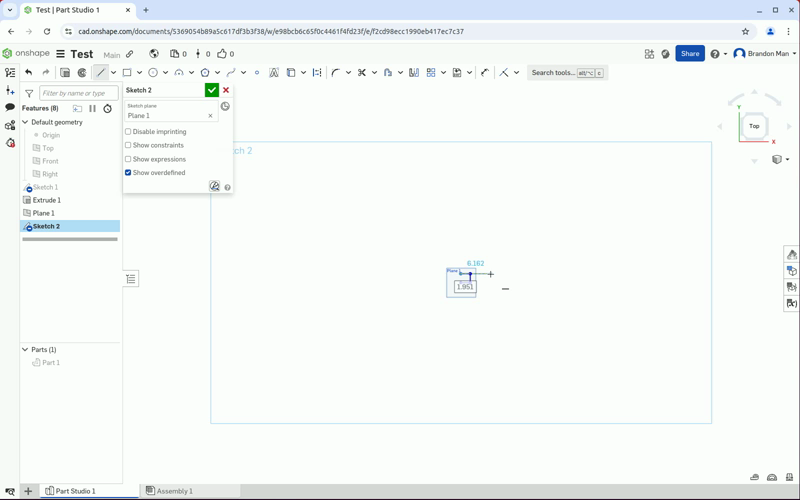
key_down(shift)
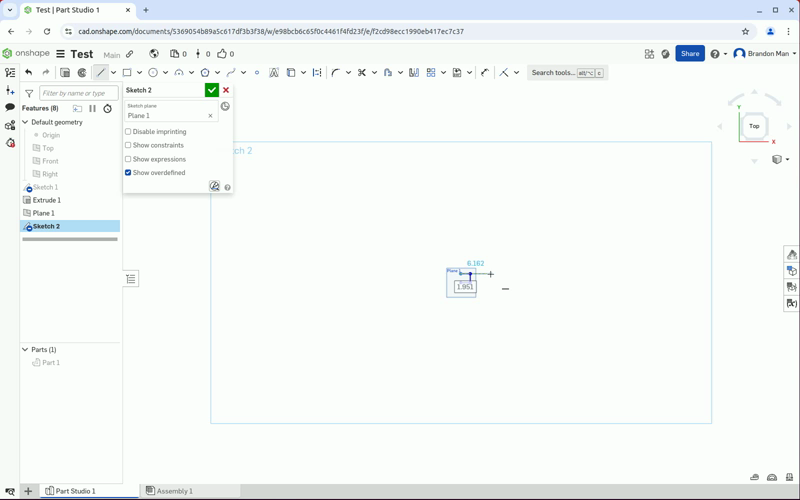
mouse_move(460, 282)
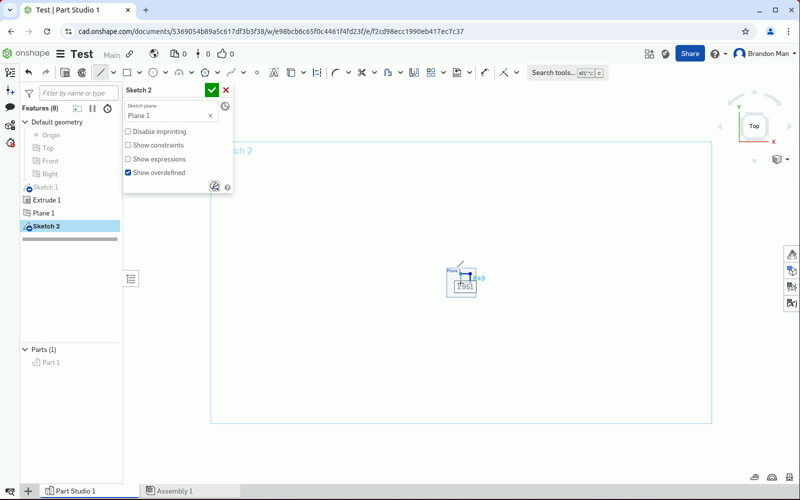
key_up(shift)
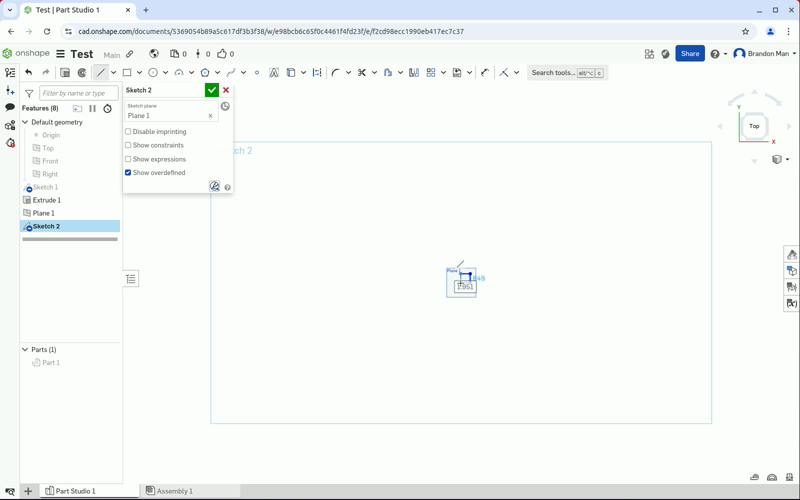
click(460, 282)
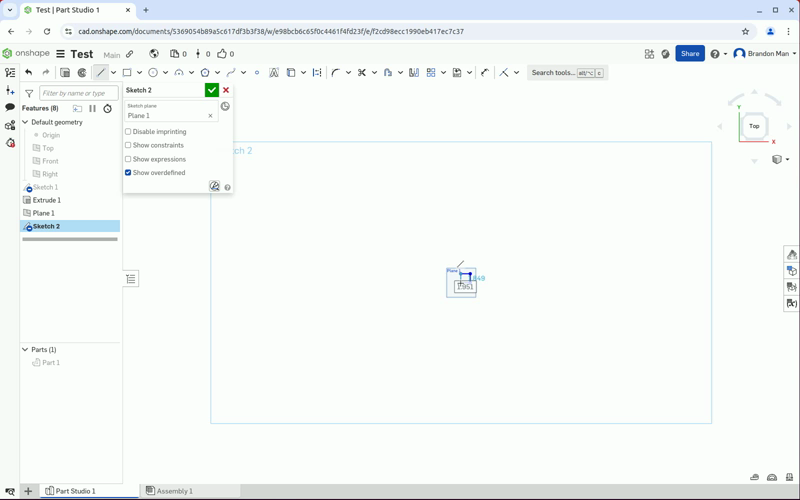
key(esc)
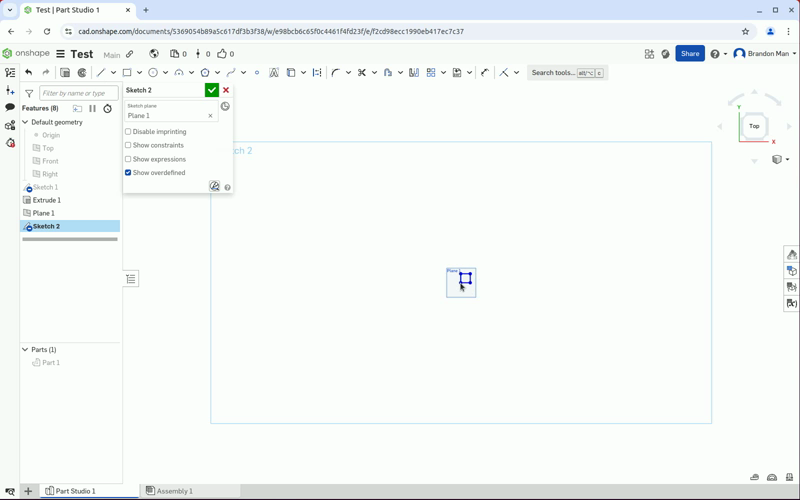
key(l)
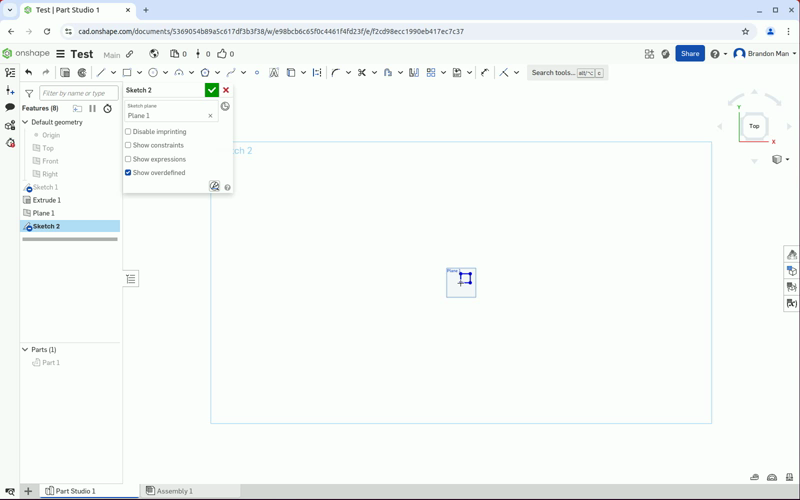
key_down(shift)
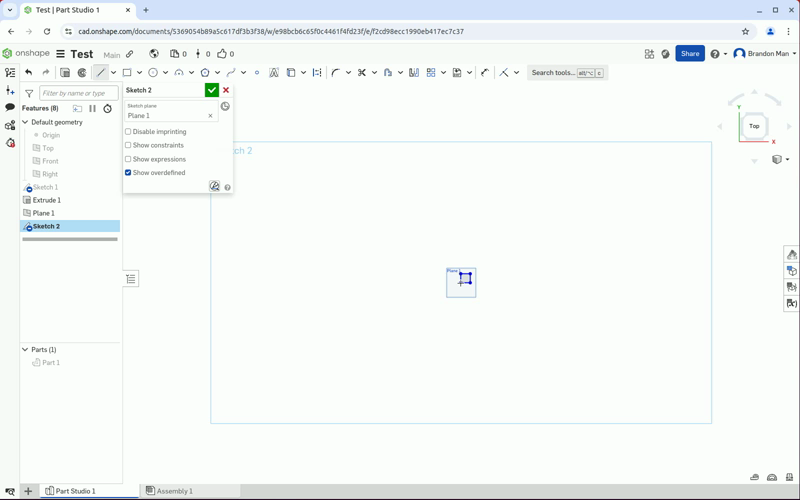
mouse_move(462, 279)
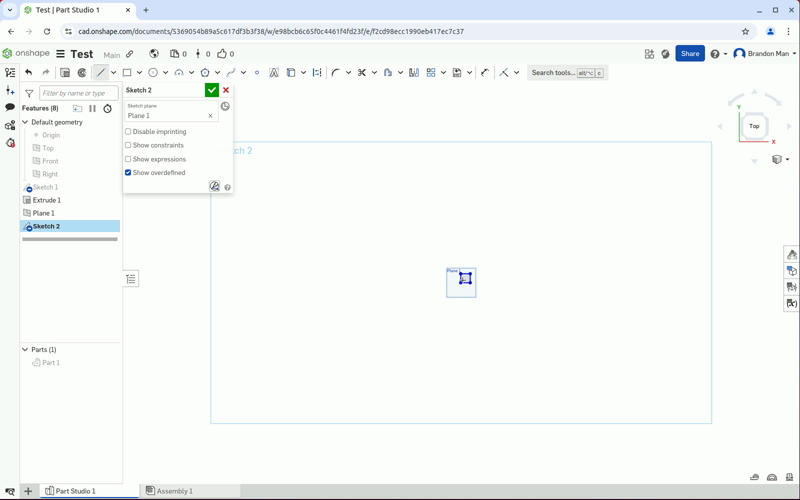
scroll(6)
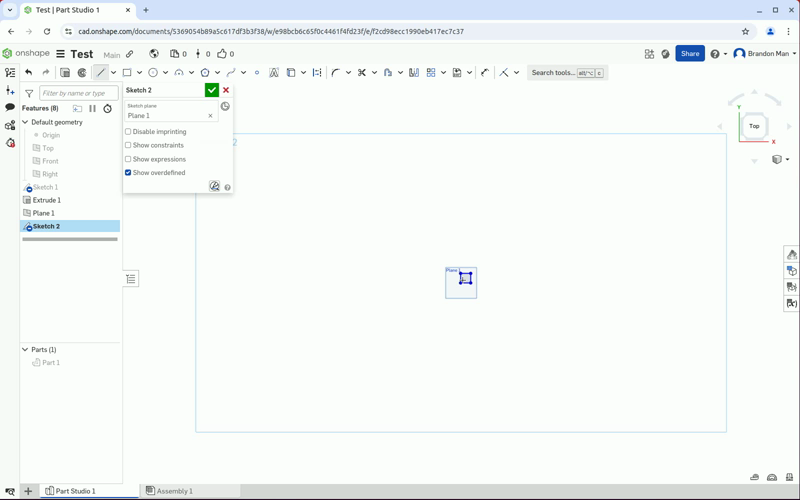
scroll(6)
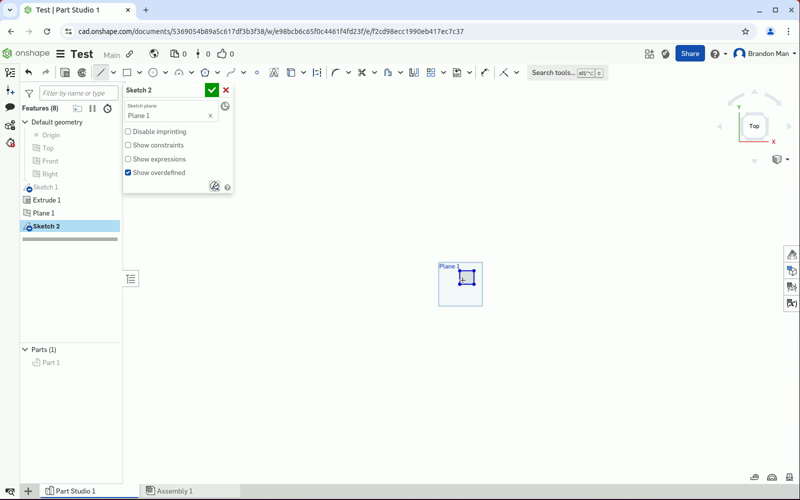
scroll(6)
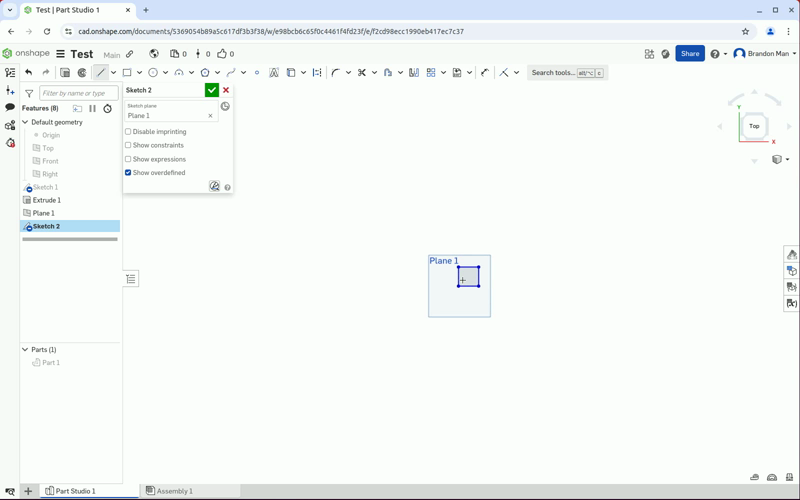
scroll(6)
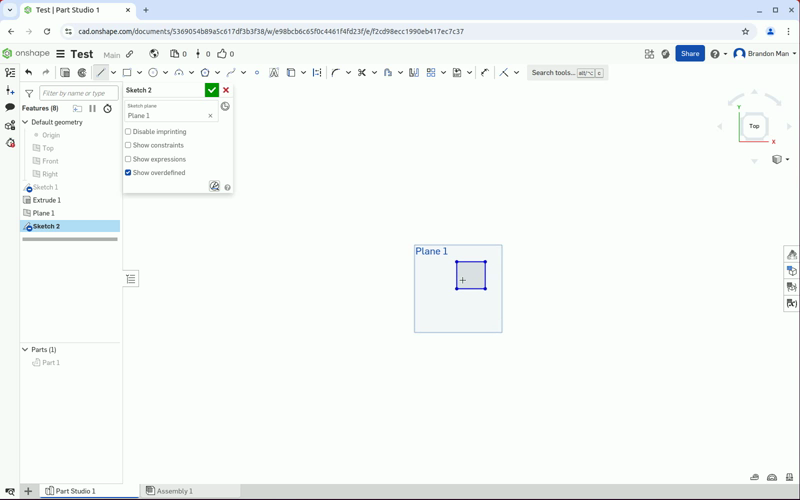
scroll(6)
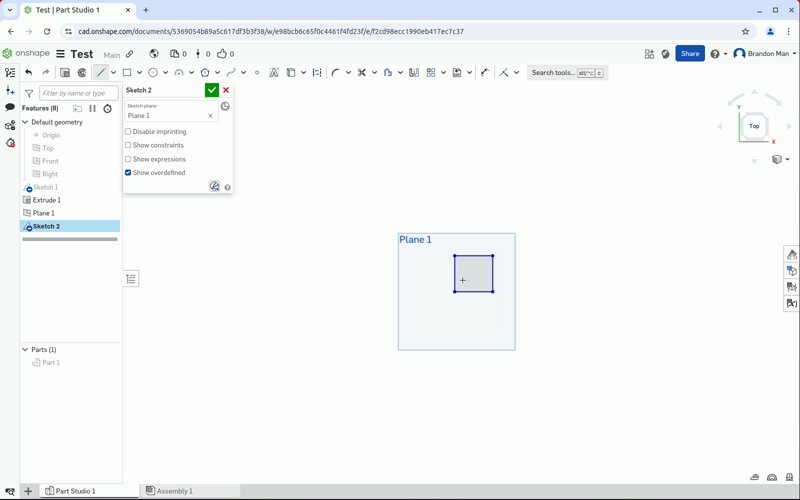
scroll(6)
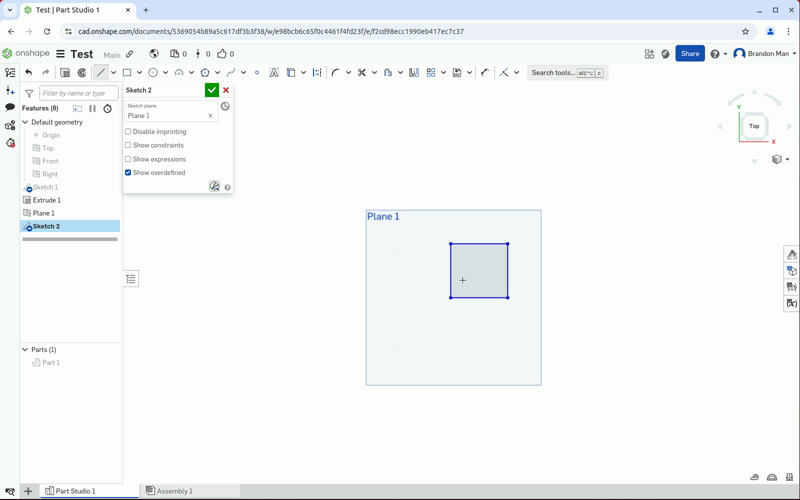
scroll(6)
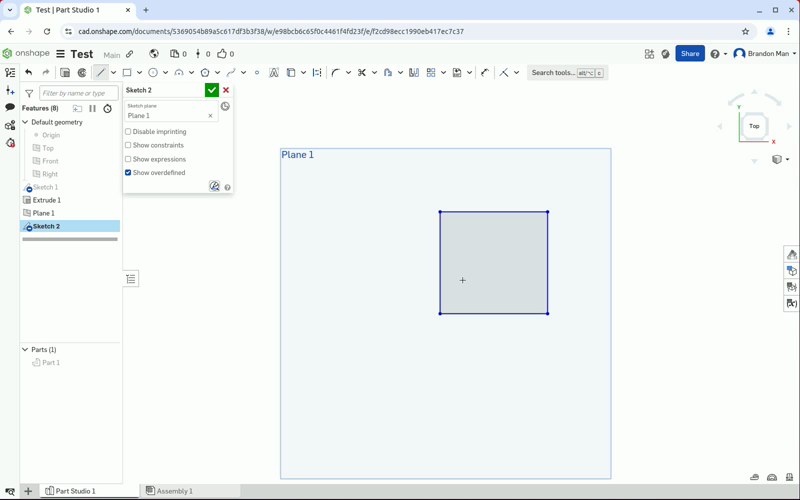
click(462, 279)
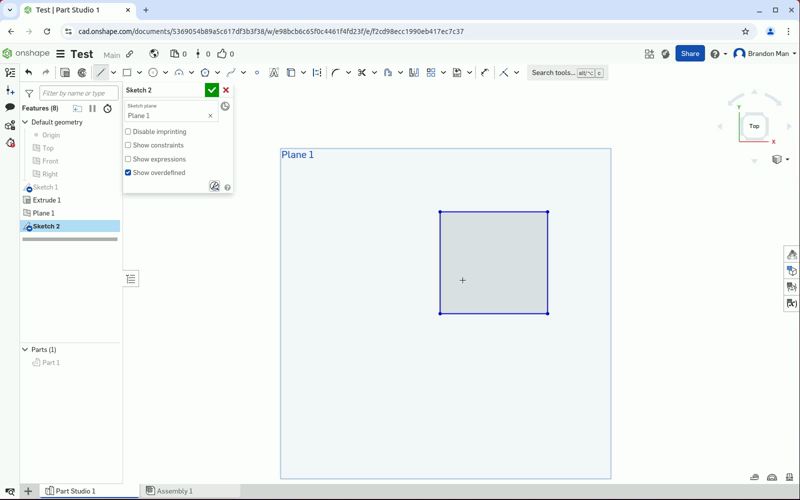
scroll(-6)
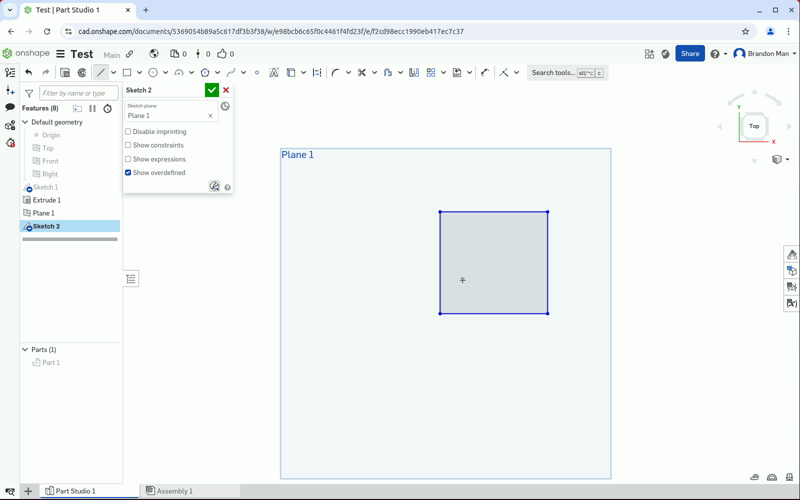
scroll(-6)
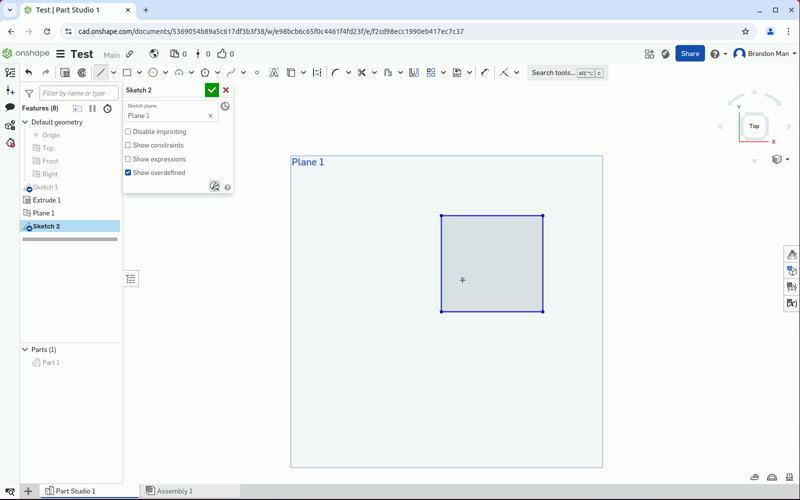
scroll(-6)
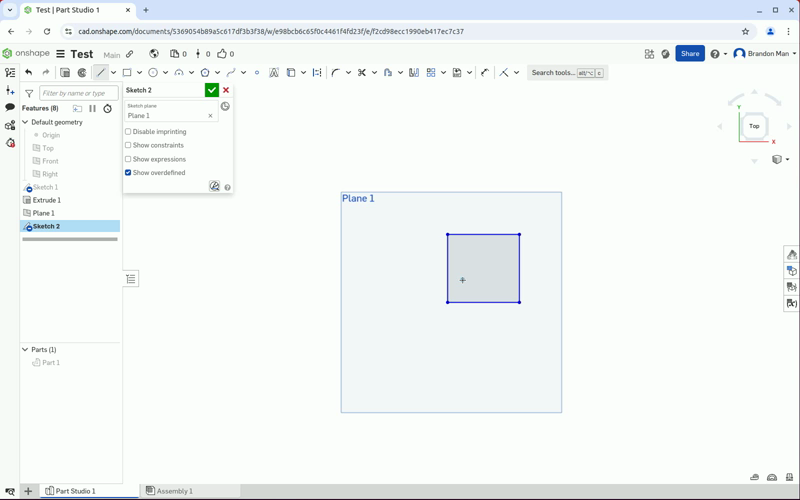
scroll(-6)
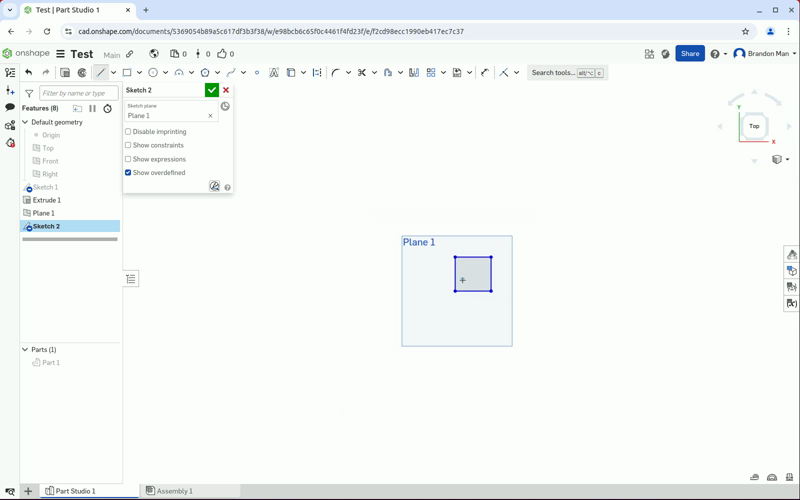
scroll(-6)
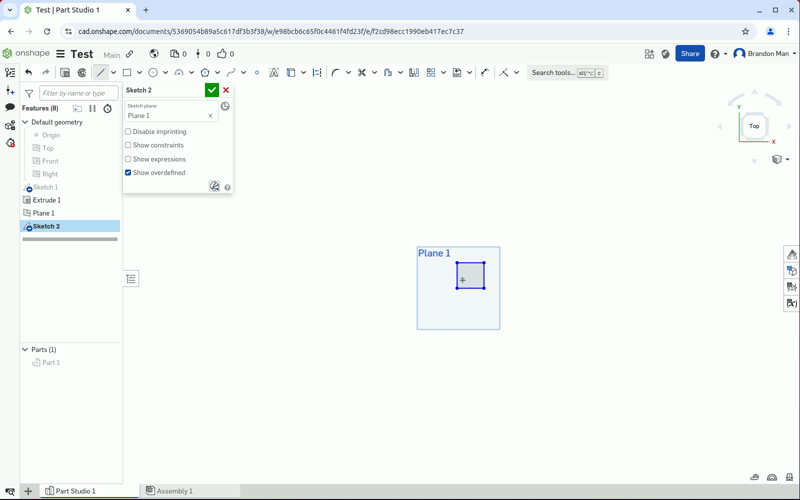
scroll(-6)
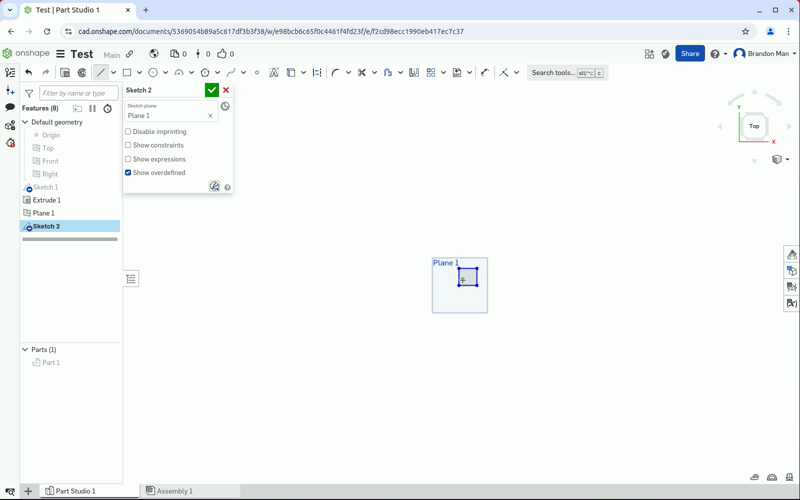
scroll(-6)
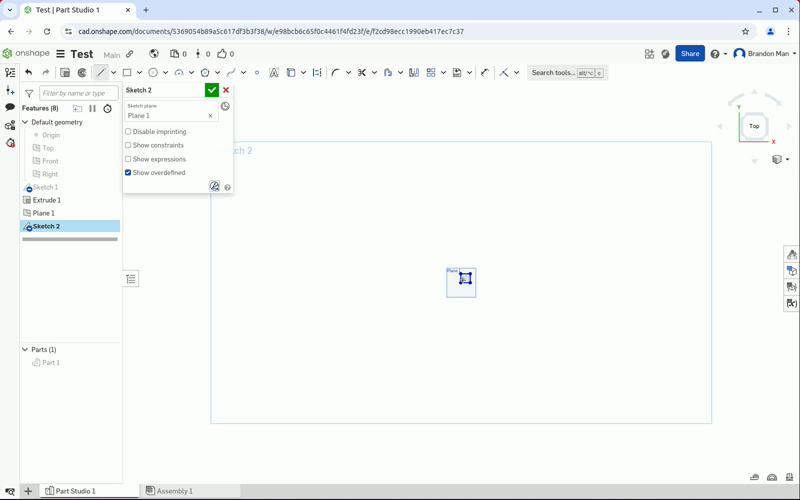
key_up(shift)
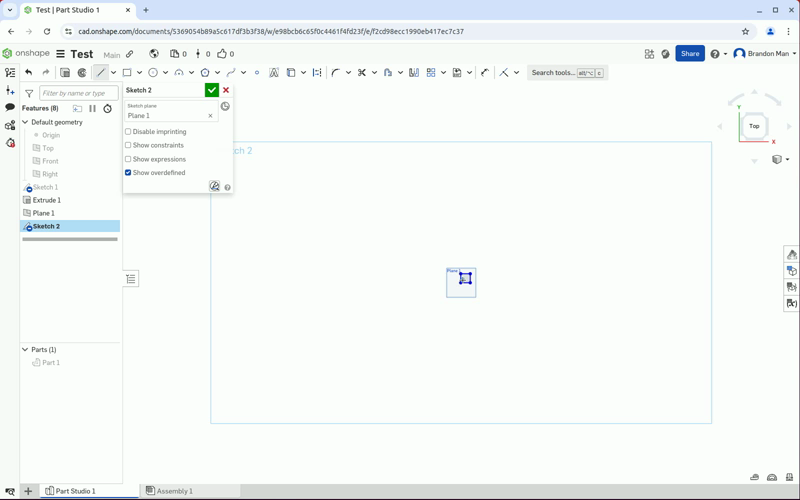
key_down(shift)
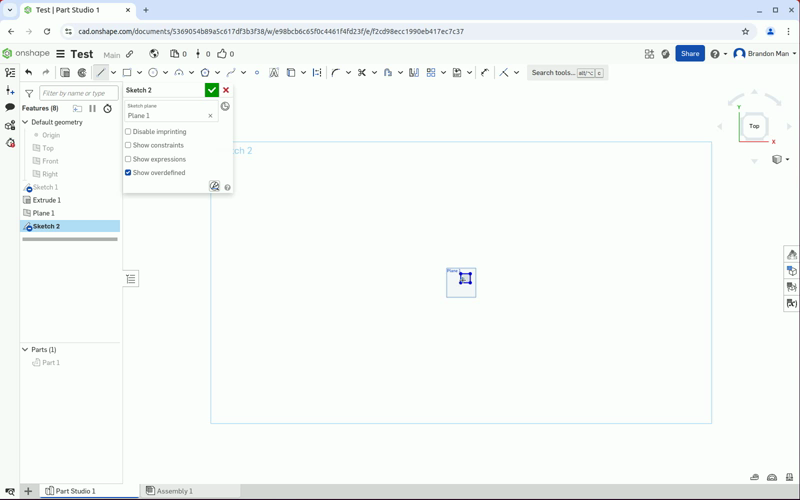
mouse_move(492, 279)
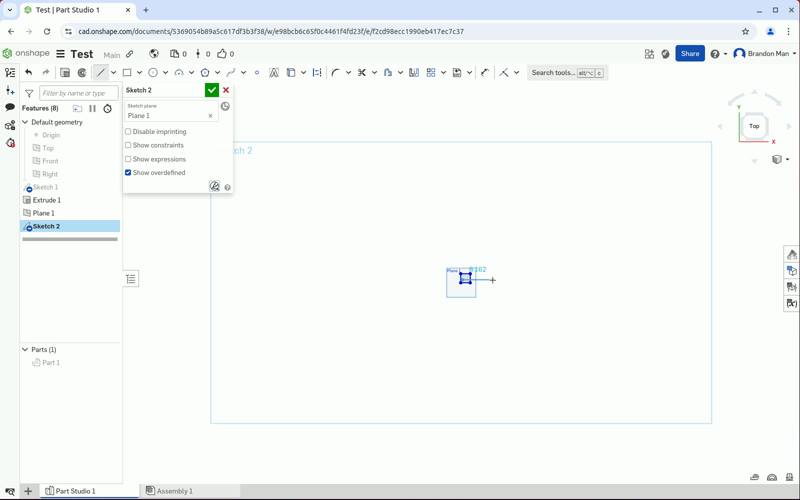
mouse_move(468, 279)
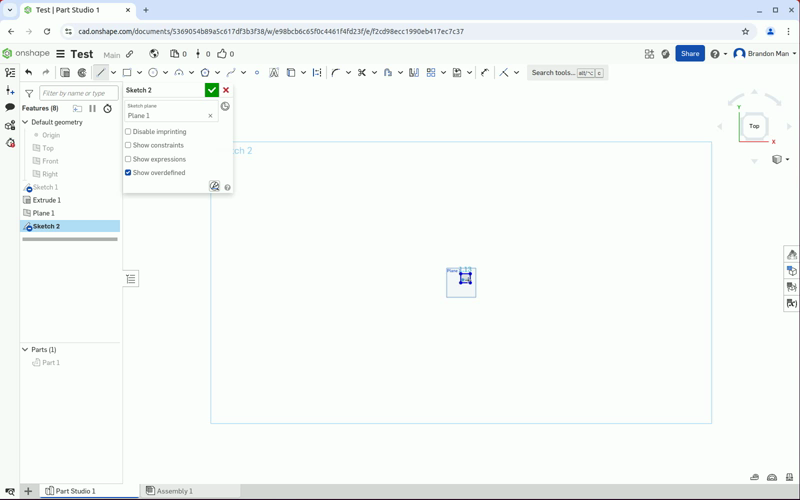
scroll(6)
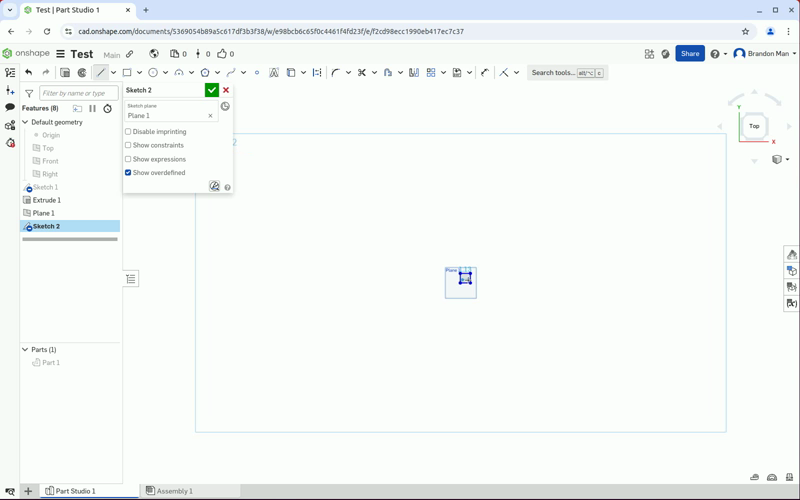
scroll(6)
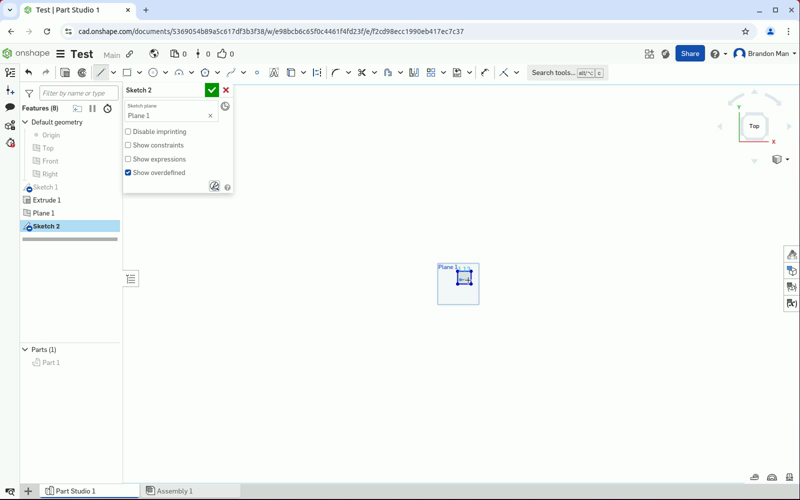
scroll(6)
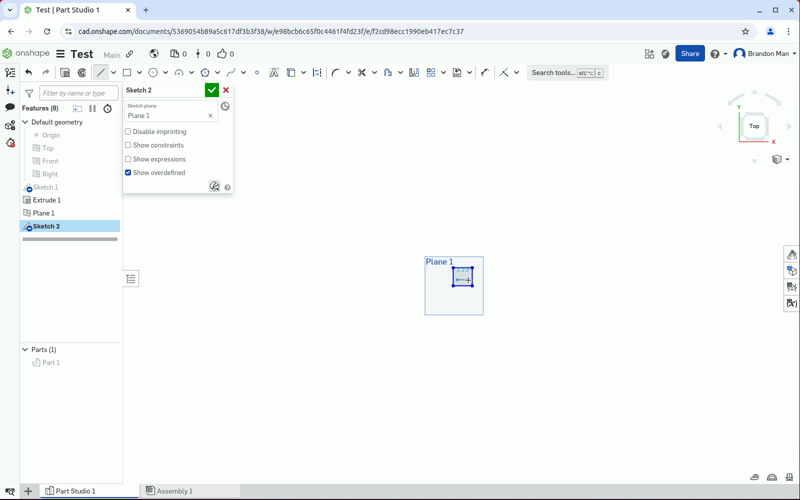
scroll(6)
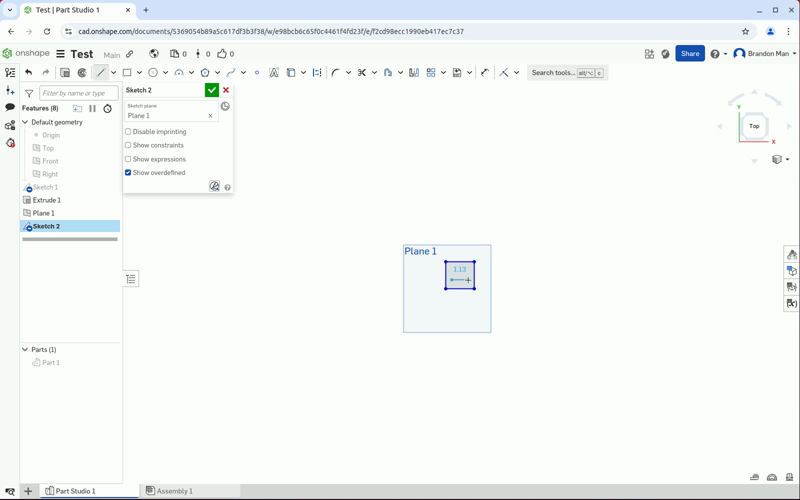
scroll(6)
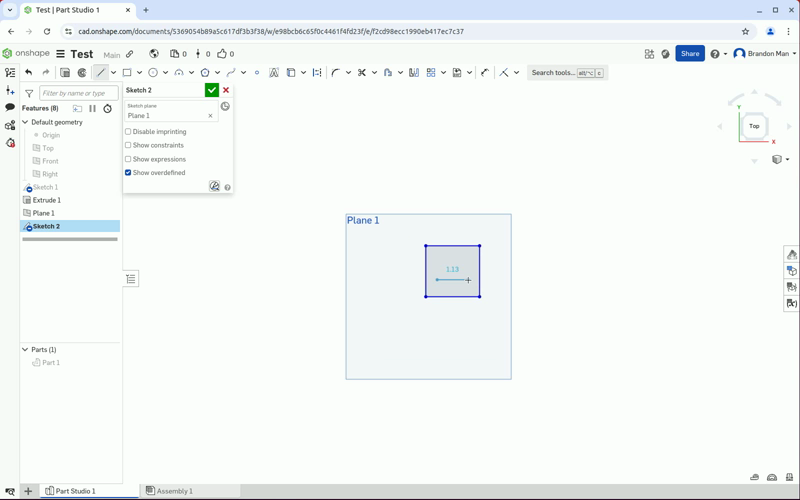
scroll(6)
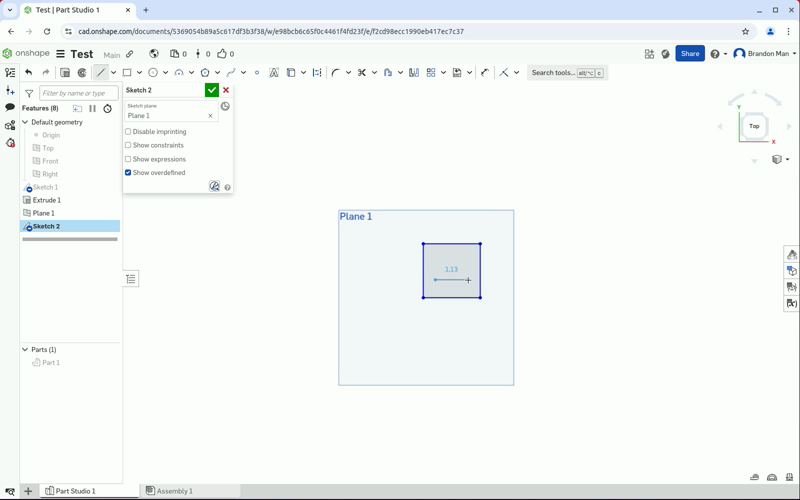
scroll(6)
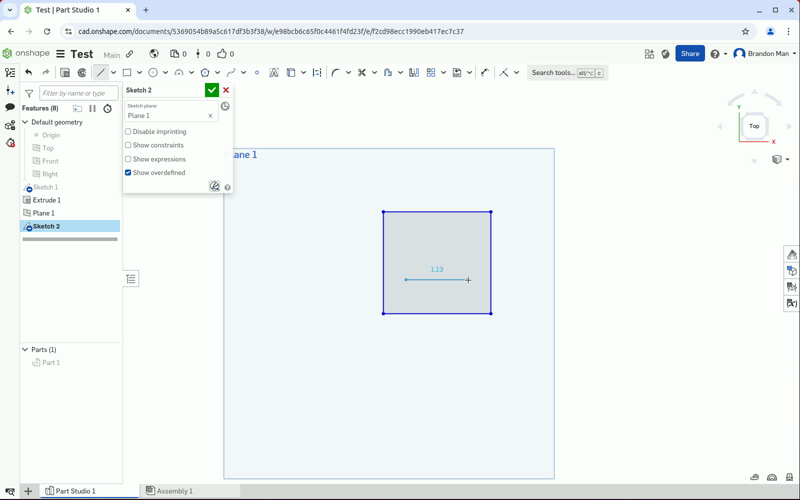
click(468, 279)
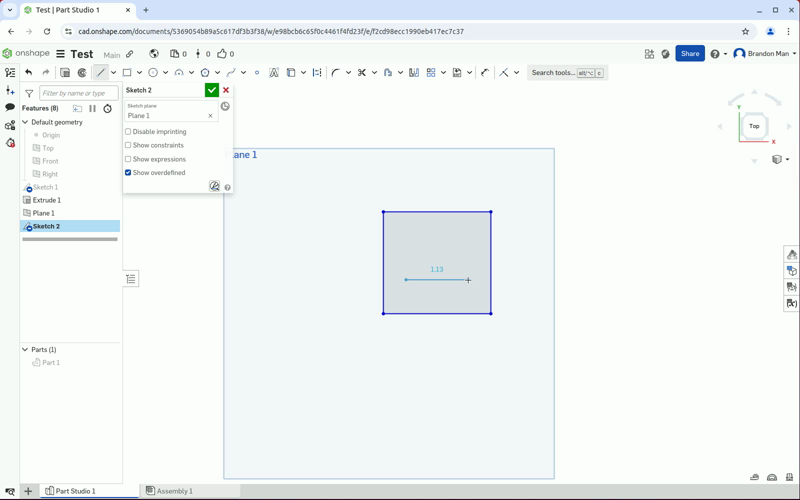
scroll(-6)
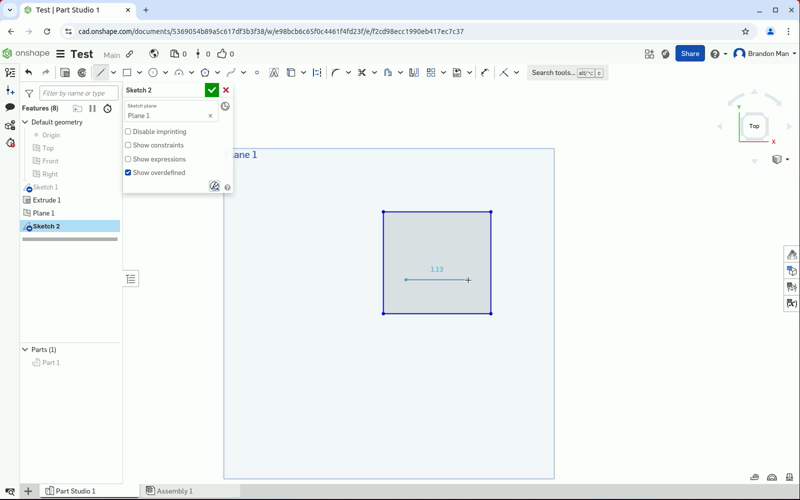
scroll(-6)
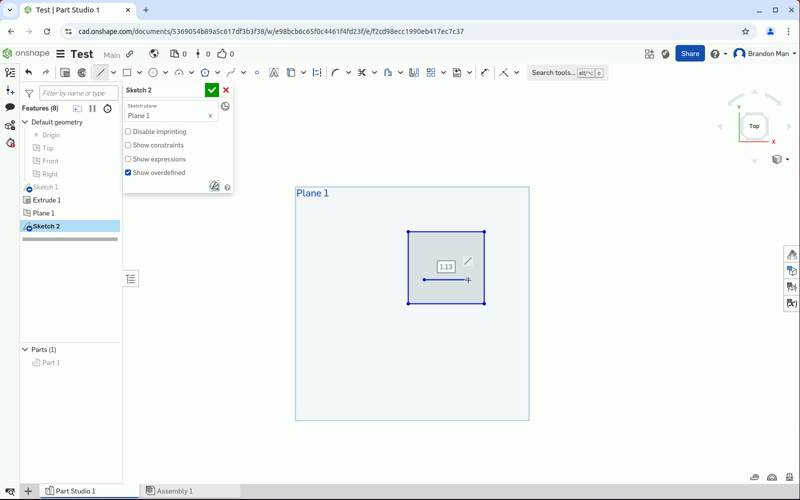
scroll(-6)
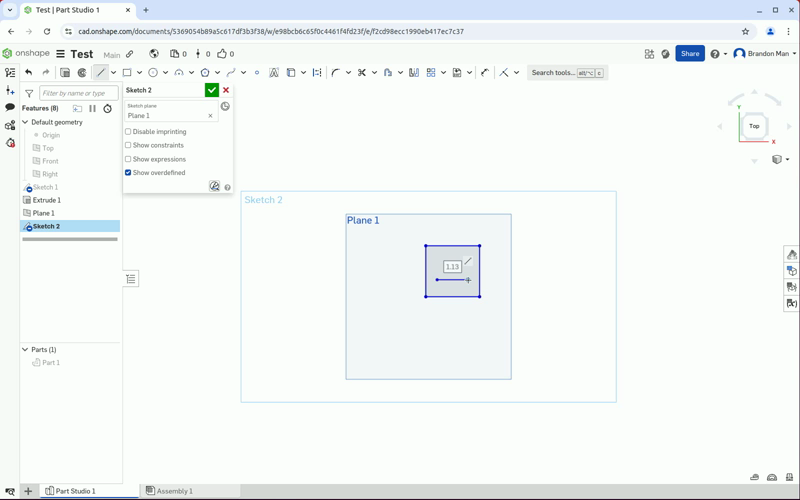
scroll(-6)
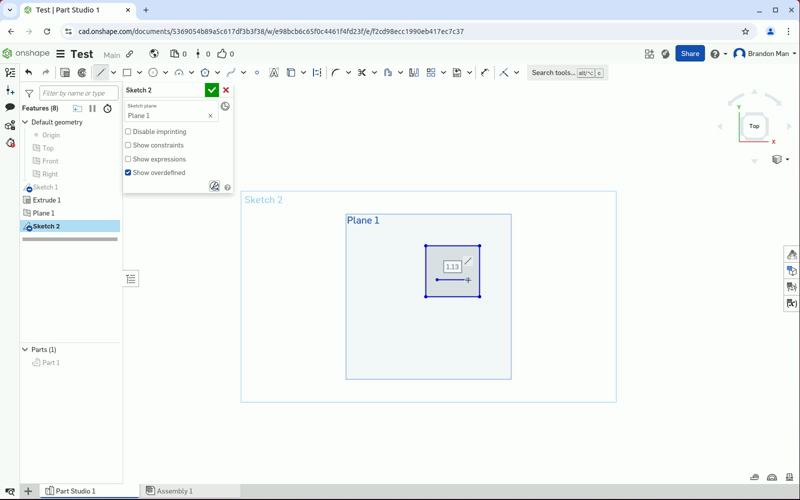
scroll(-6)
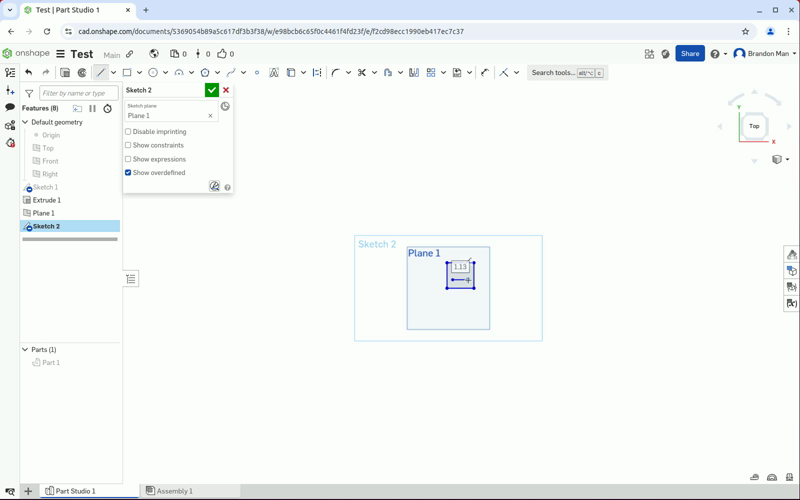
scroll(-6)
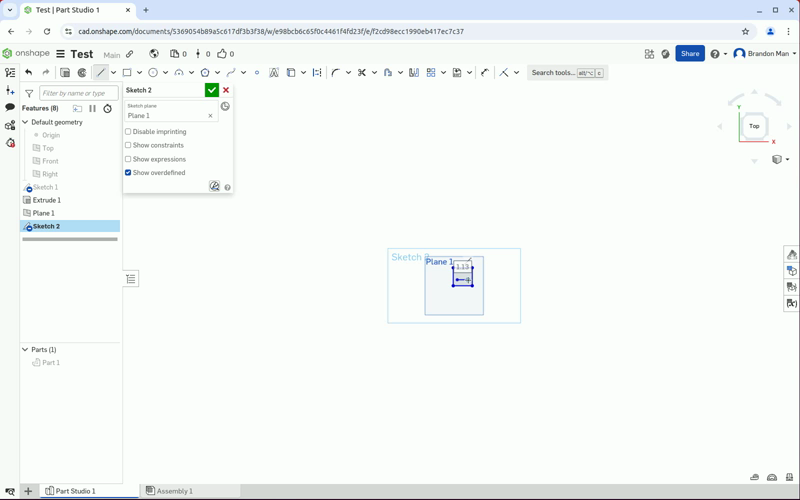
scroll(-6)
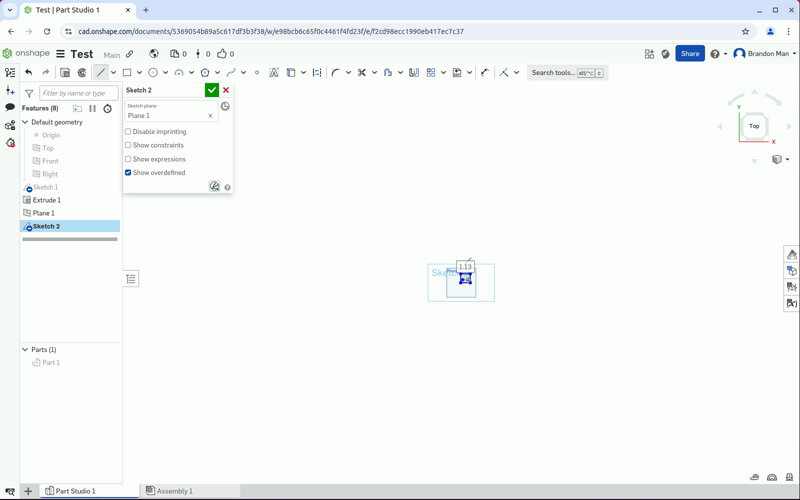
key_up(shift)
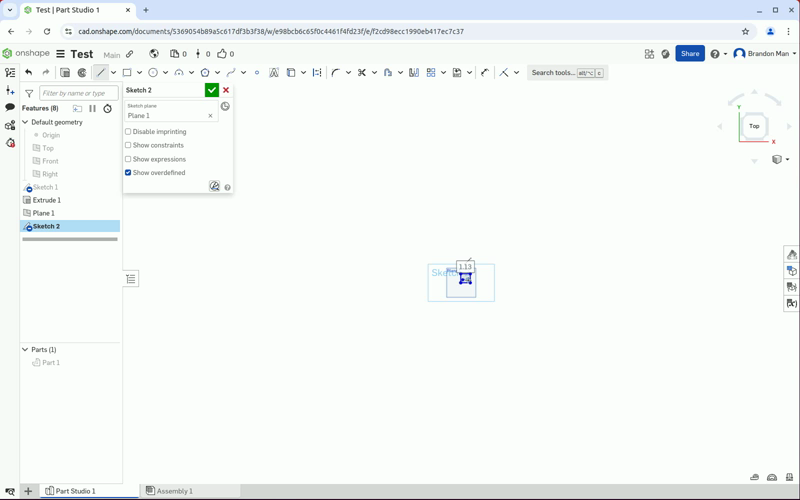
key_down(shift)
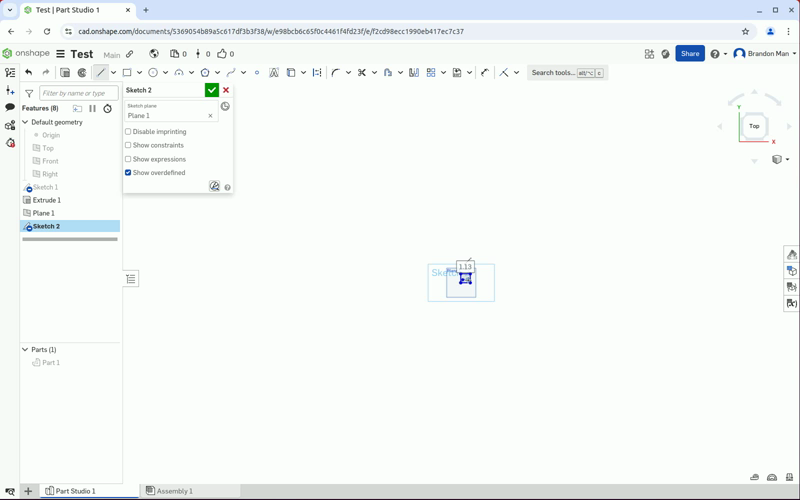
mouse_move(498, 279)
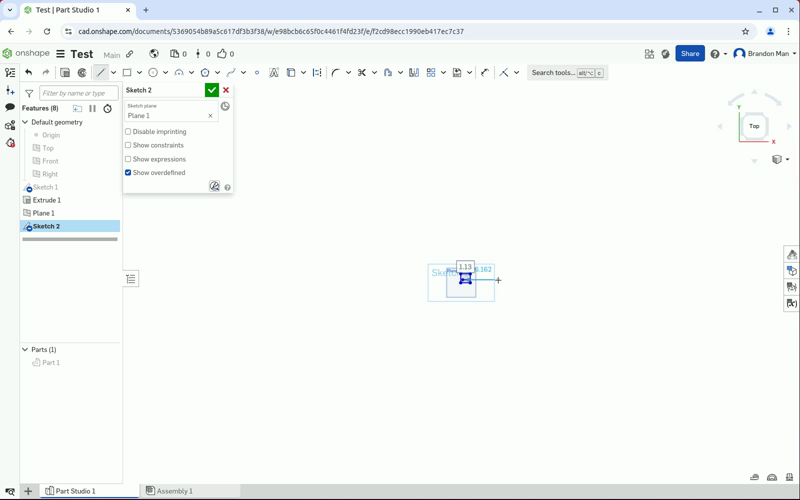
mouse_move(468, 276)
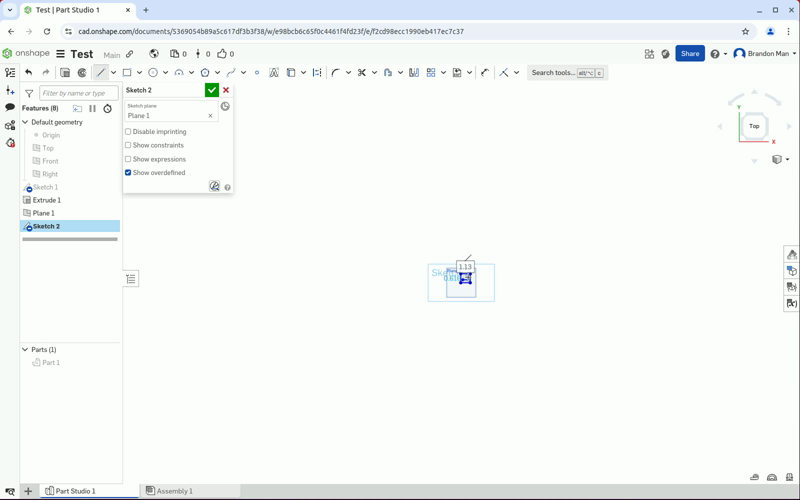
scroll(6)
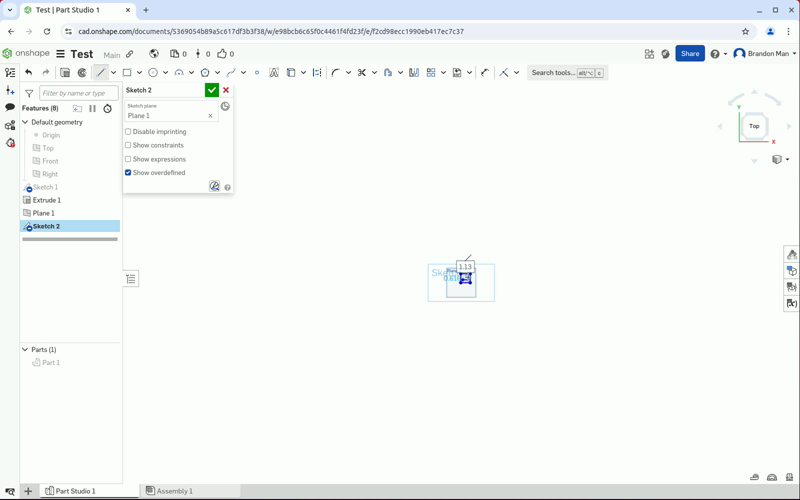
scroll(6)
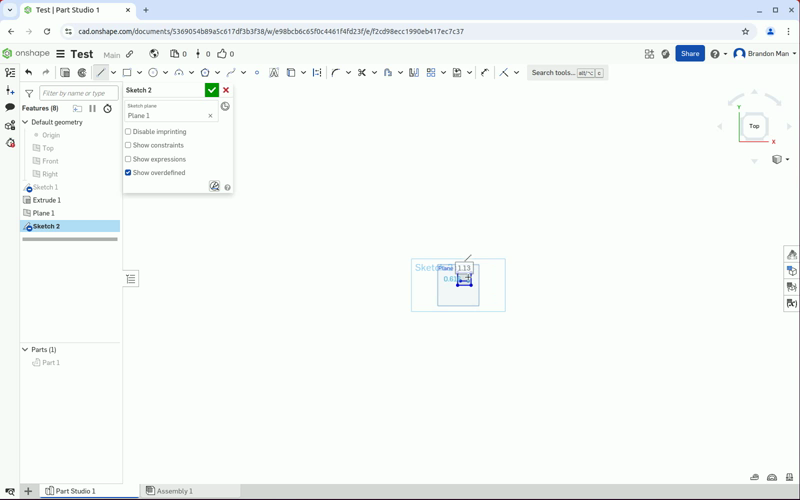
scroll(6)
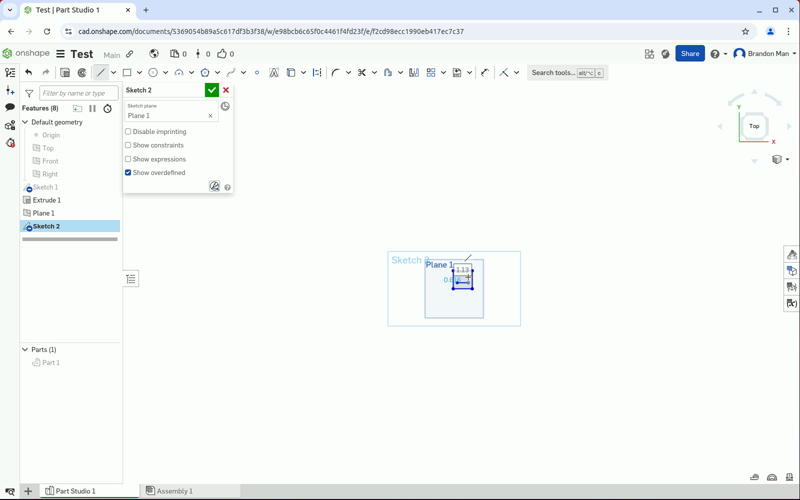
scroll(6)
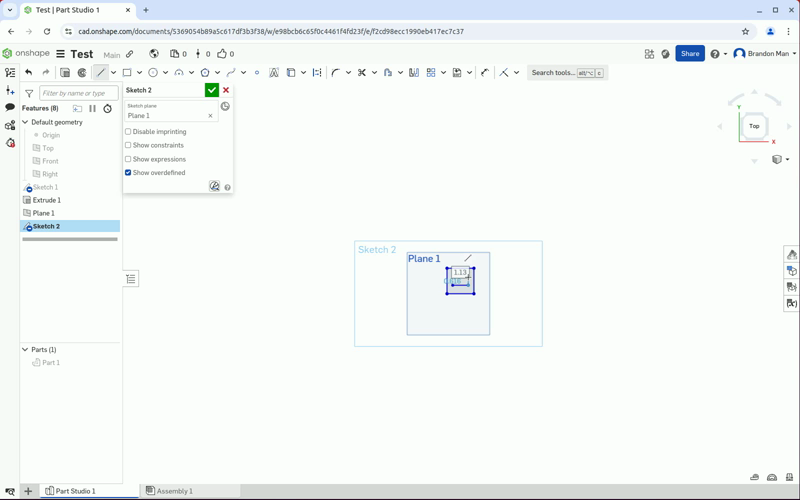
scroll(6)
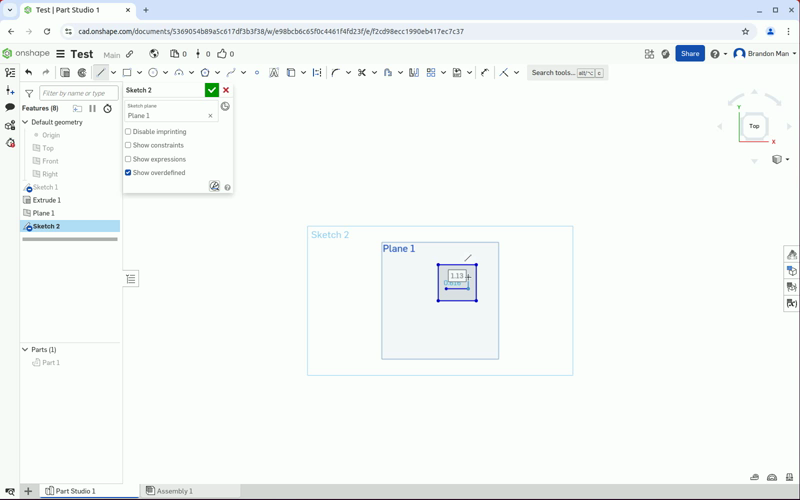
scroll(6)
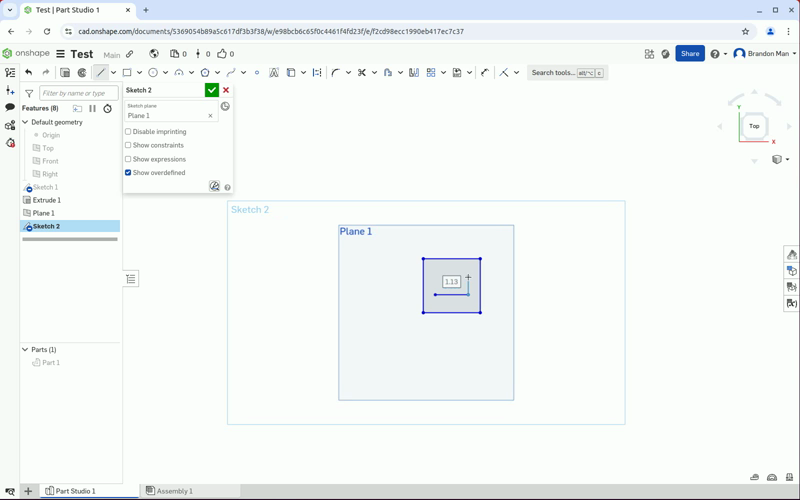
scroll(6)
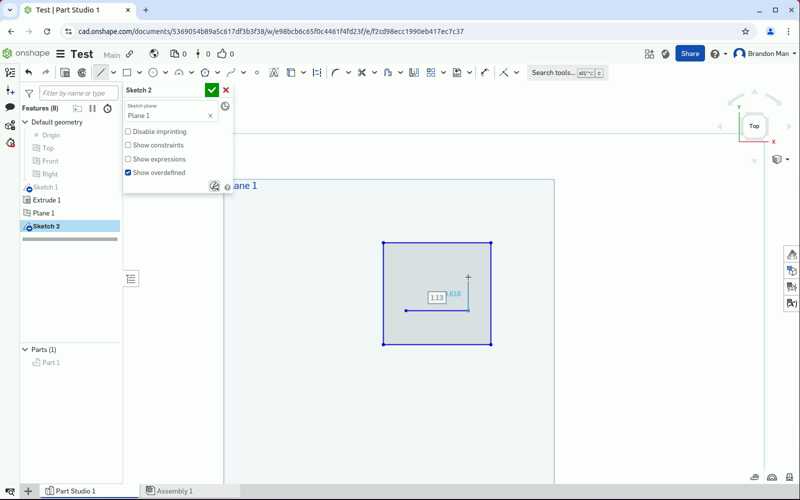
click(468, 276)
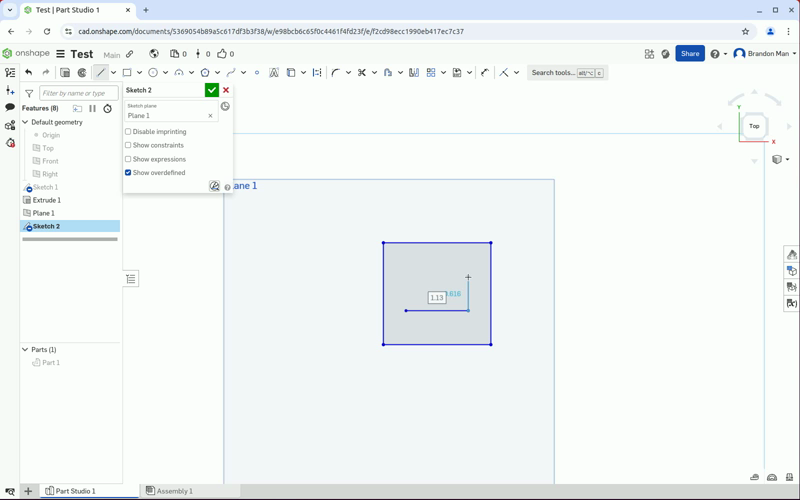
scroll(-6)
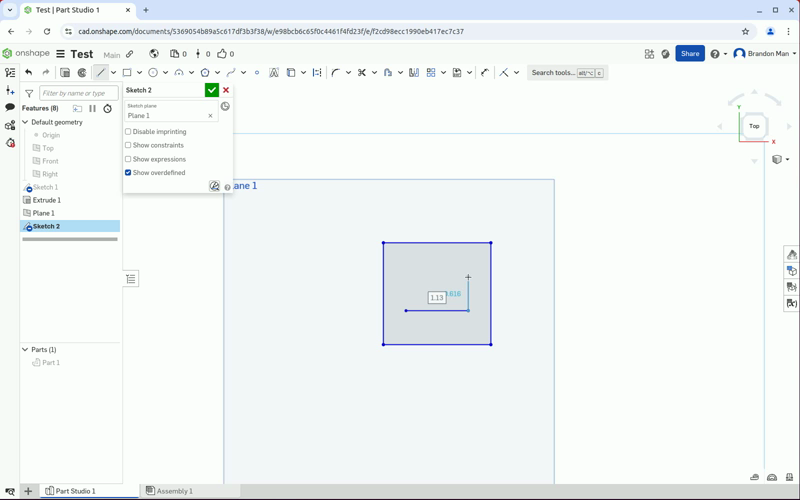
scroll(-6)
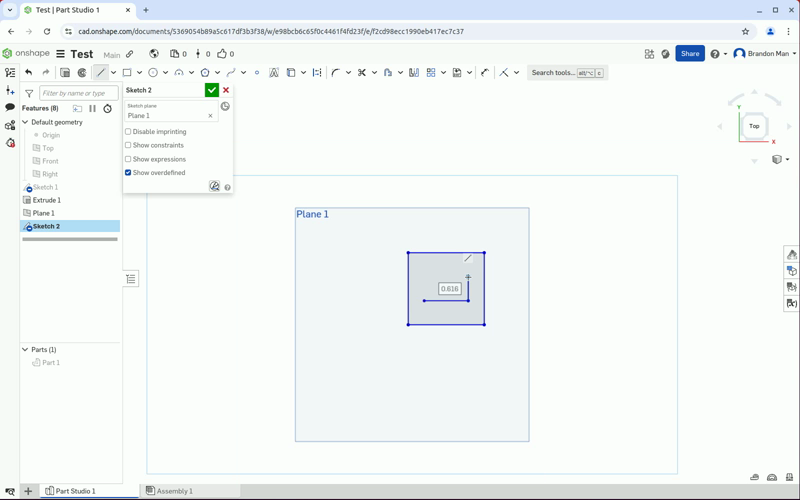
scroll(-6)
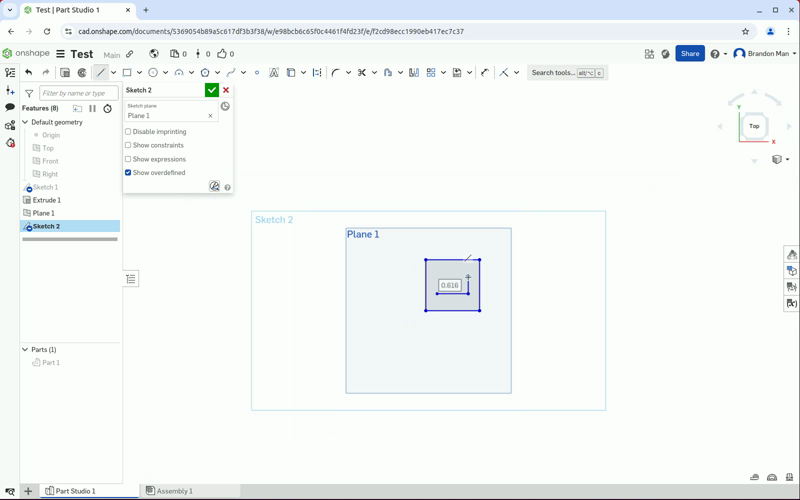
scroll(-6)
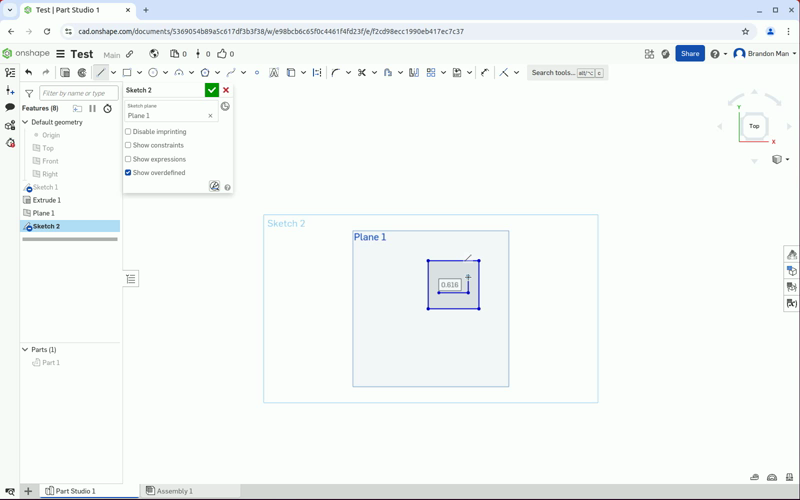
scroll(-6)
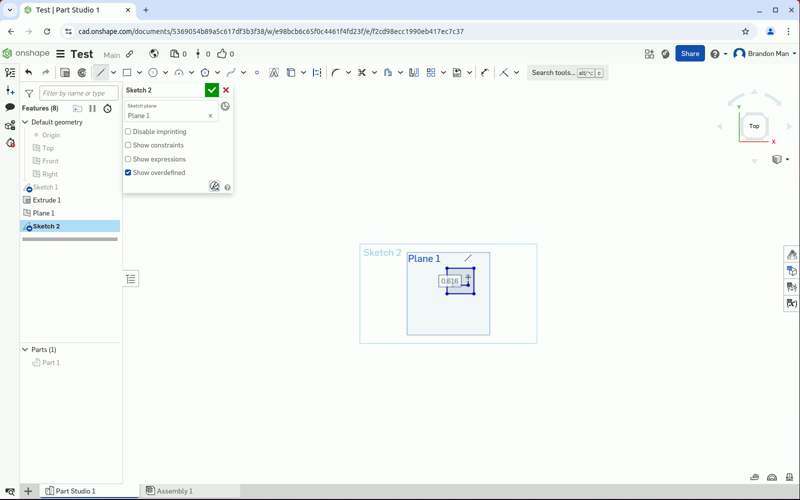
scroll(-6)
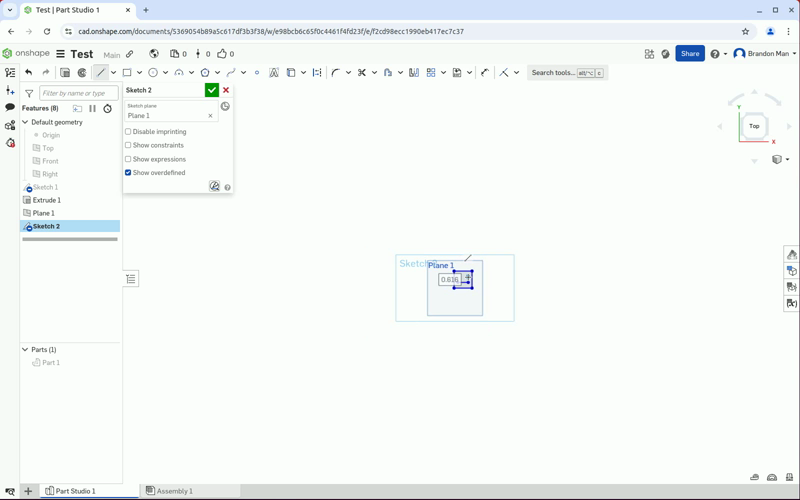
scroll(-6)
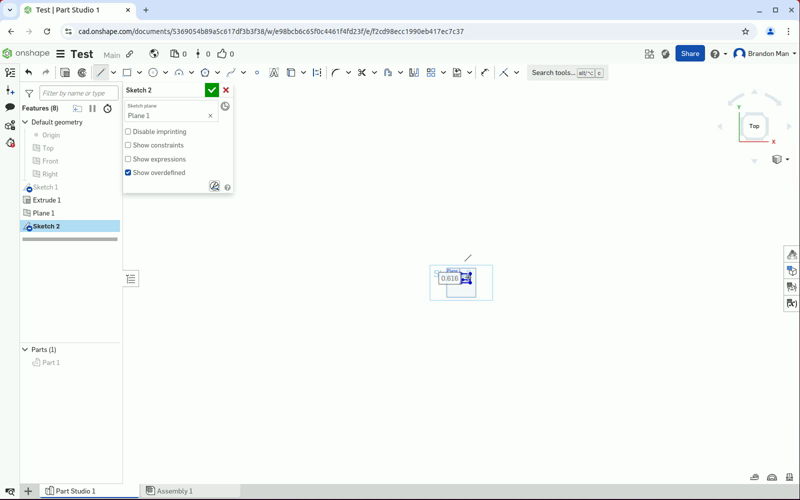
key_up(shift)
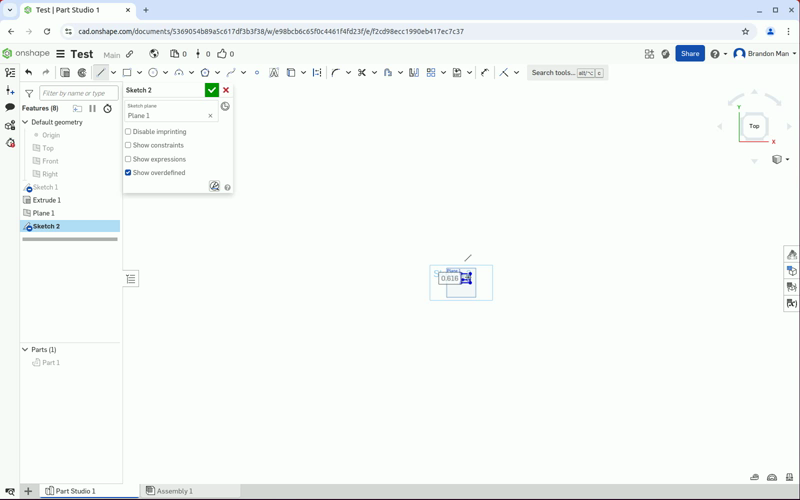
key_down(shift)
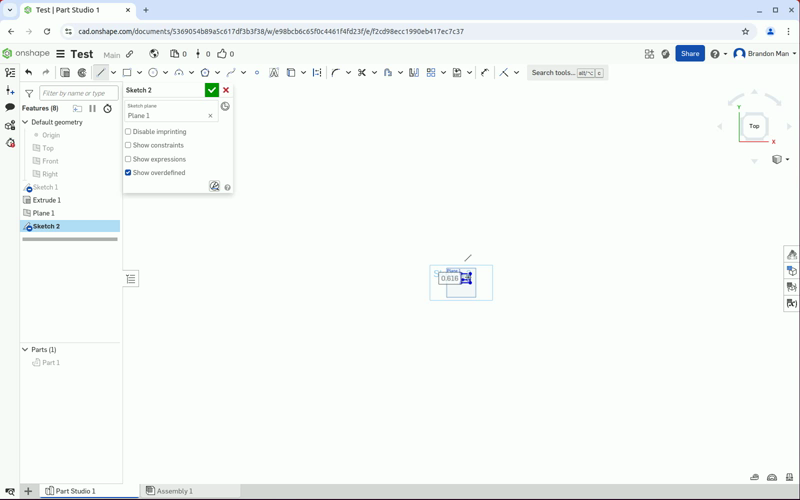
mouse_move(498, 276)
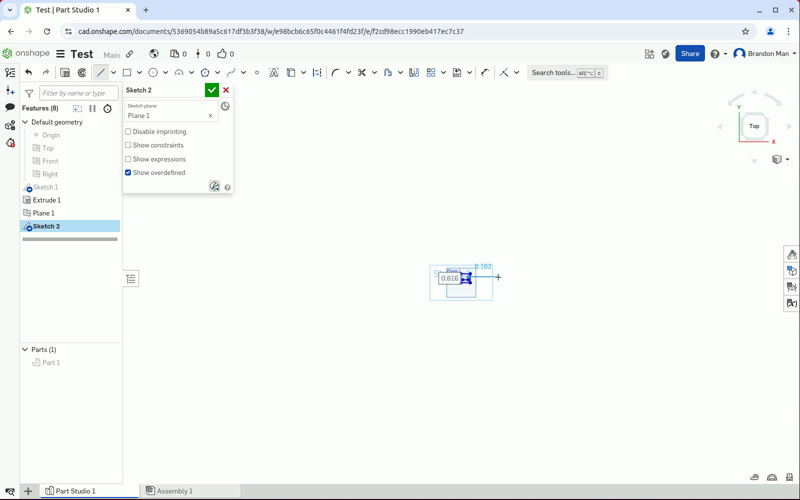
mouse_move(462, 276)
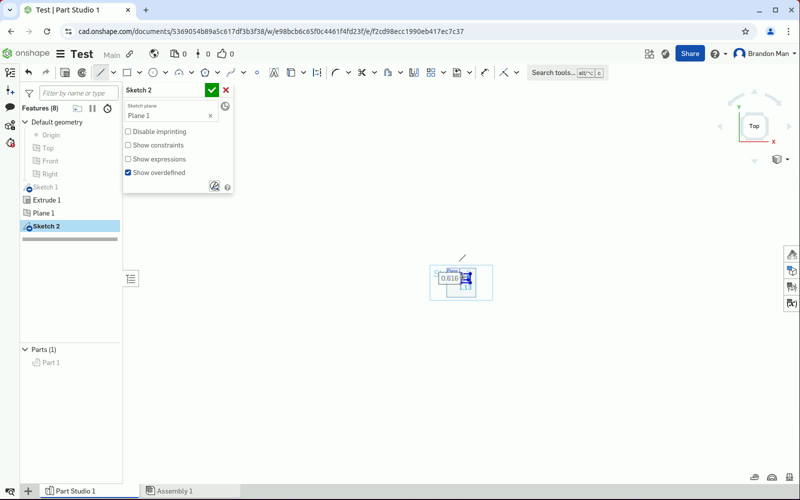
scroll(6)
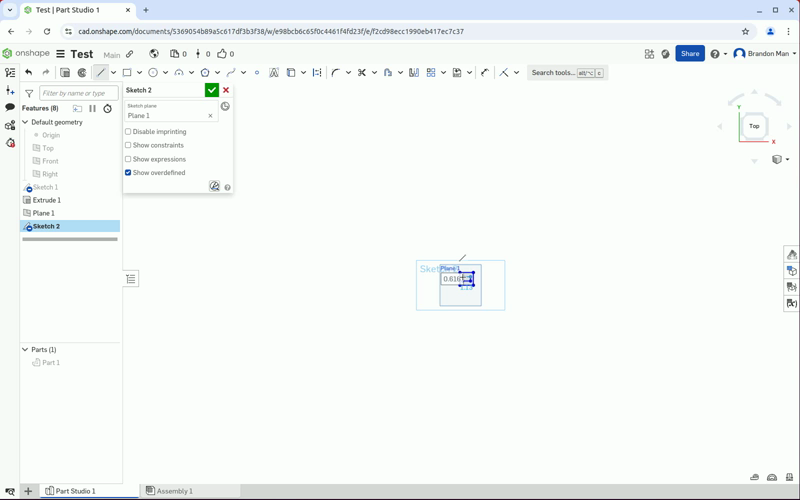
scroll(6)
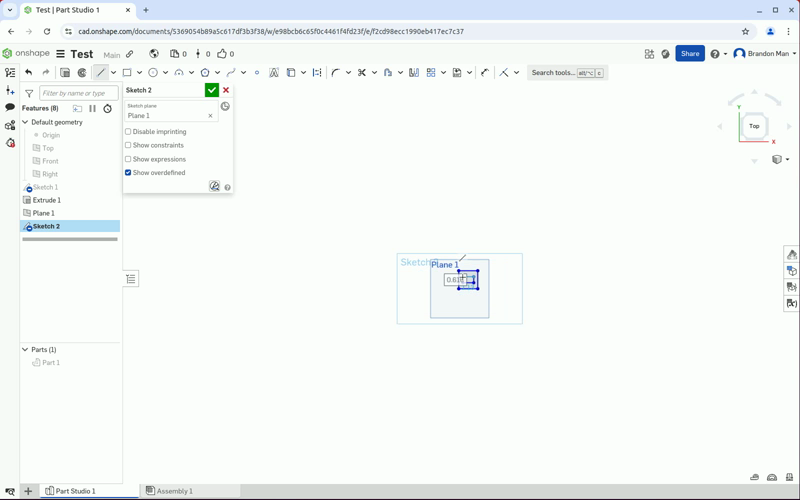
scroll(6)
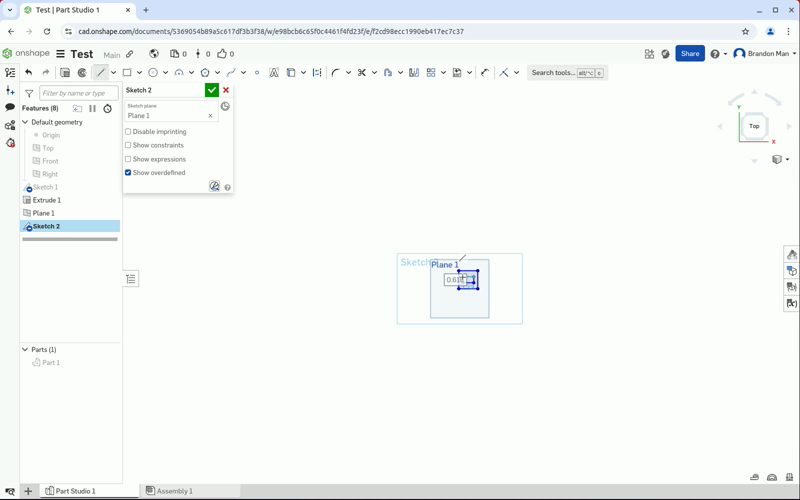
scroll(6)
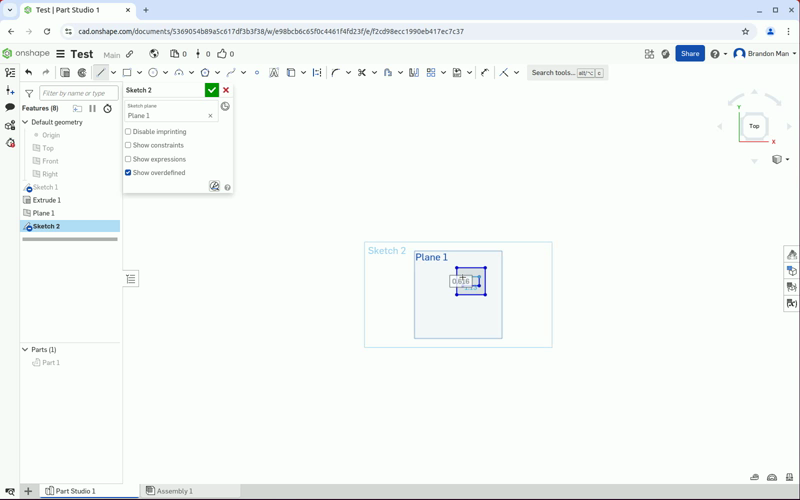
scroll(6)
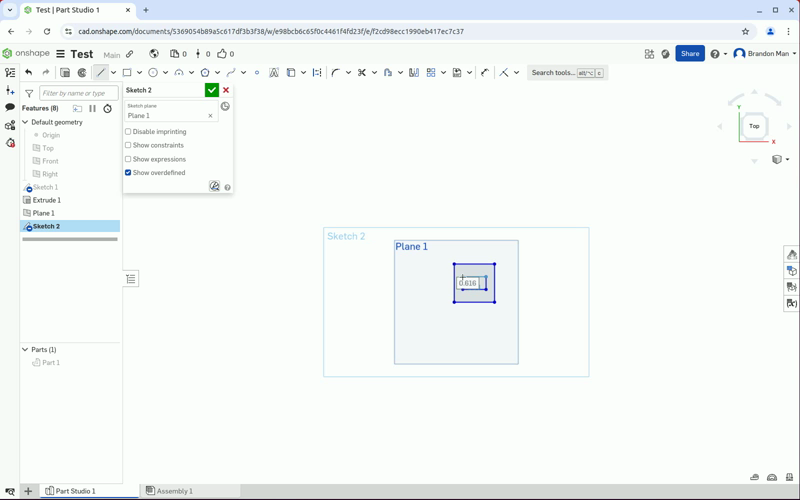
scroll(6)
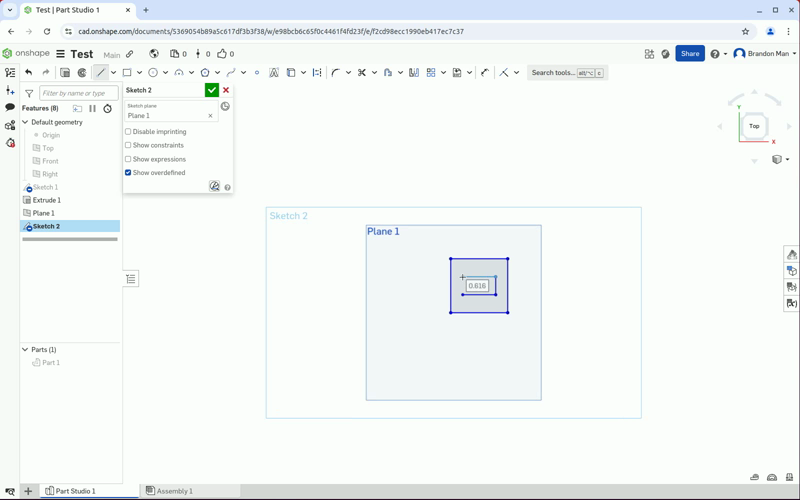
scroll(6)
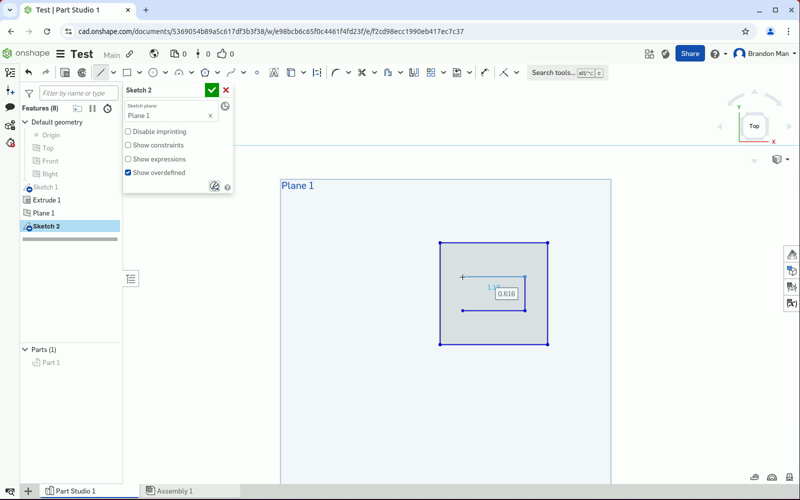
click(462, 276)
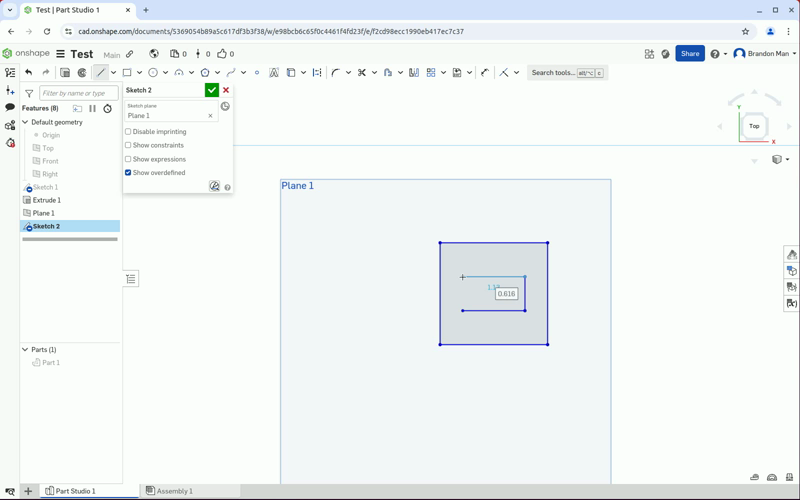
scroll(-6)
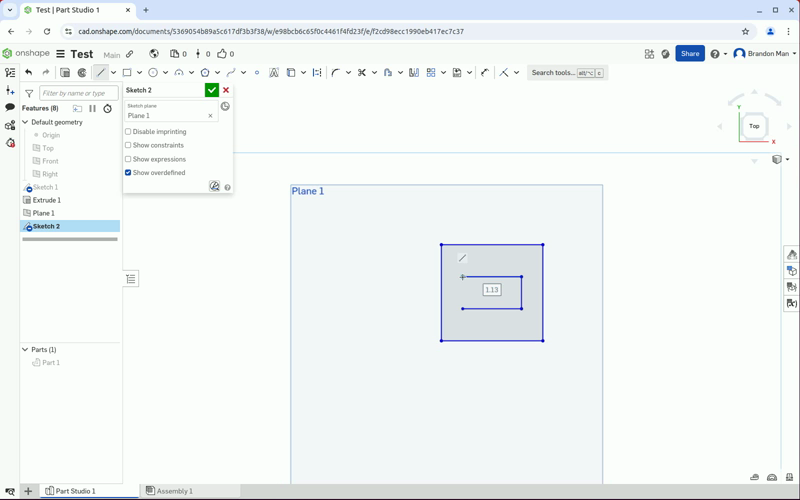
scroll(-6)
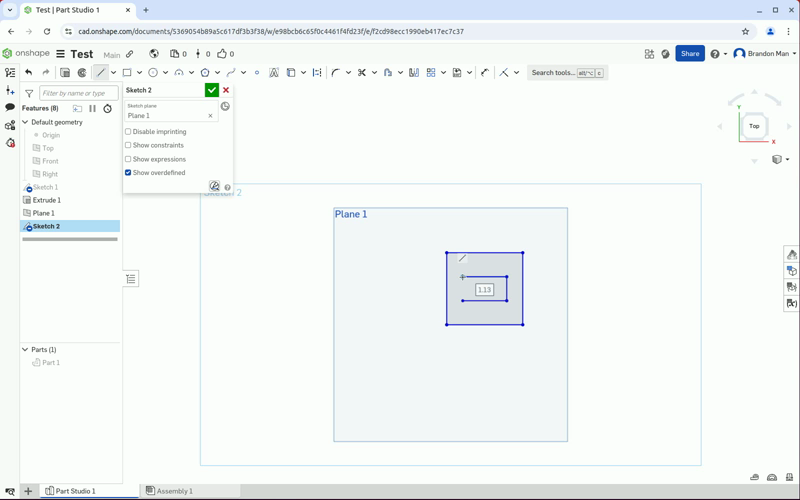
scroll(-6)
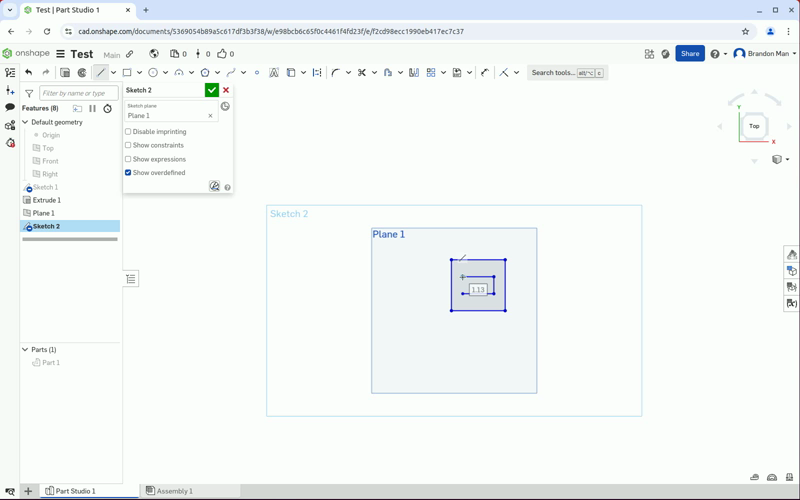
scroll(-6)
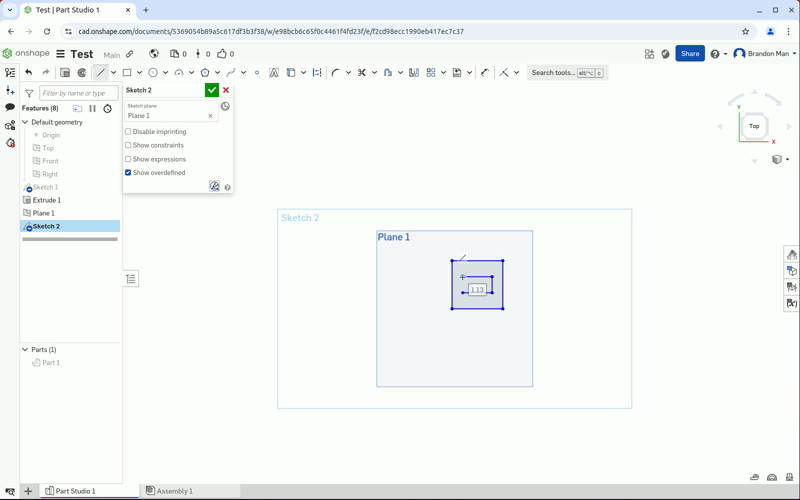
scroll(-6)
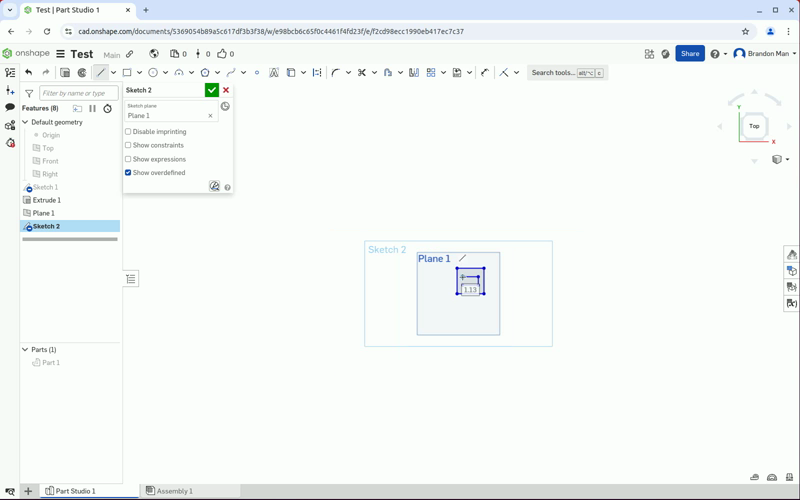
scroll(-6)
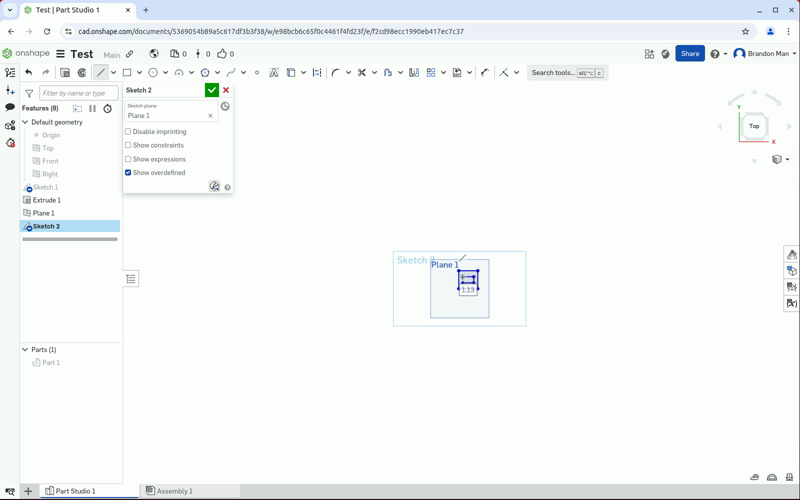
scroll(-6)
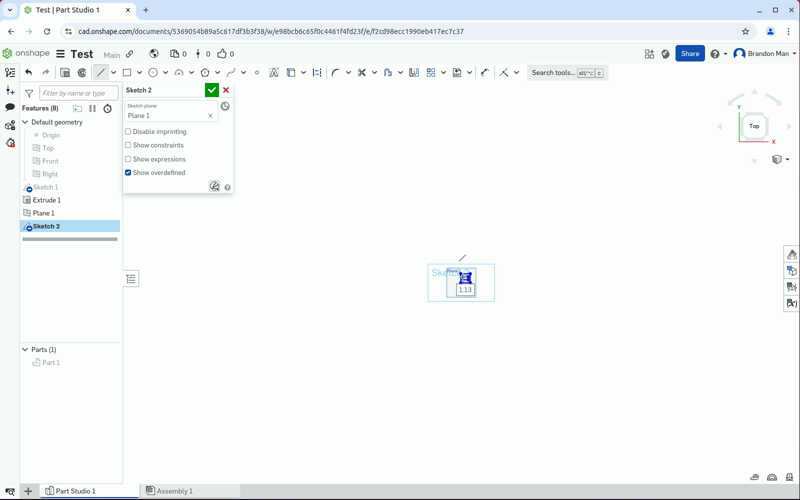
key_up(shift)
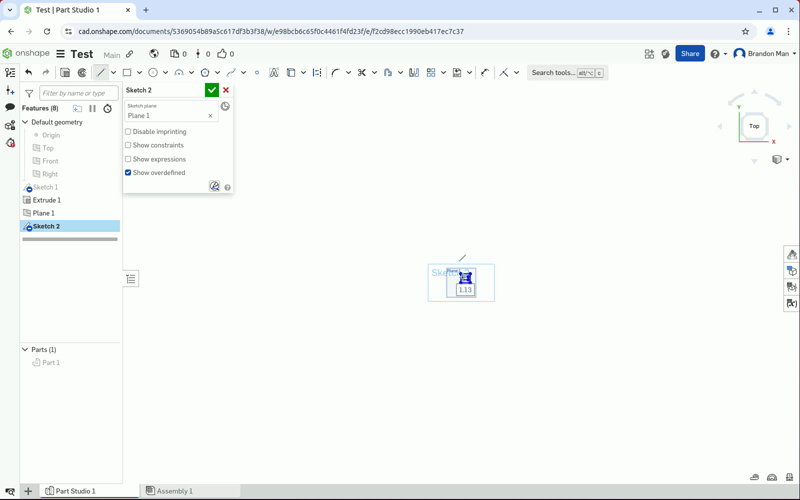
mouse_move(492, 276)
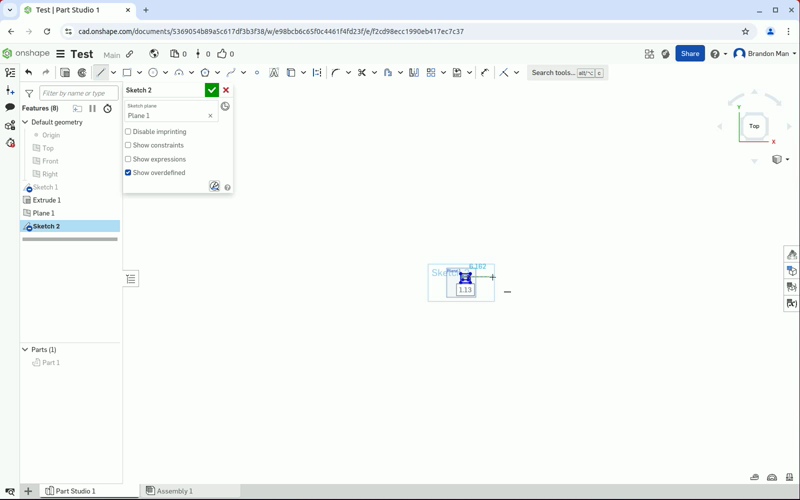
key_down(shift)
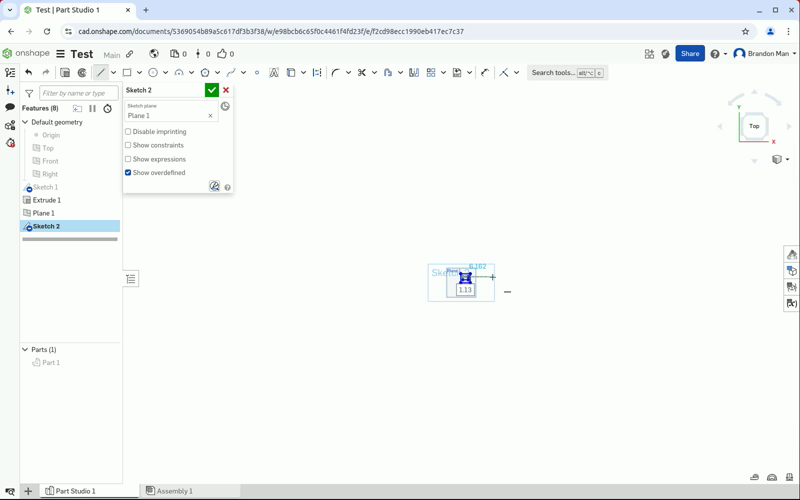
mouse_move(462, 279)
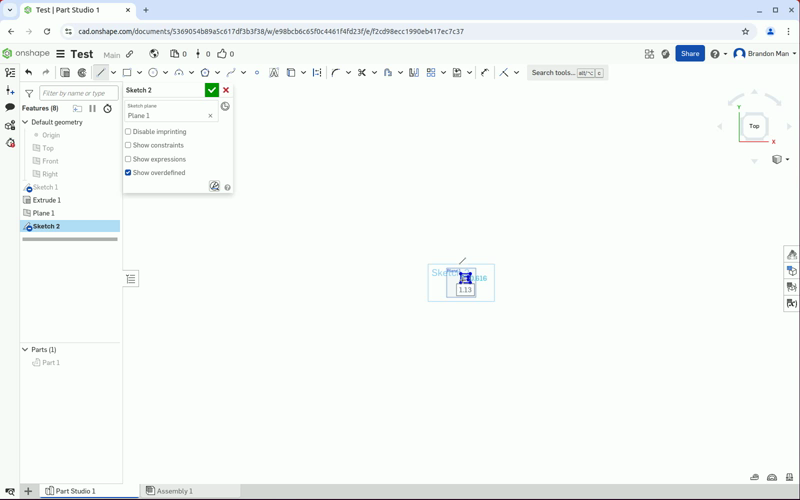
scroll(6)
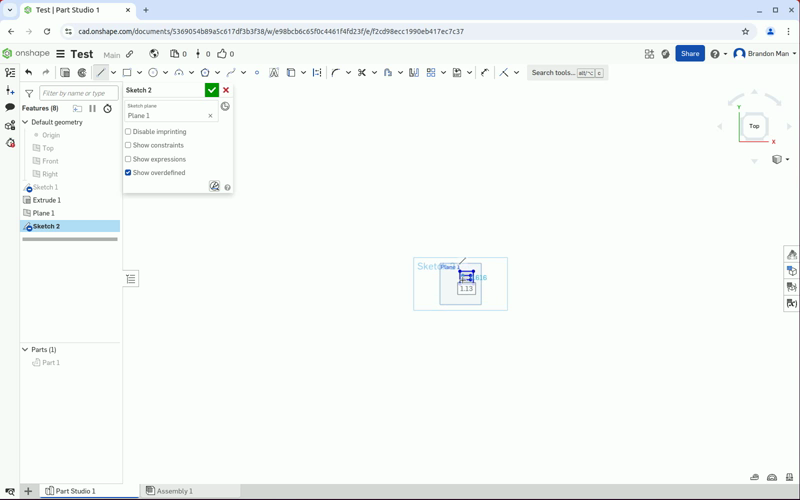
scroll(6)
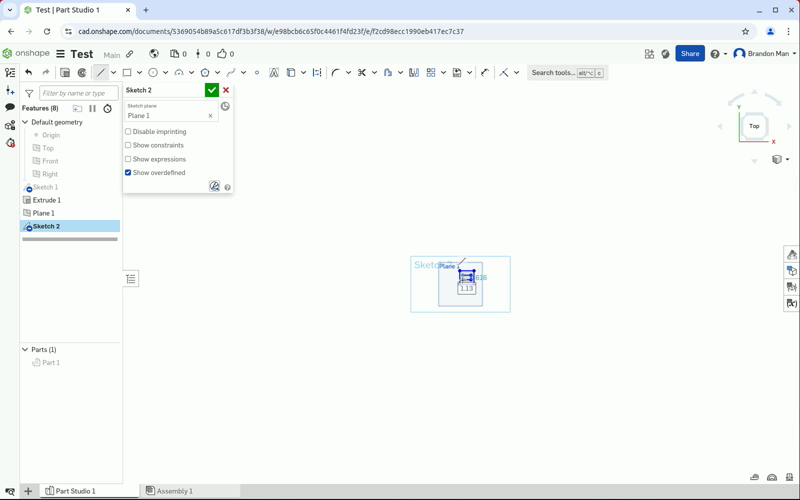
scroll(6)
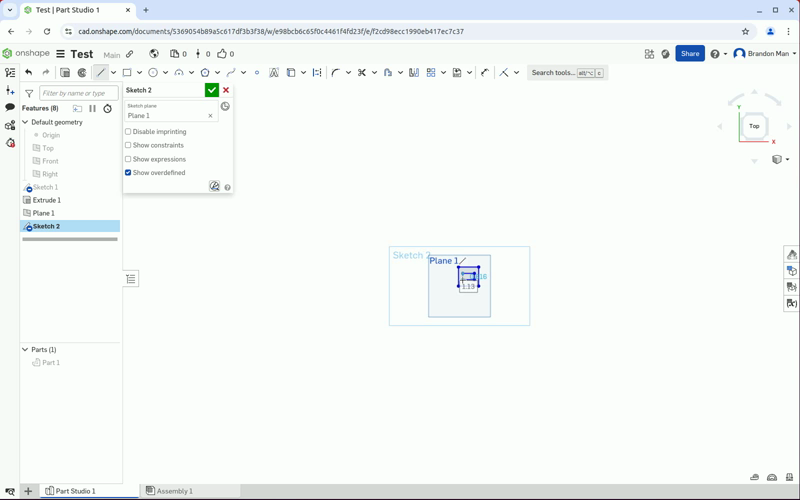
scroll(6)
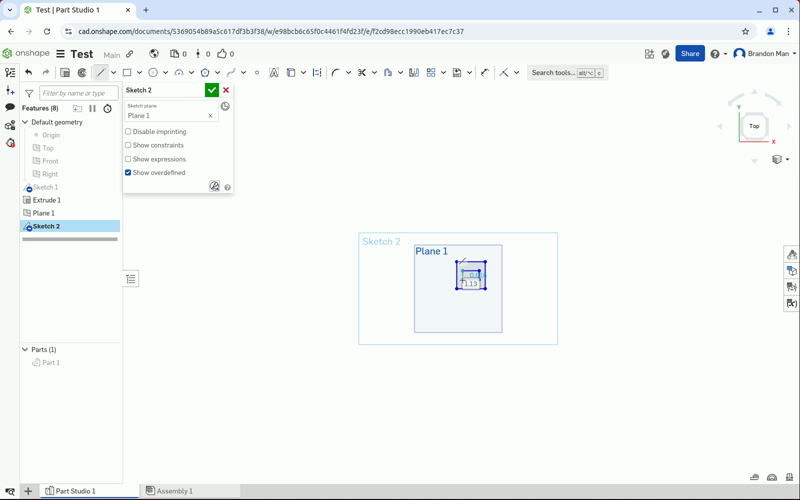
scroll(6)
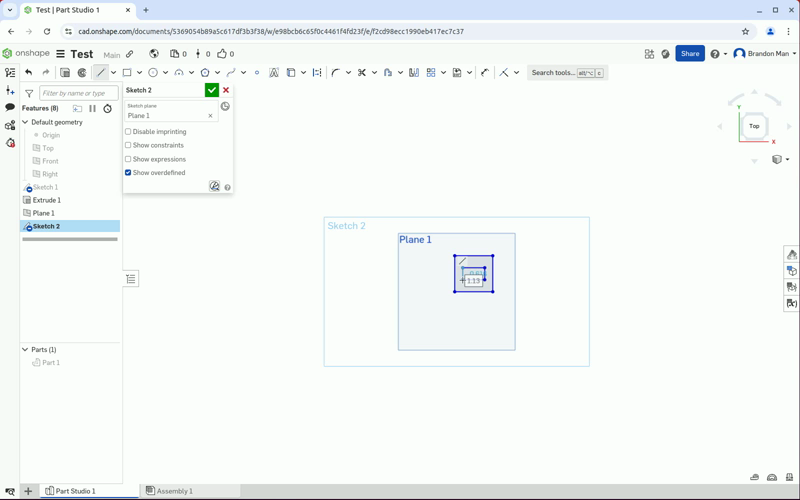
scroll(6)
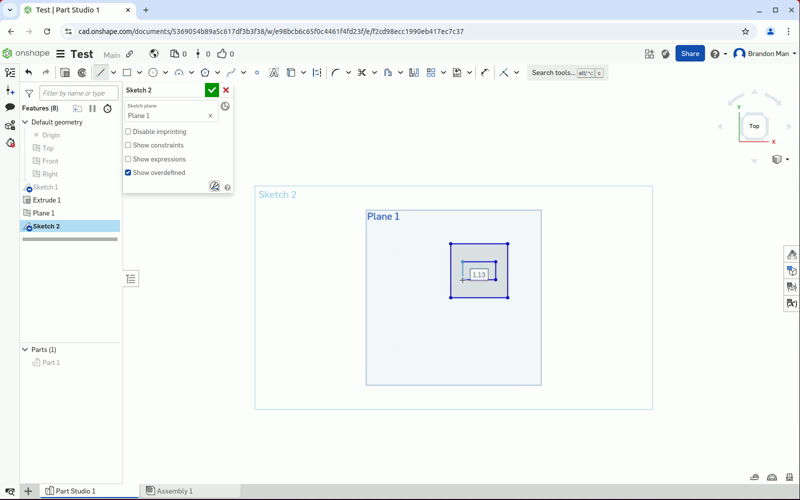
scroll(6)
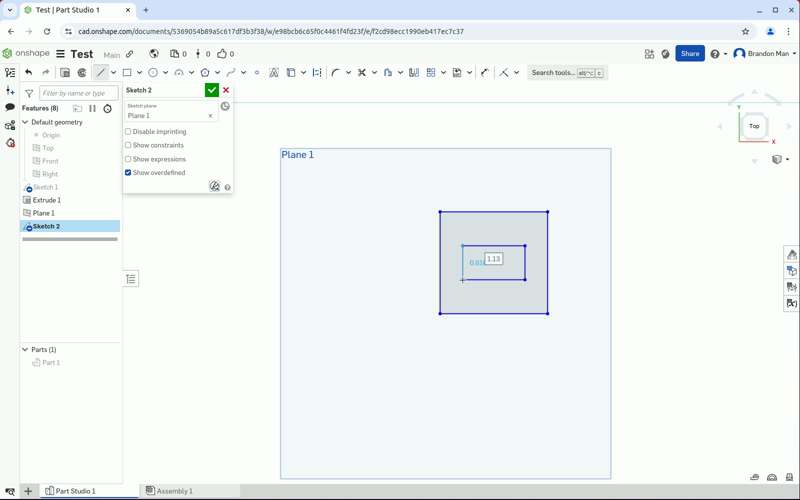
key_up(shift)
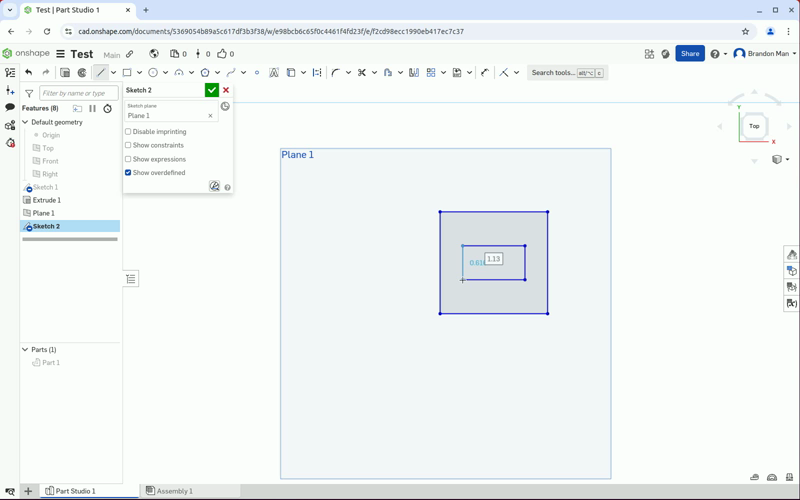
click(462, 279)
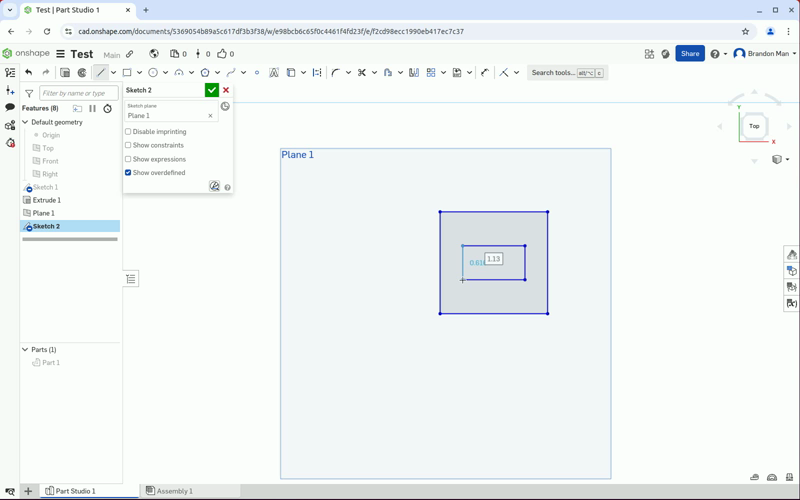
scroll(-6)
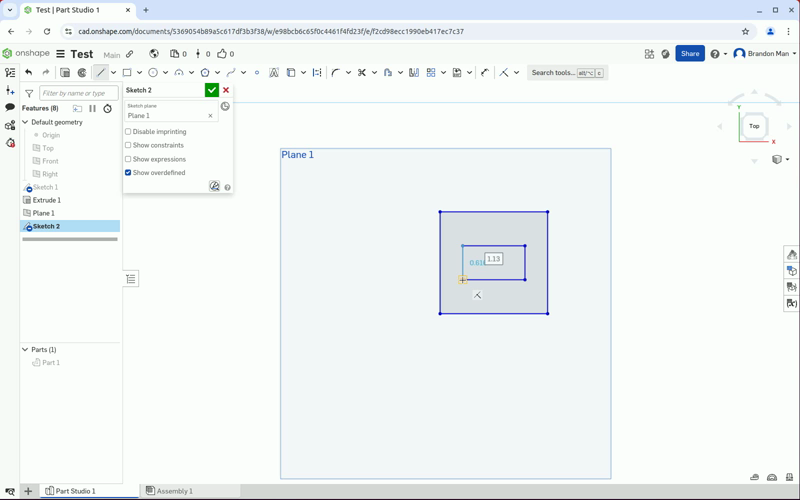
scroll(-6)
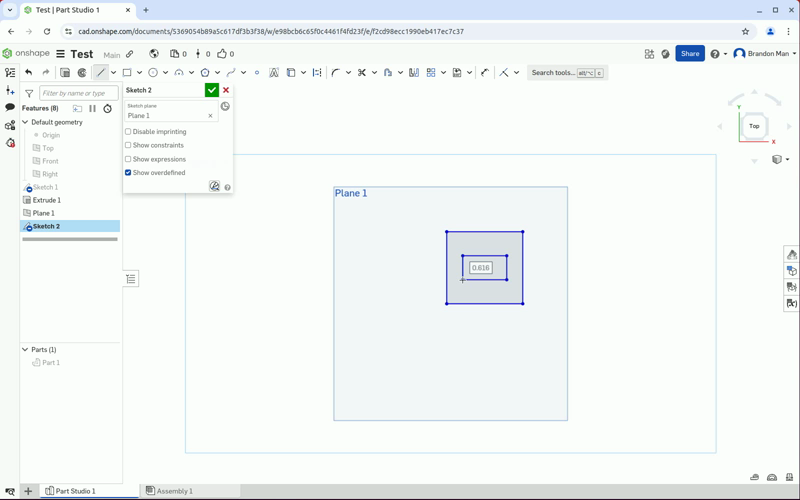
scroll(-6)
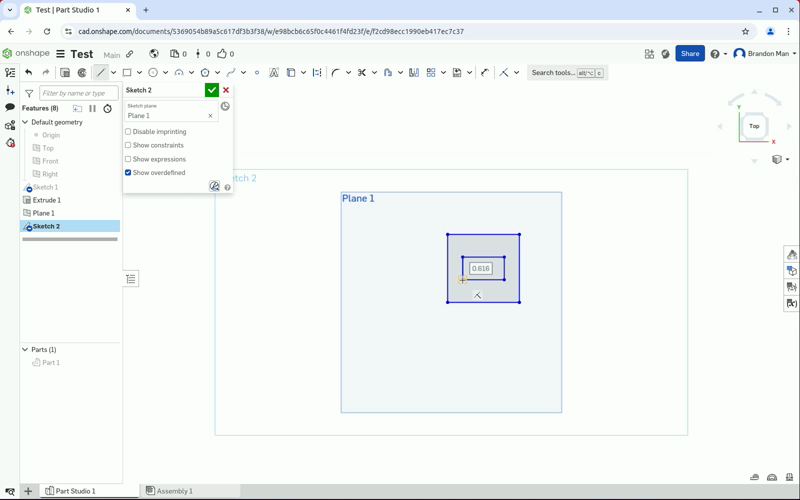
scroll(-6)
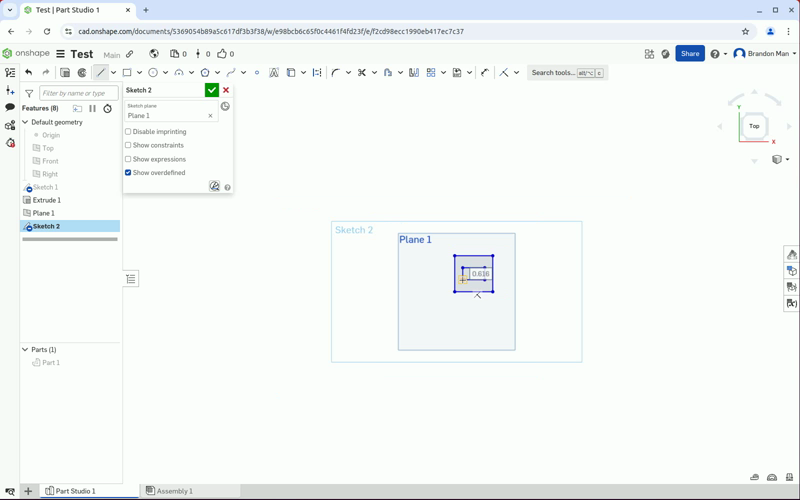
scroll(-6)
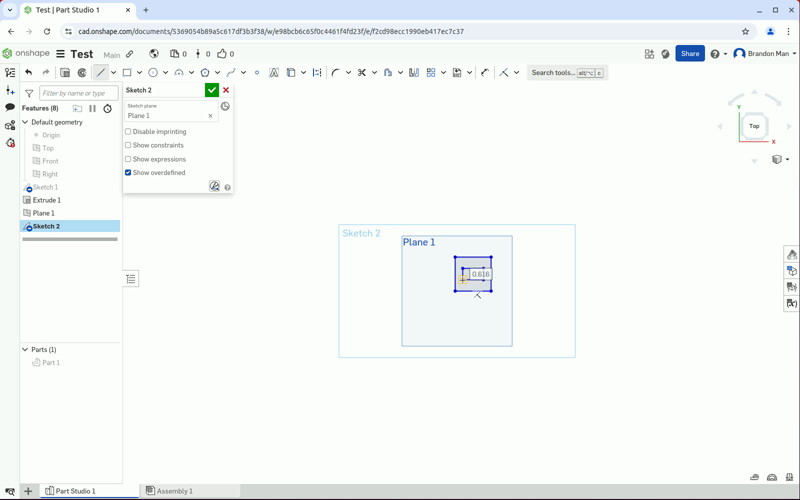
scroll(-6)
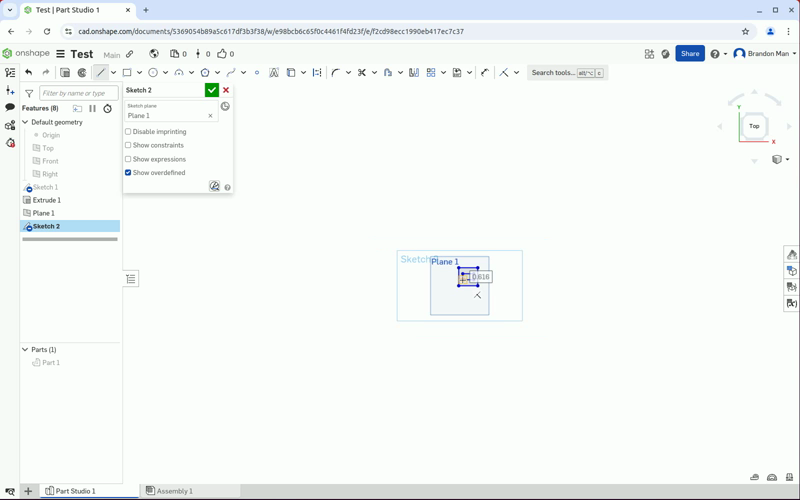
scroll(-6)
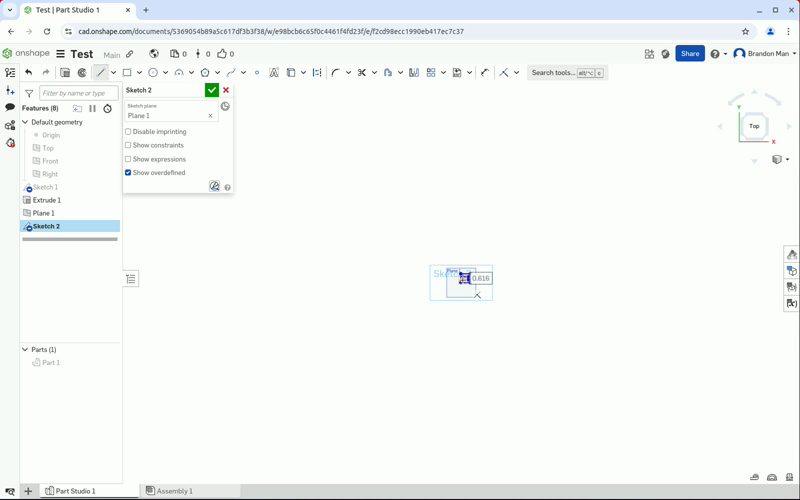
key(esc)
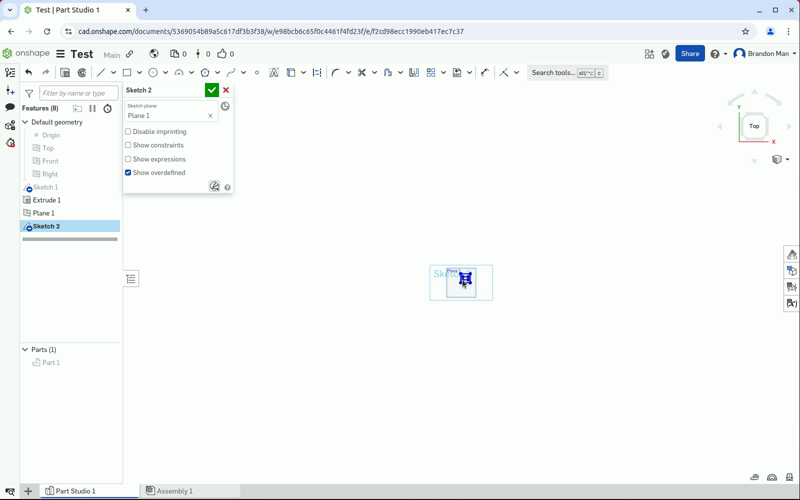
mouse_move(465, 275)
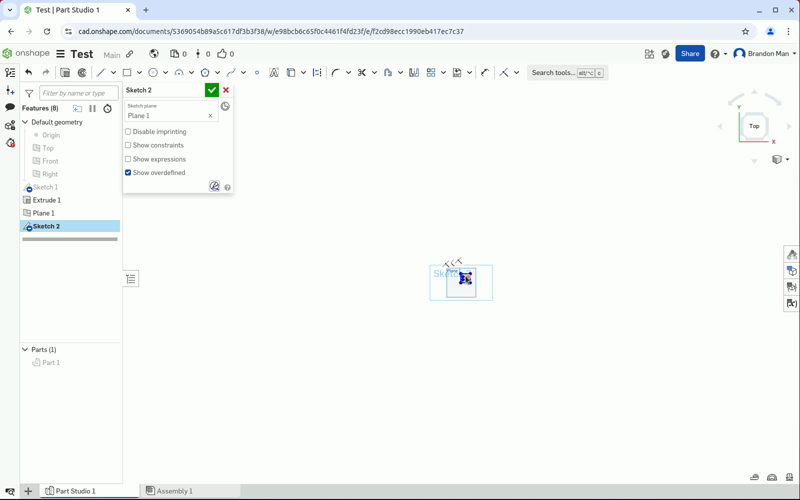
scroll(6)
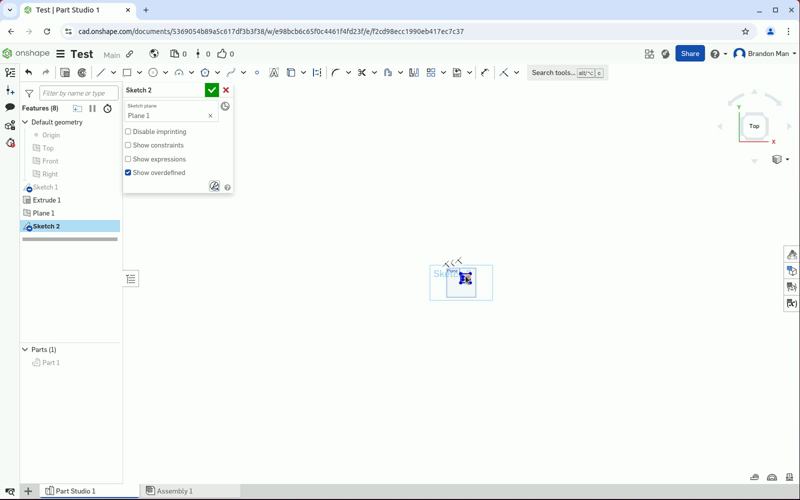
scroll(6)
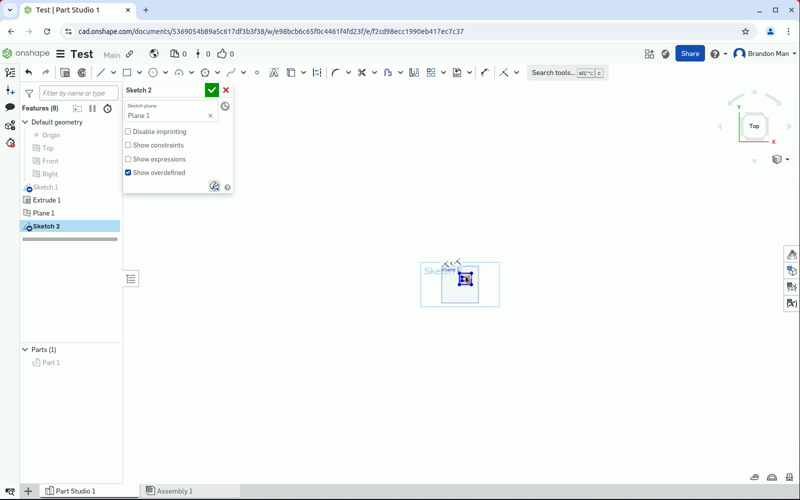
scroll(6)
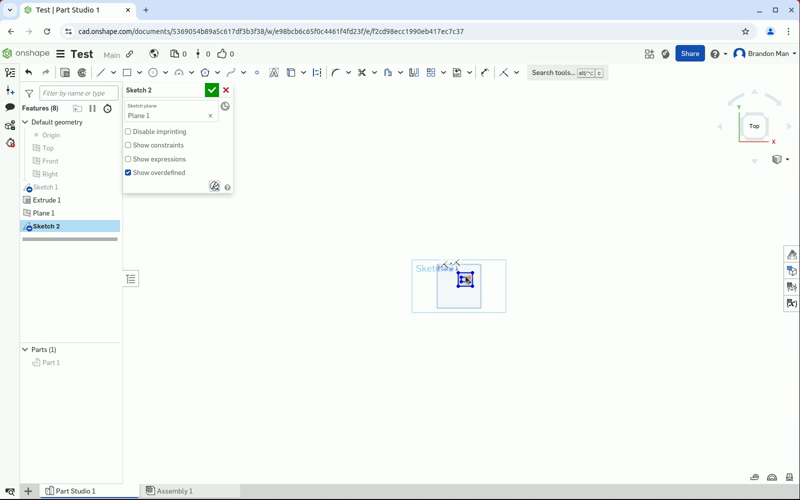
scroll(6)
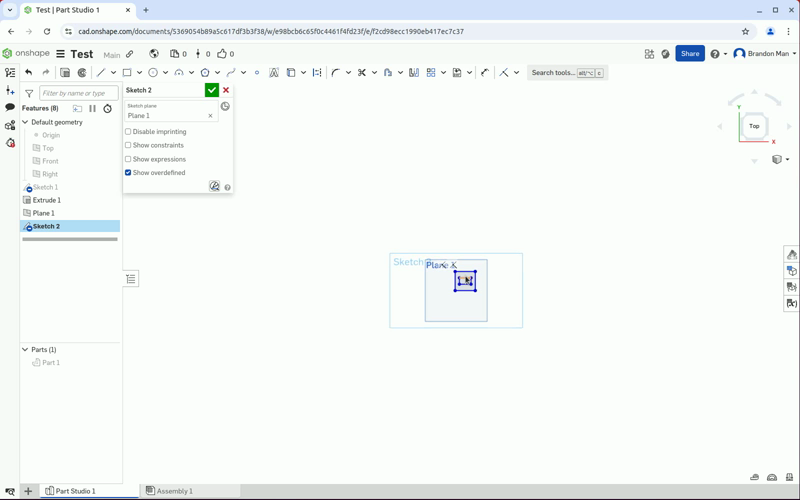
scroll(6)
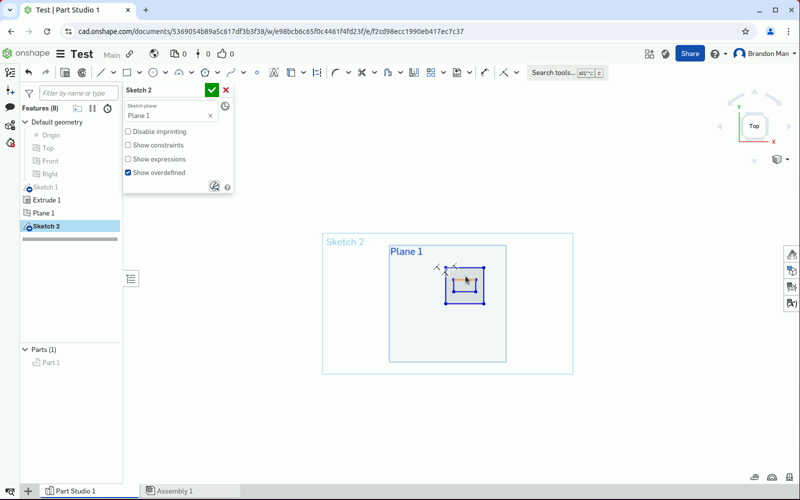
scroll(6)
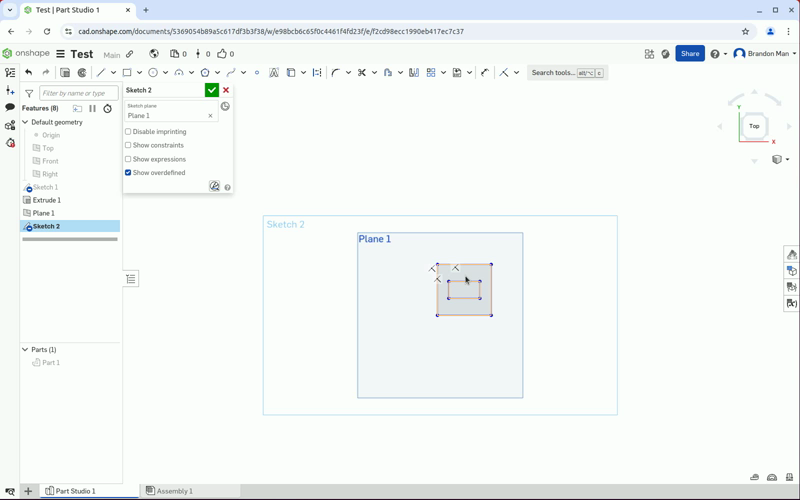
scroll(6)
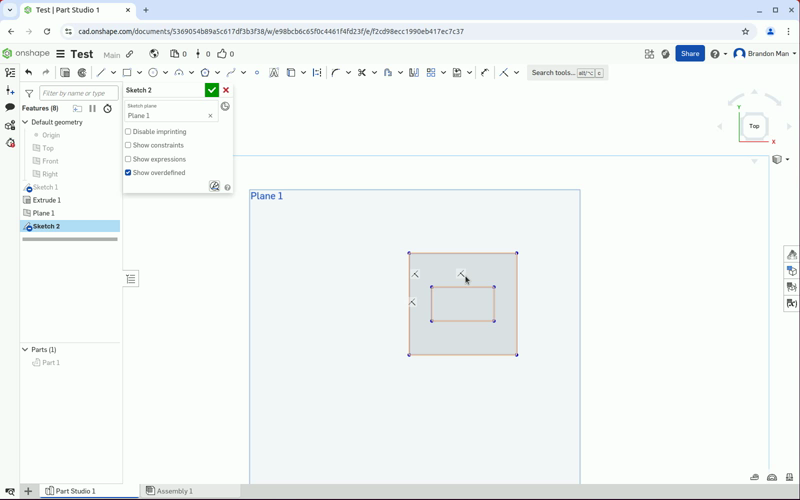
click(465, 275)
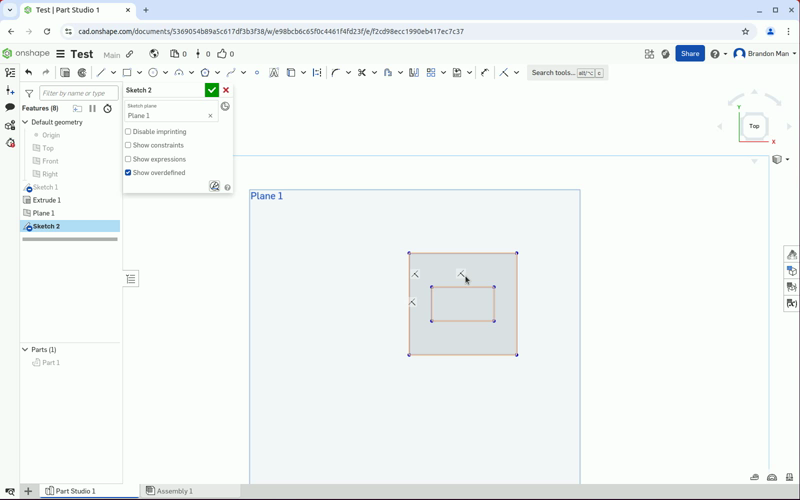
scroll(-6)
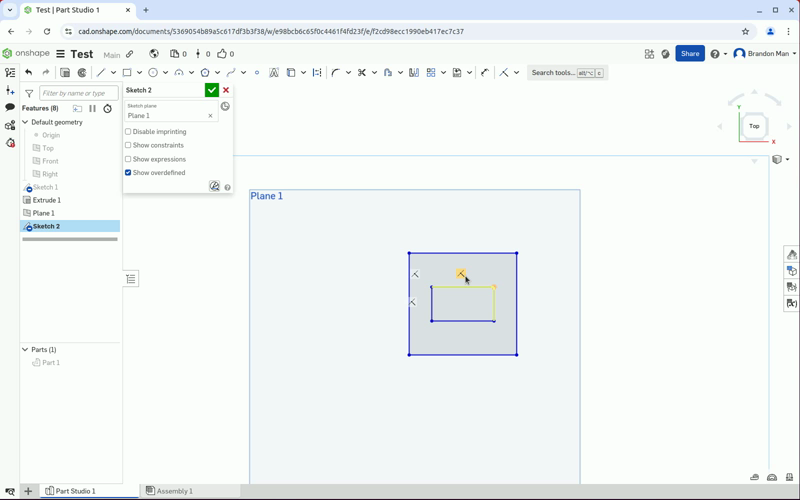
scroll(-6)
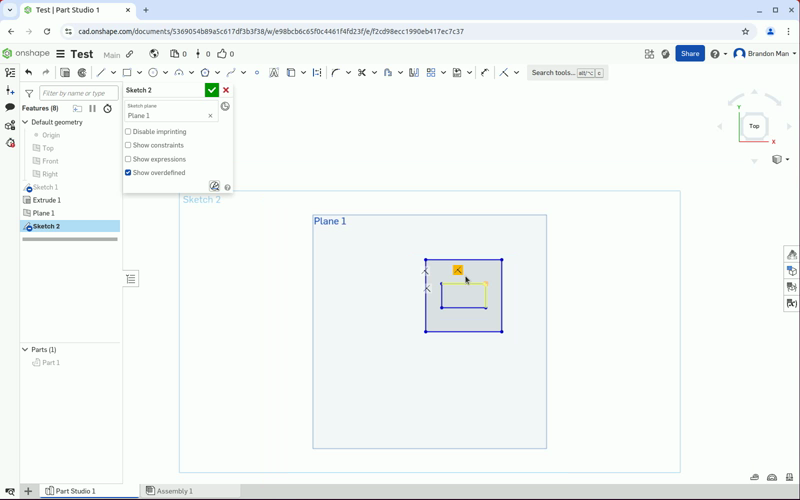
scroll(-6)
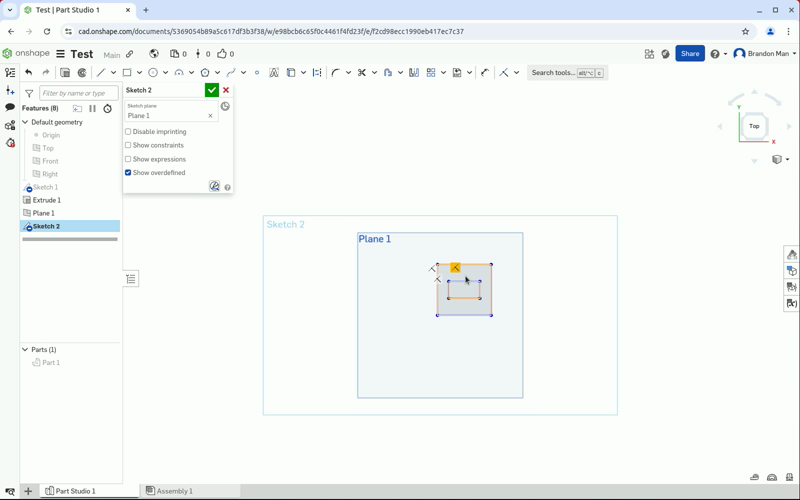
scroll(-6)
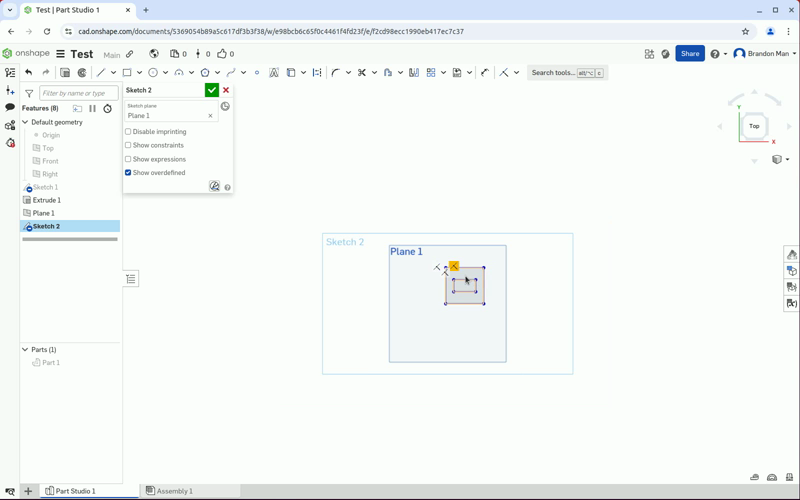
scroll(-6)
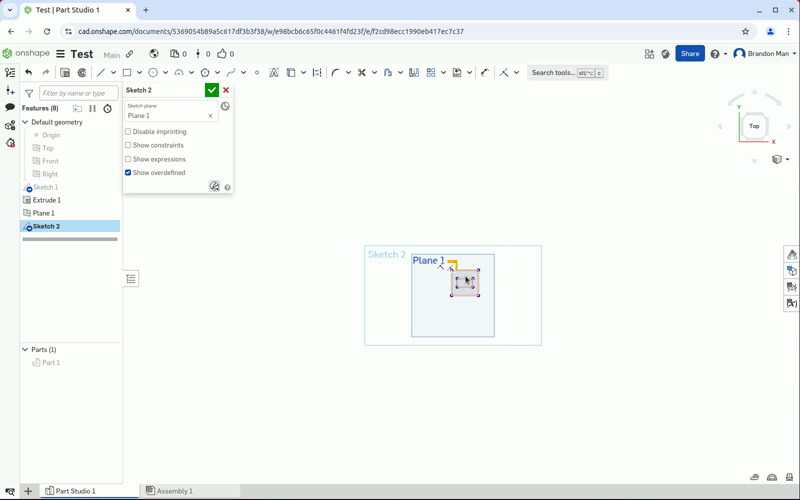
scroll(-6)
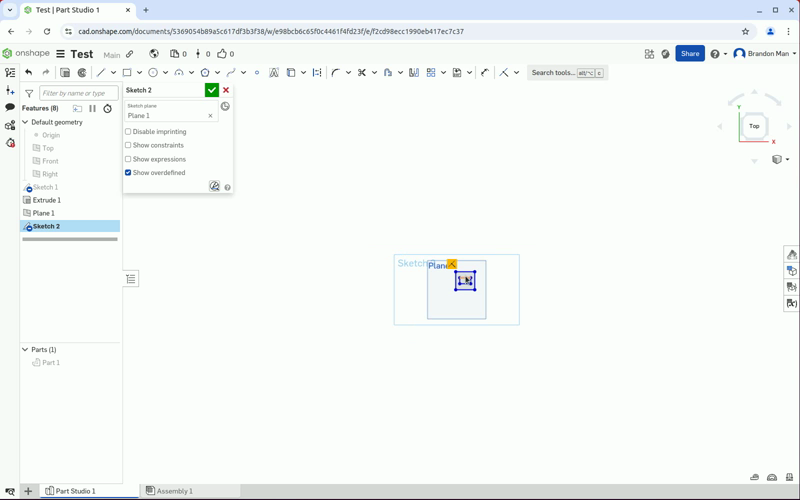
scroll(-6)
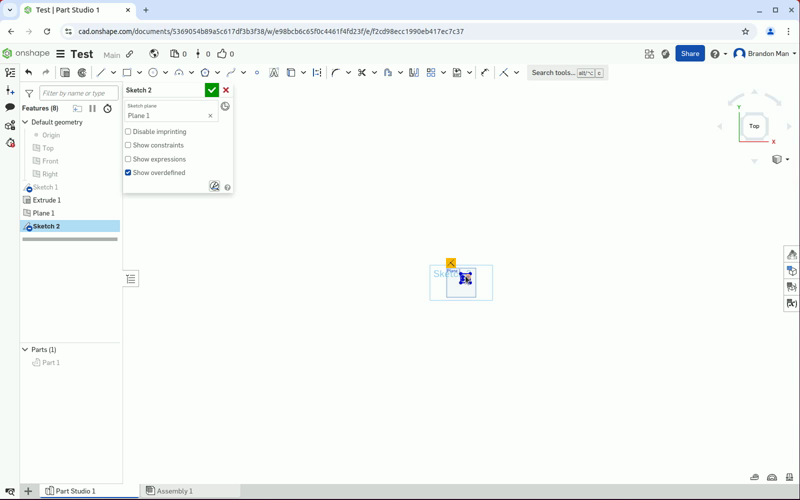
mouse_move(73, 352)
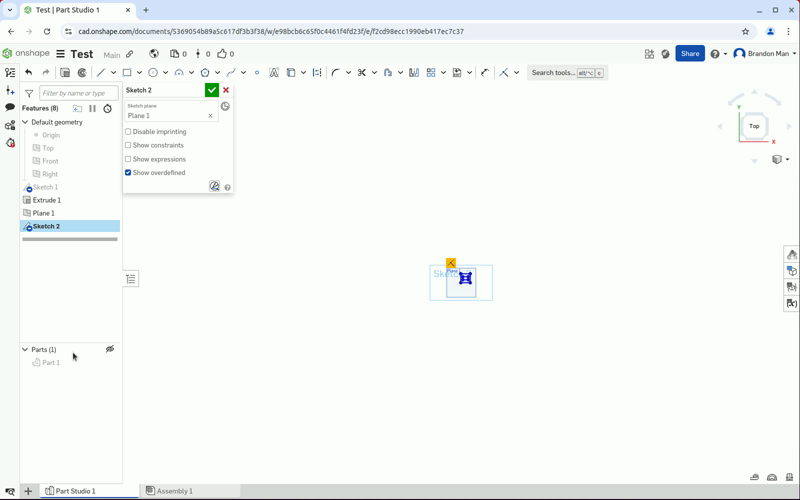
key(shift+y)
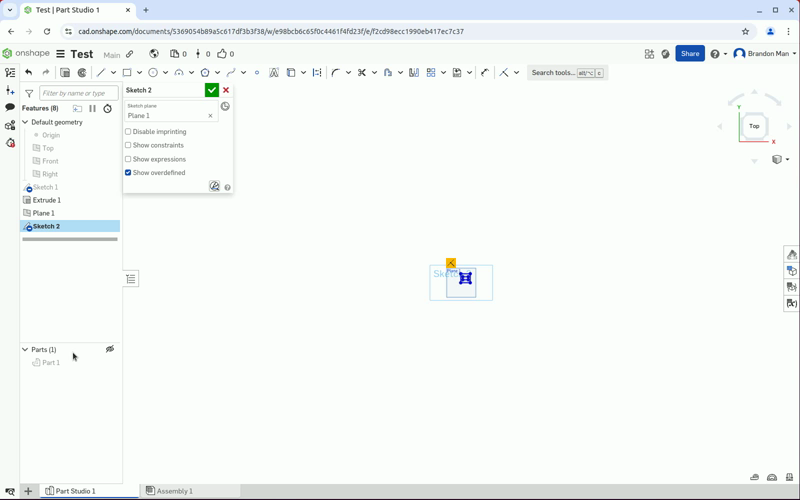
key(shift+e)
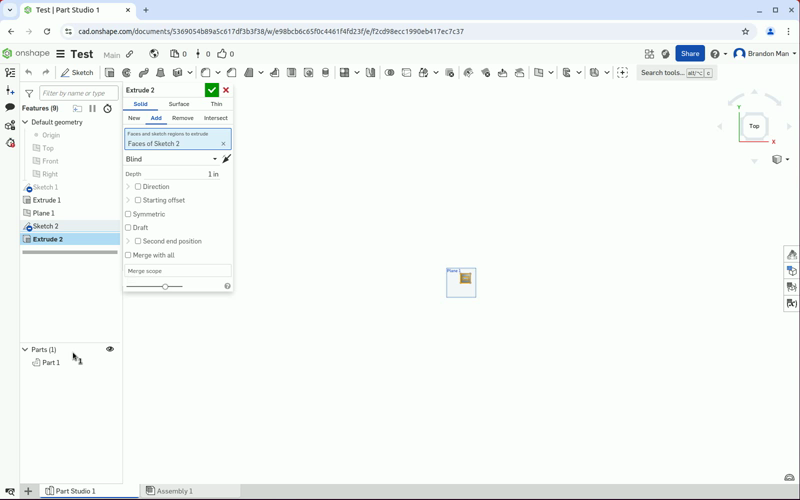
mouse_move(143, 106)
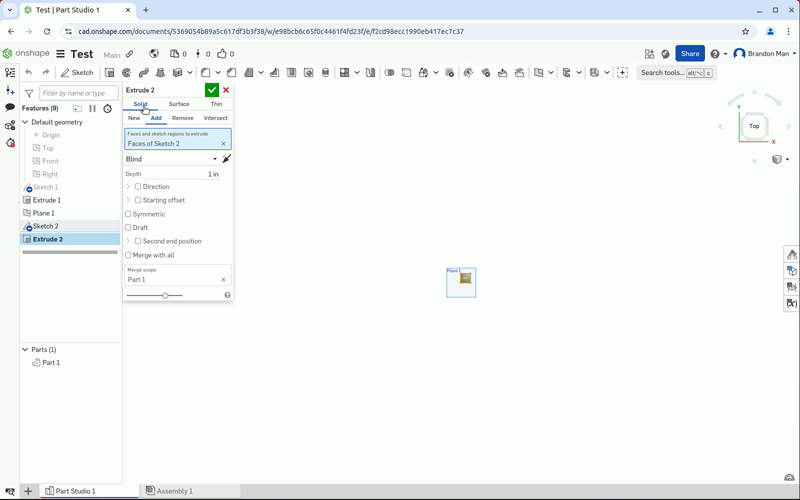
click(143, 106)
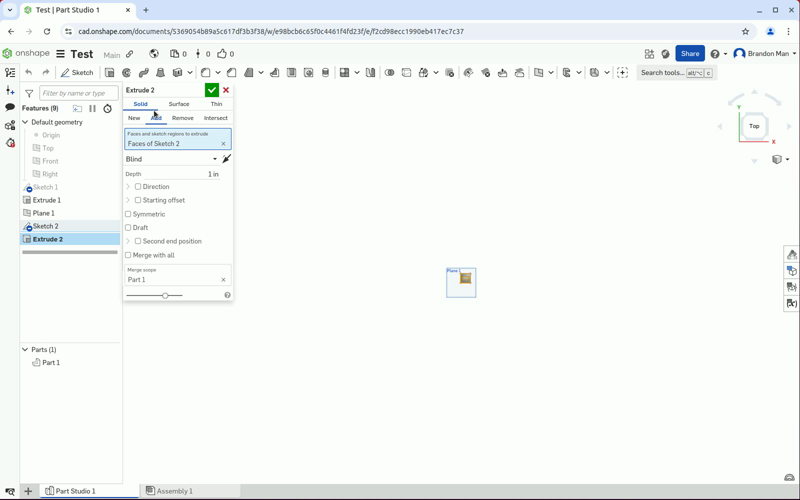
mouse_move(186, 120)
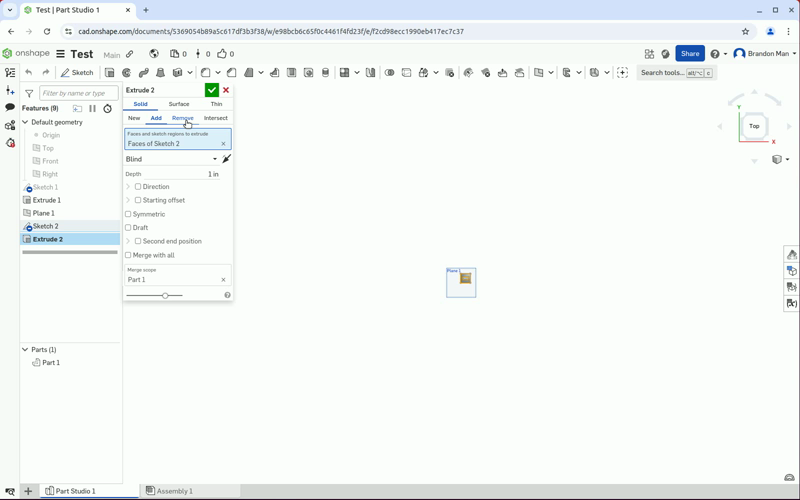
click(186, 120)
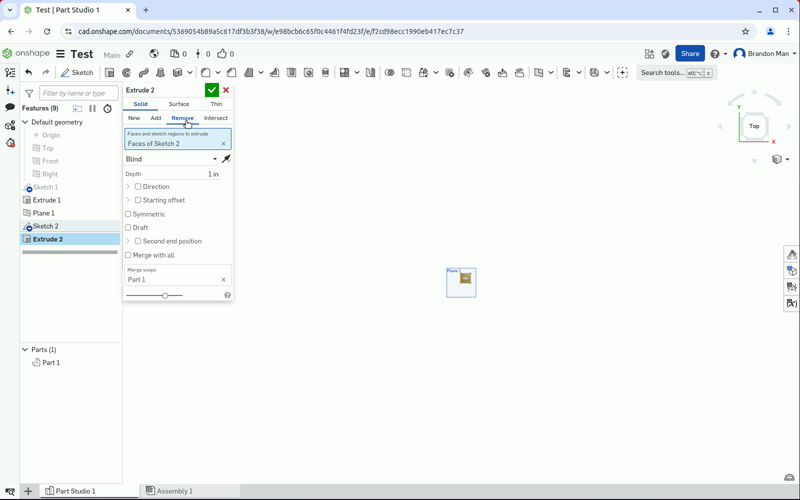
key(tab, 4)
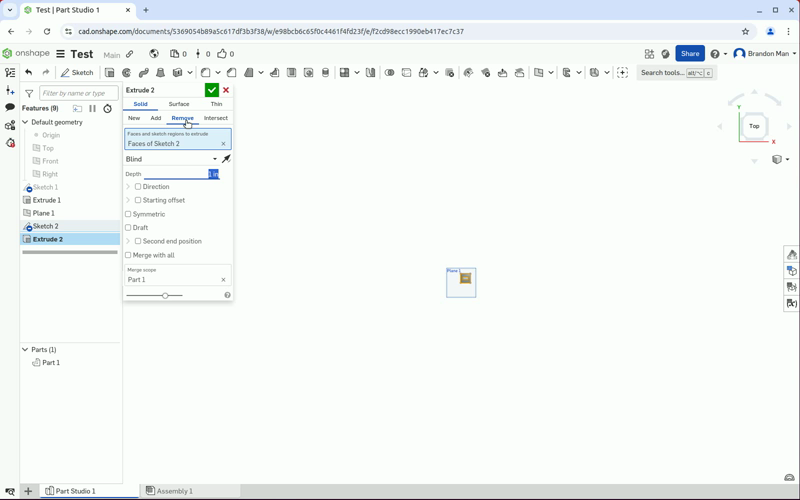
text(1.685)
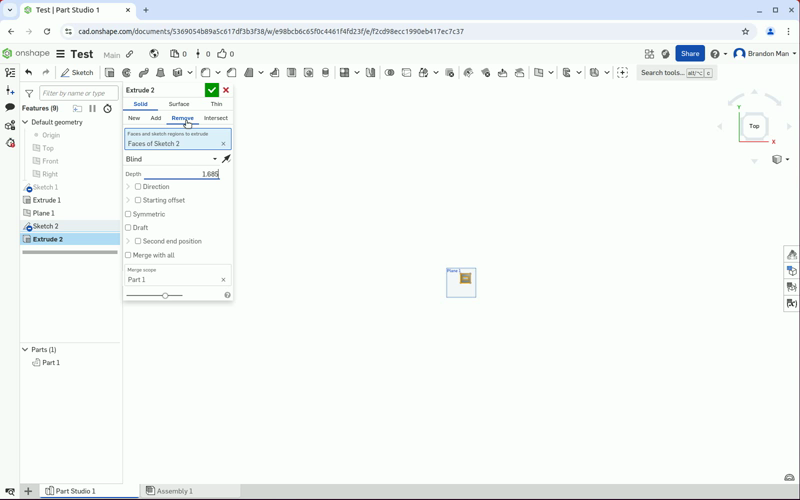
key(tab, 6)
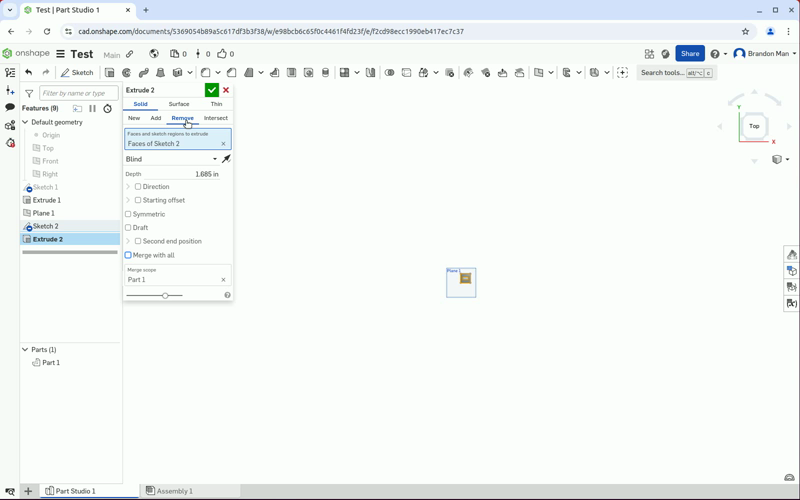
key(space)
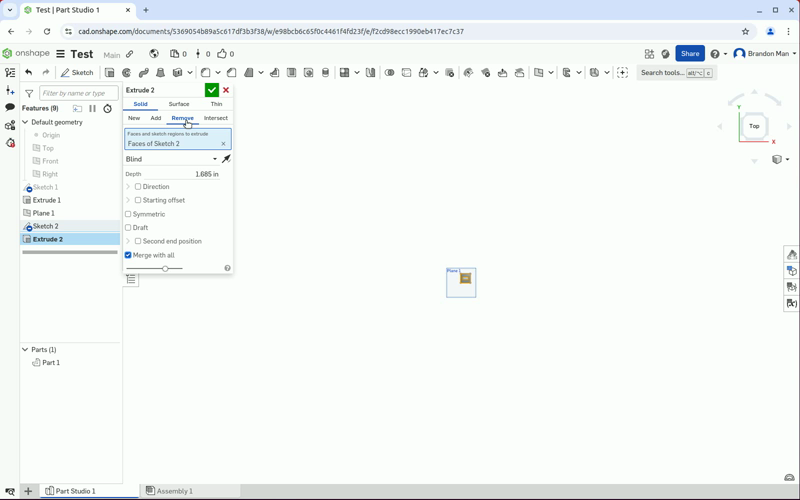
key(enter)
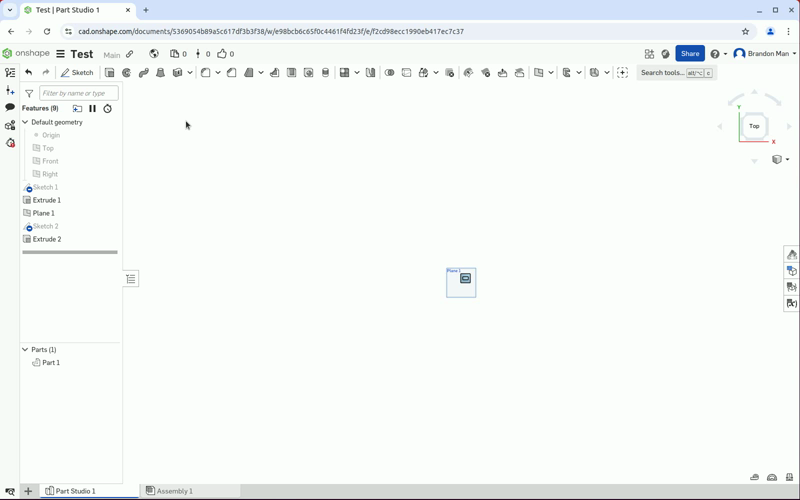
key(shift+h)
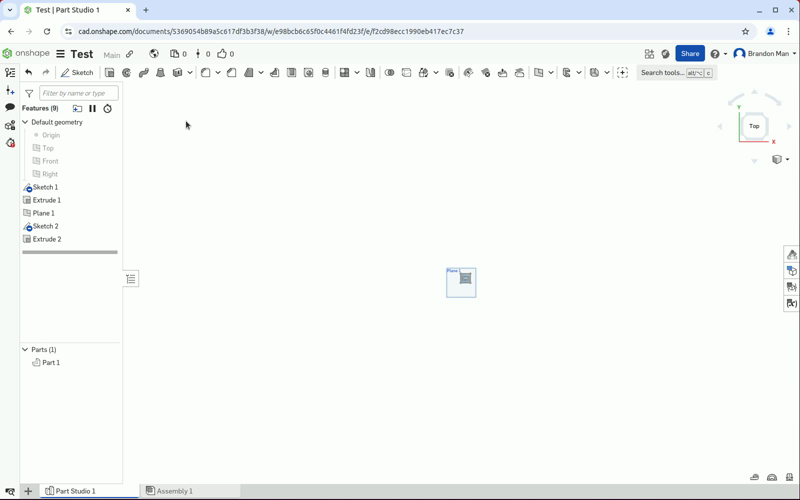
key(shift+h)
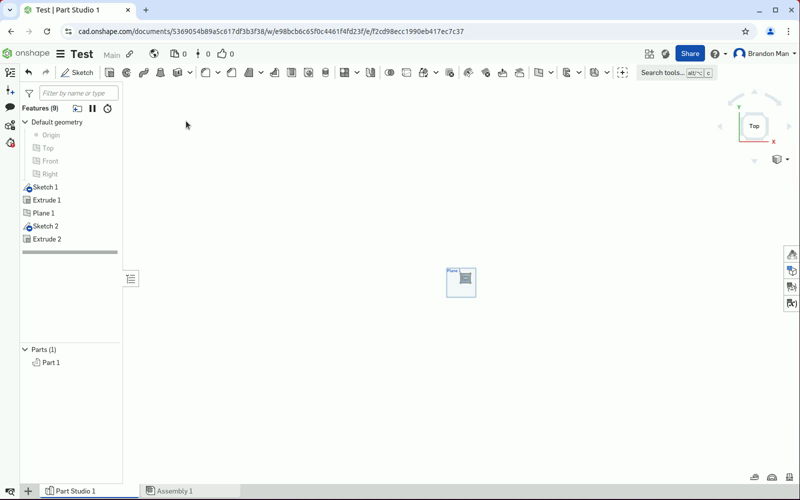
key(shift+7)
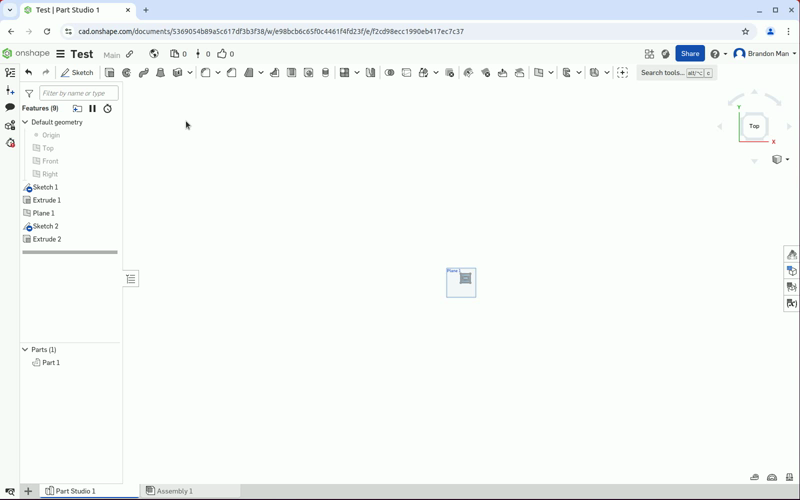
key(up, 3)
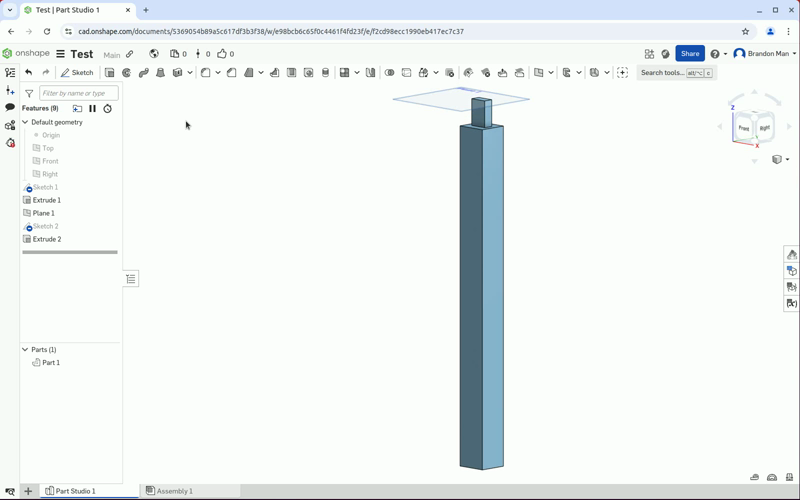
key(left, 3)
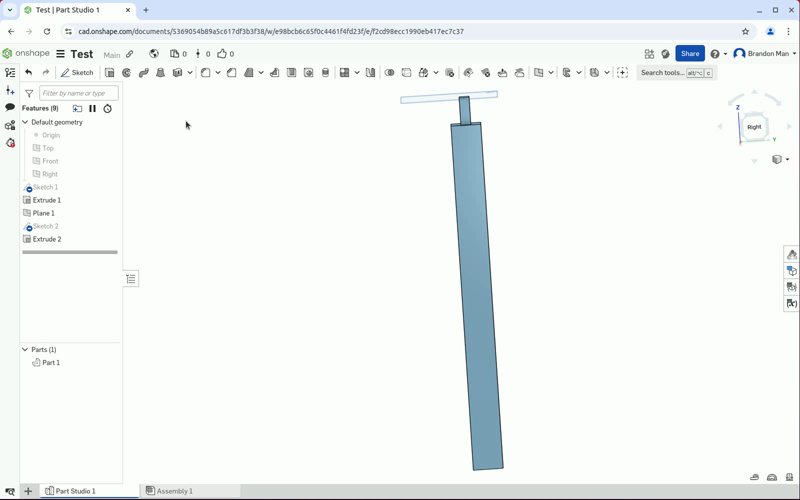
key(right, 3)
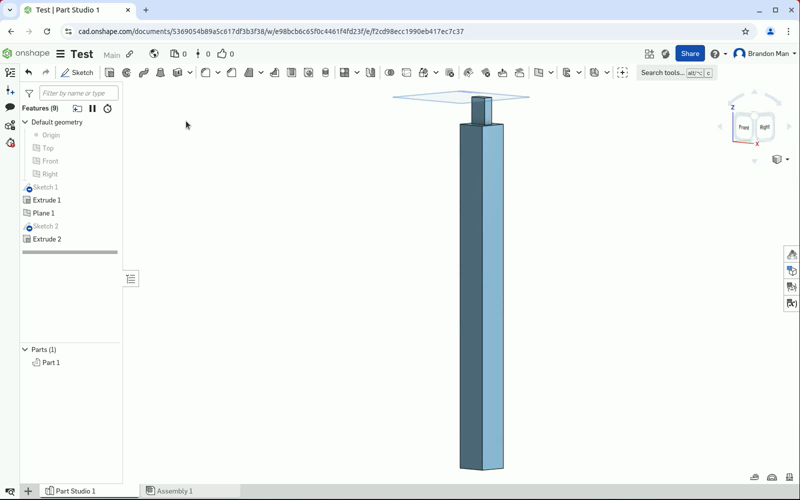
key(down, 3)
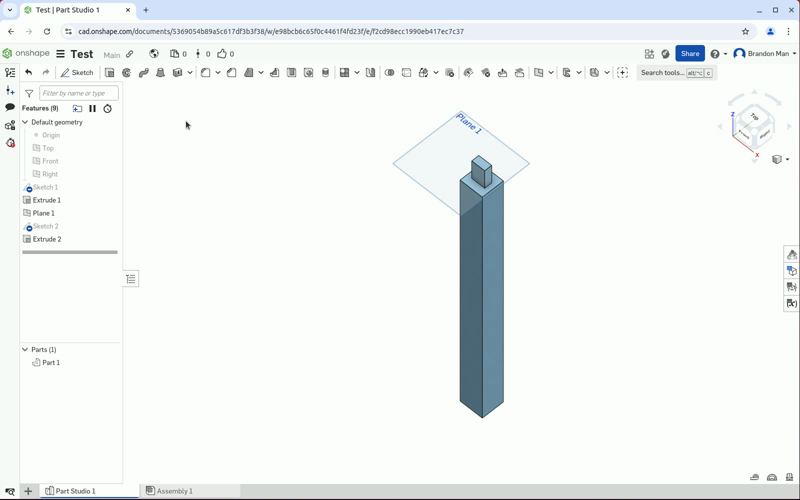
mouse_move(73, 189)
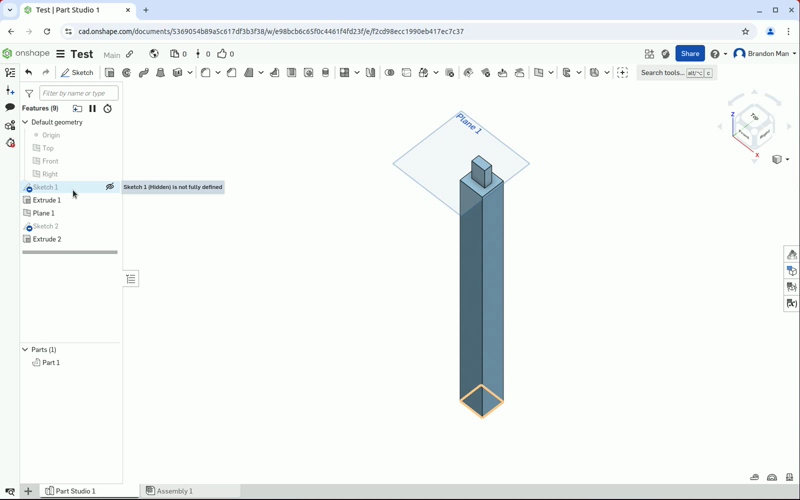
click(73, 189)